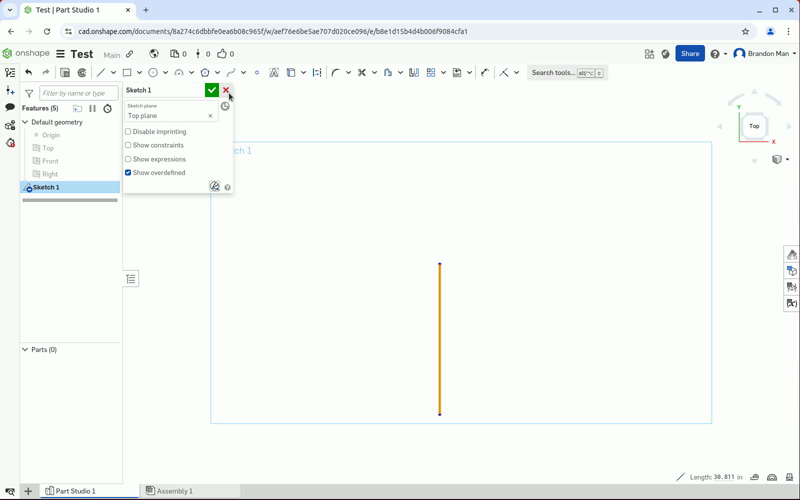
key(shift+h)
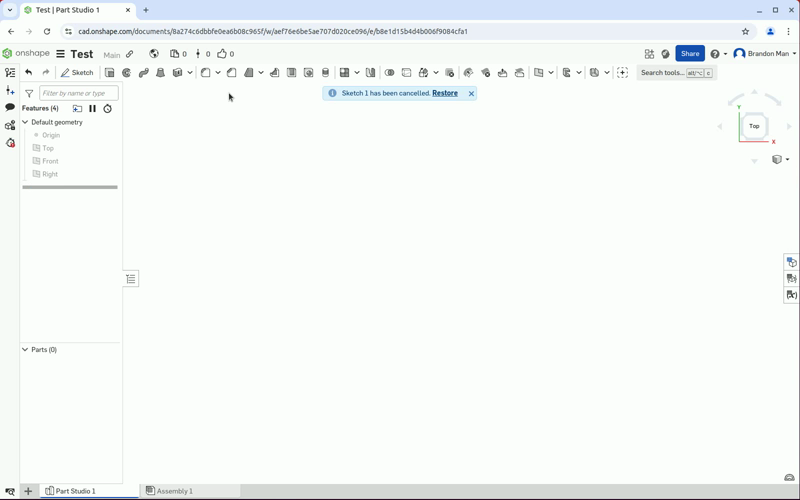
mouse_move(73, 352)
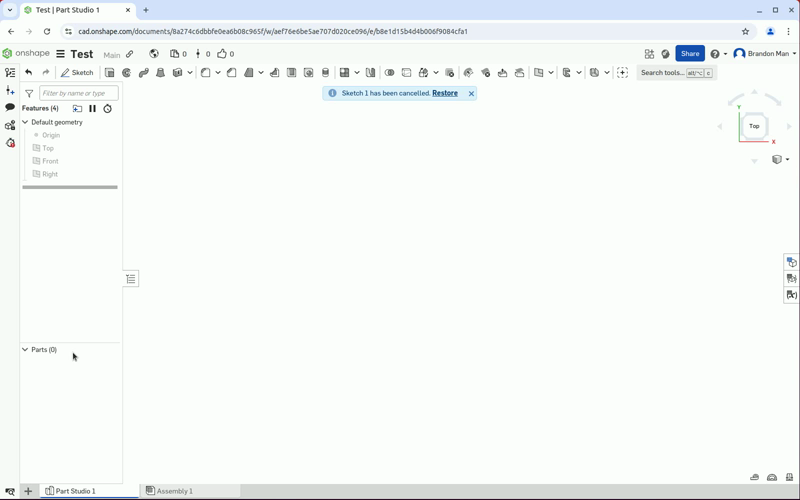
key(y)
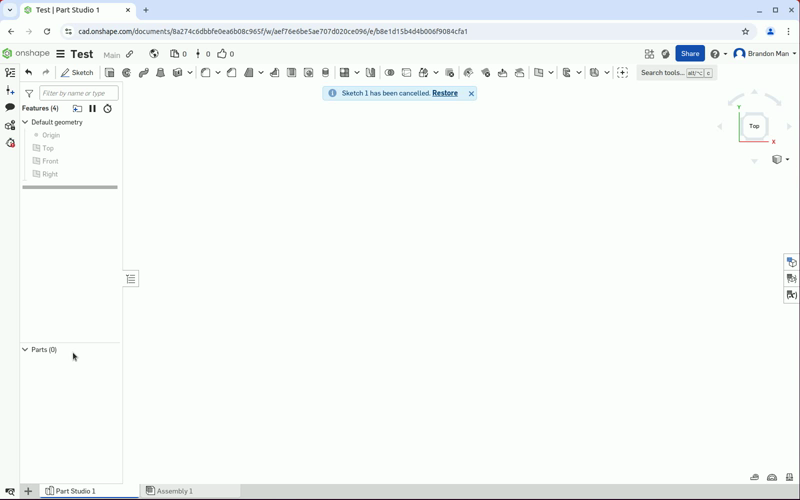
key(shift+p)
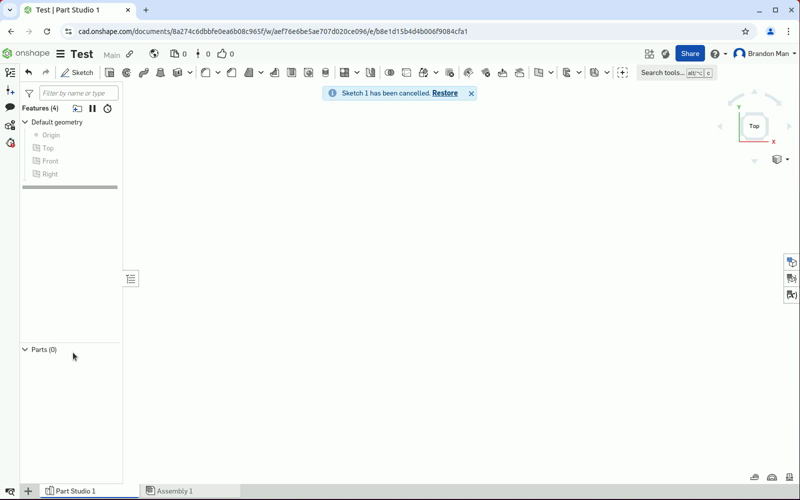
key(space)
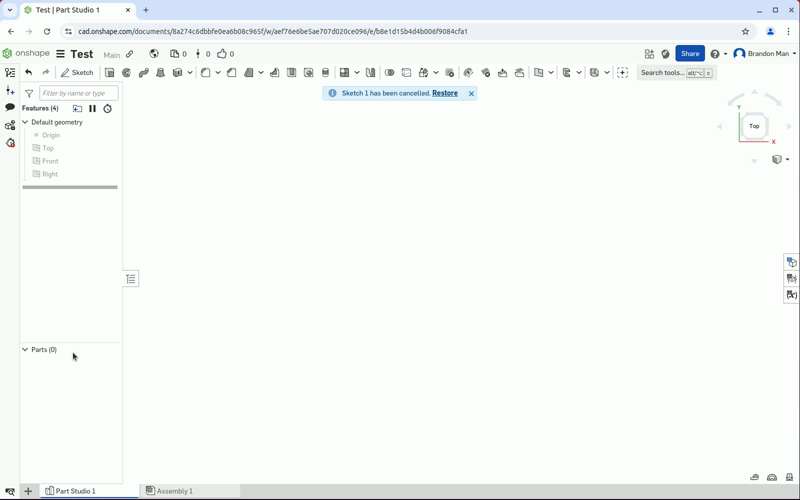
key_down(shift)
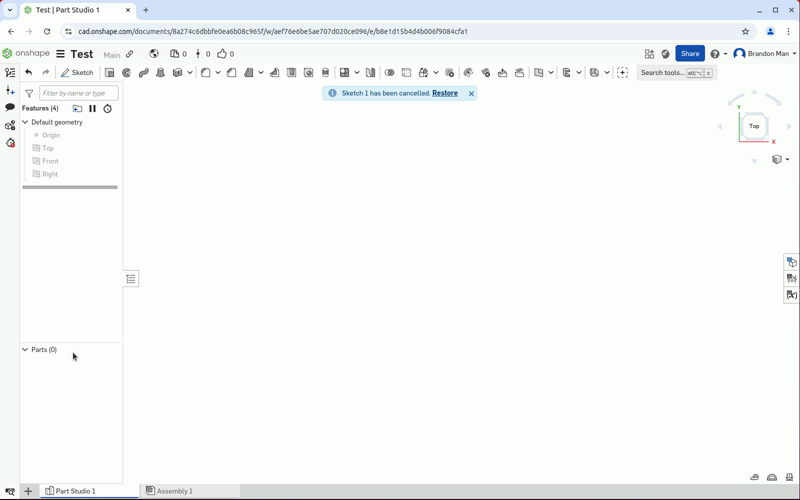
key(up)
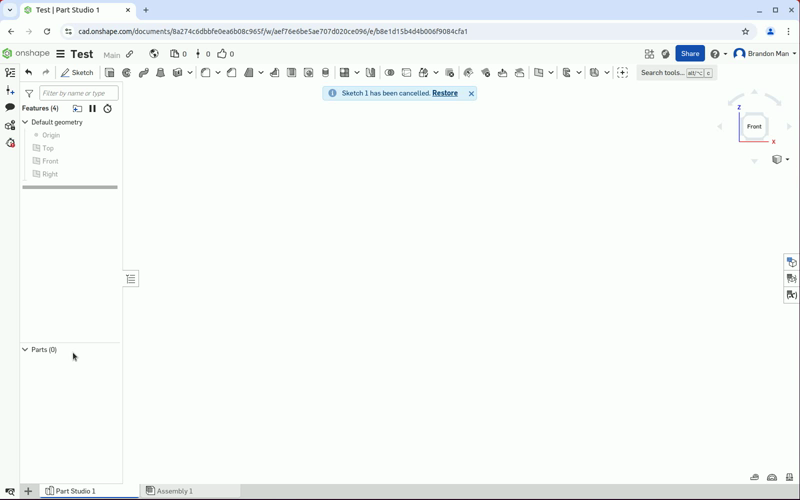
key_up(shift)
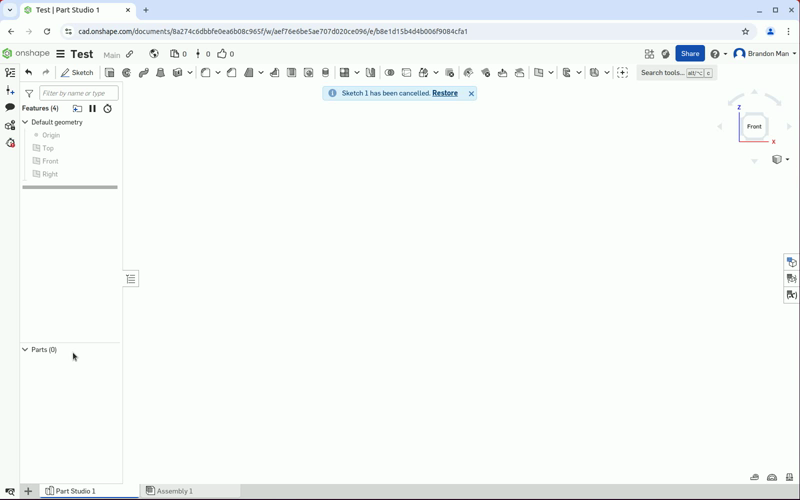
mouse_move(73, 352)
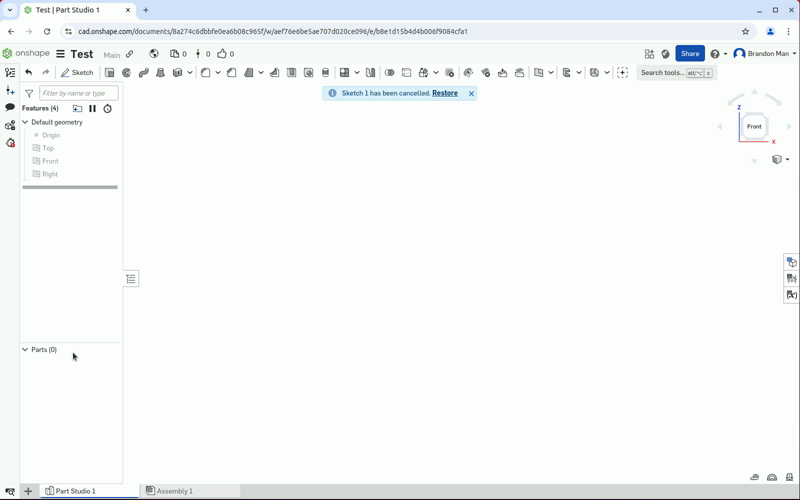
key(shift+y)
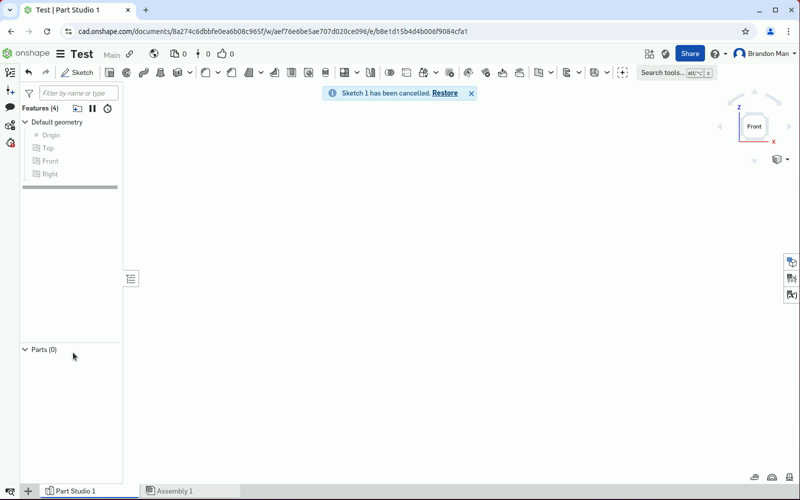
key(shift+s)
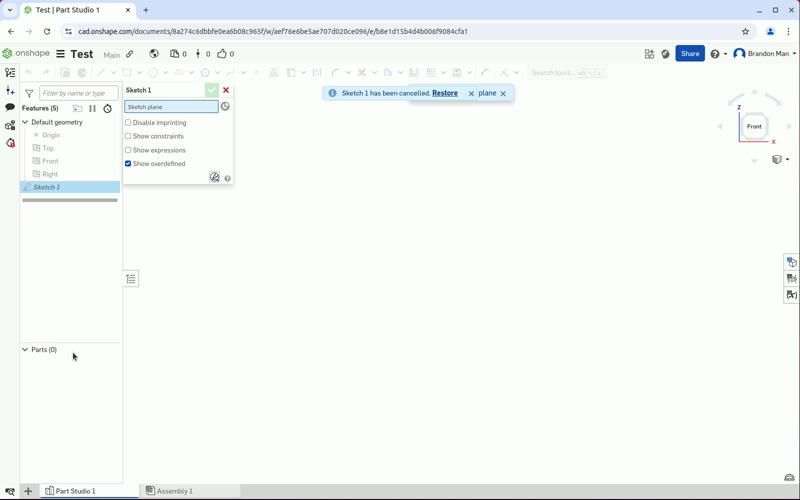
mouse_move(73, 163)
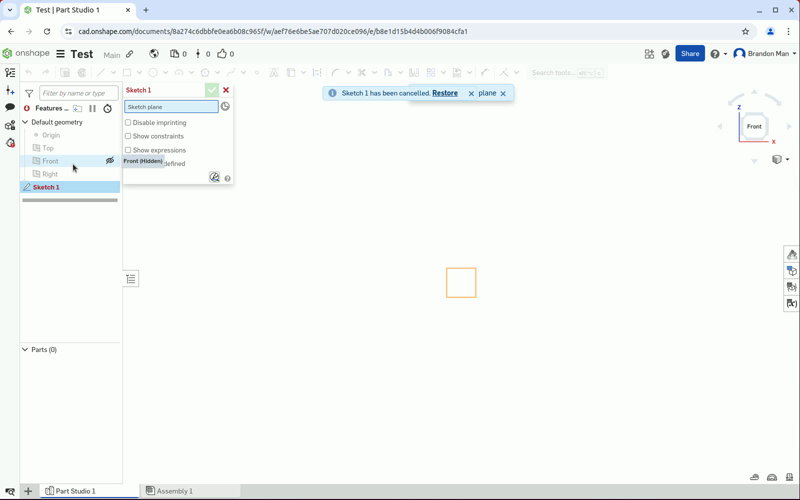
click(73, 163)
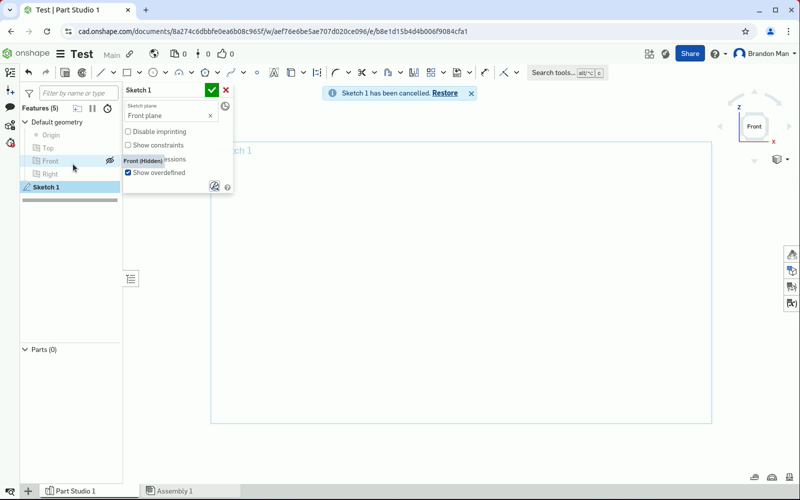
mouse_move(73, 352)
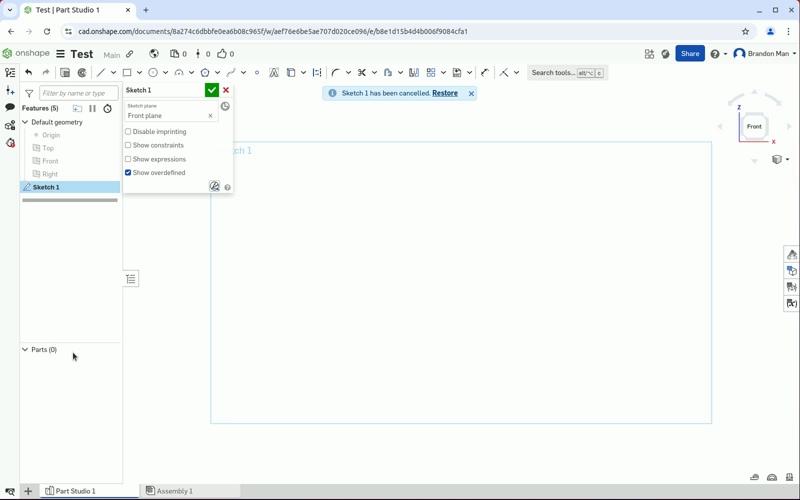
key(y)
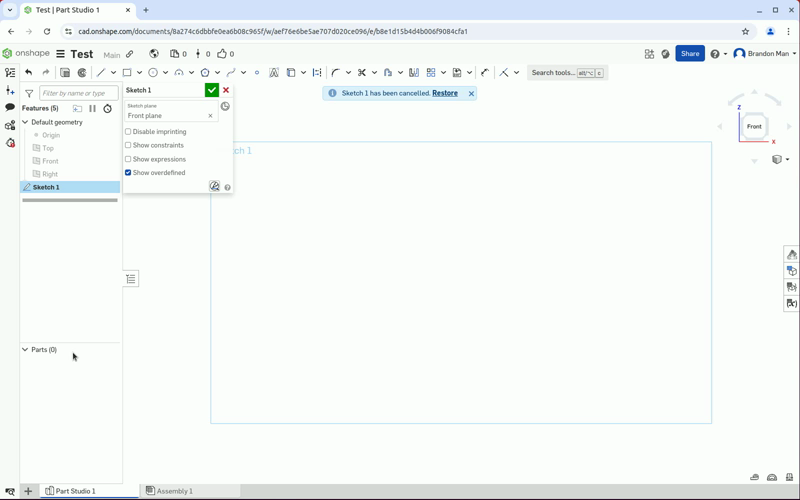
key(l)
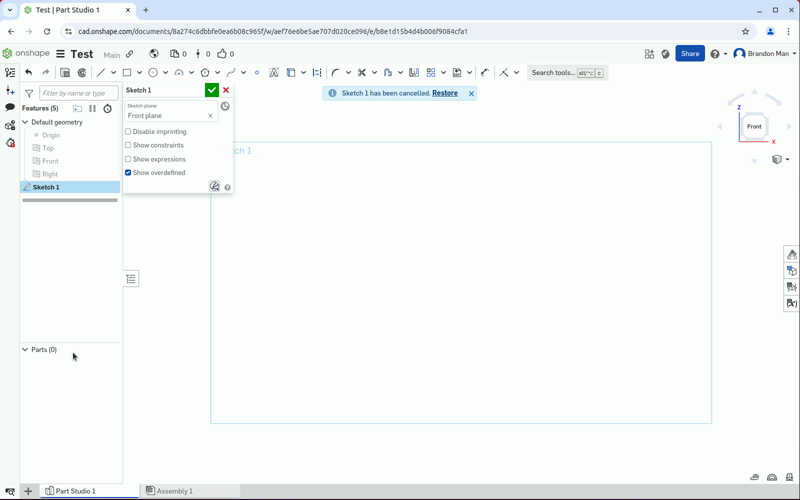
key_down(shift)
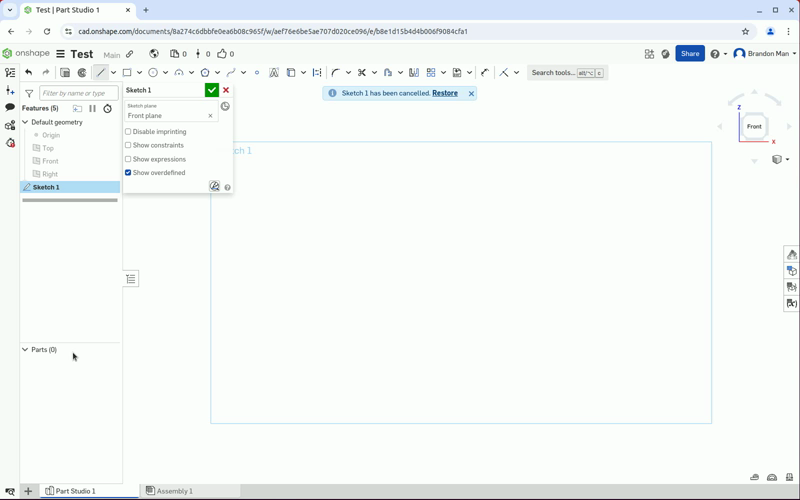
mouse_move(460, 282)
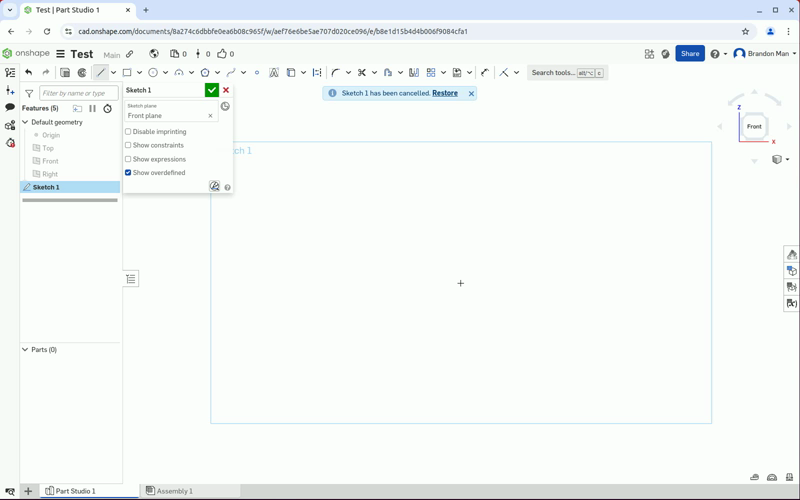
click(460, 282)
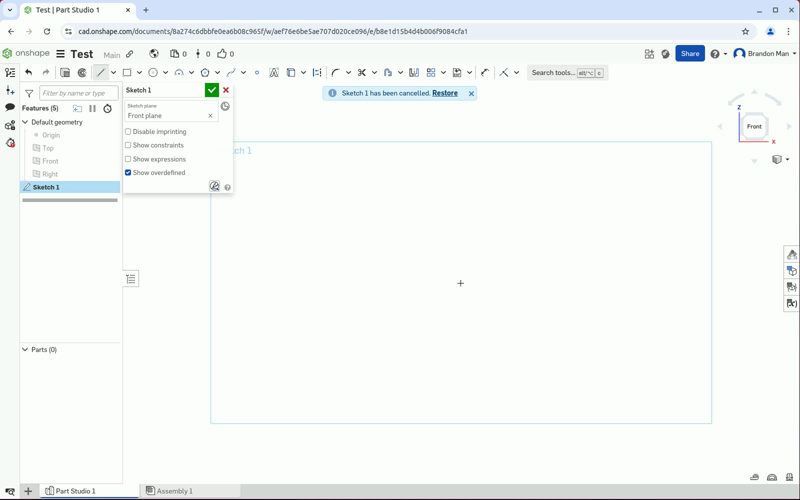
key_up(shift)
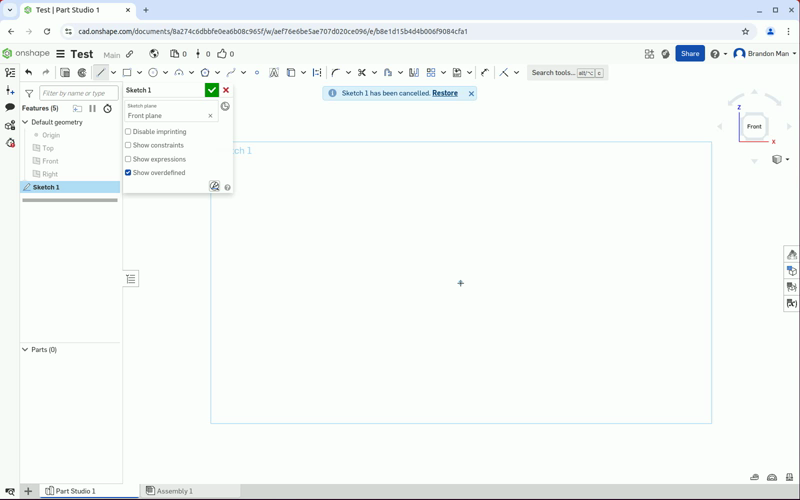
key_down(shift)
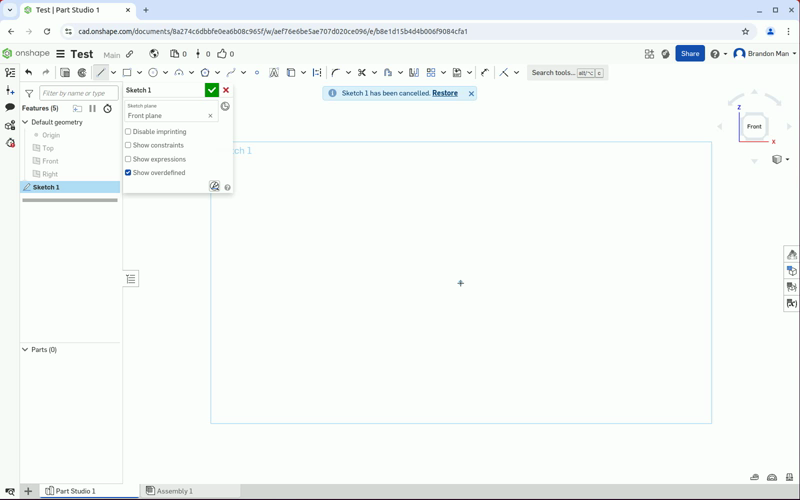
mouse_move(490, 282)
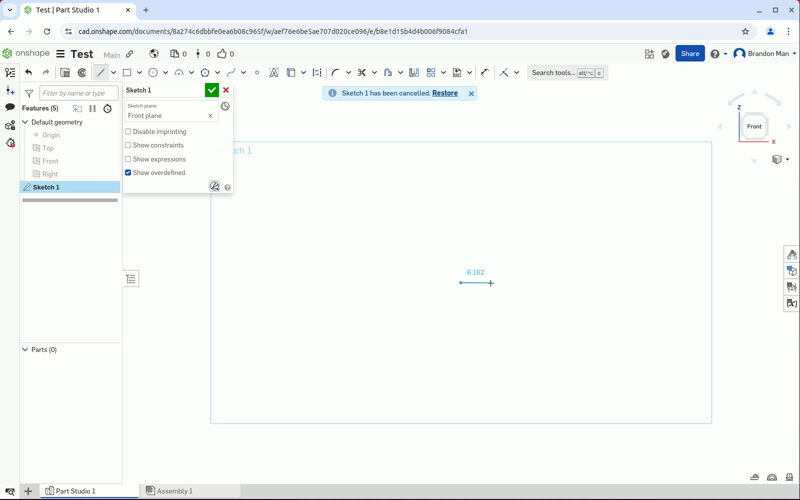
mouse_move(477, 282)
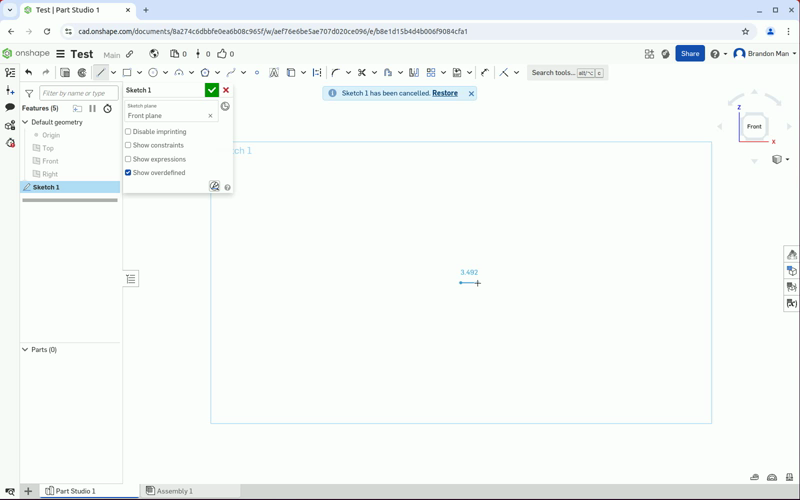
click(477, 282)
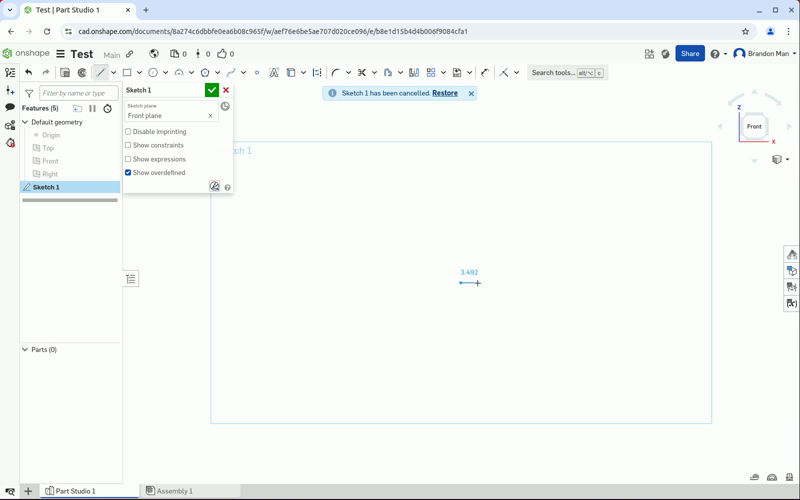
key_up(shift)
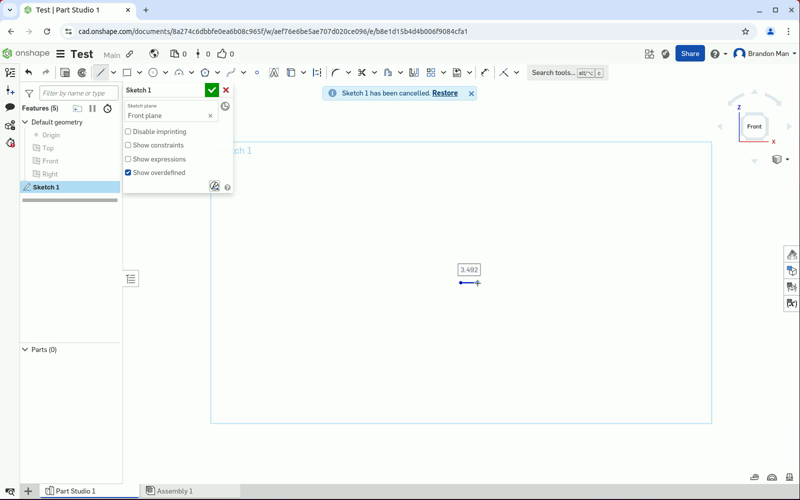
key_down(shift)
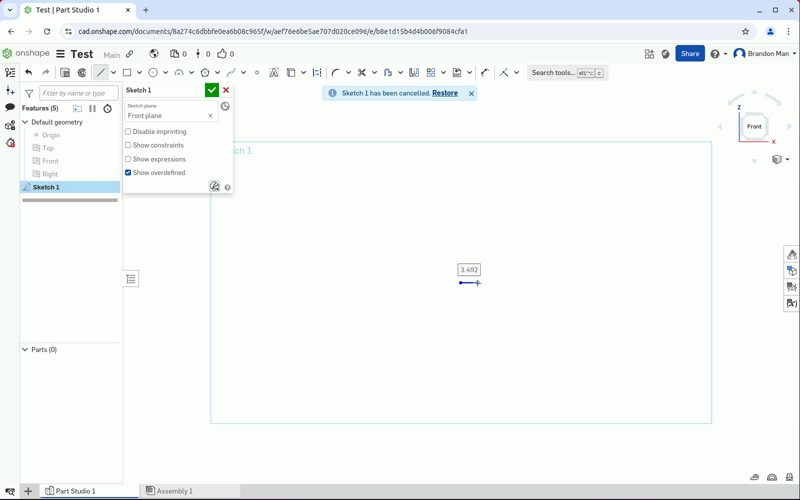
mouse_move(507, 282)
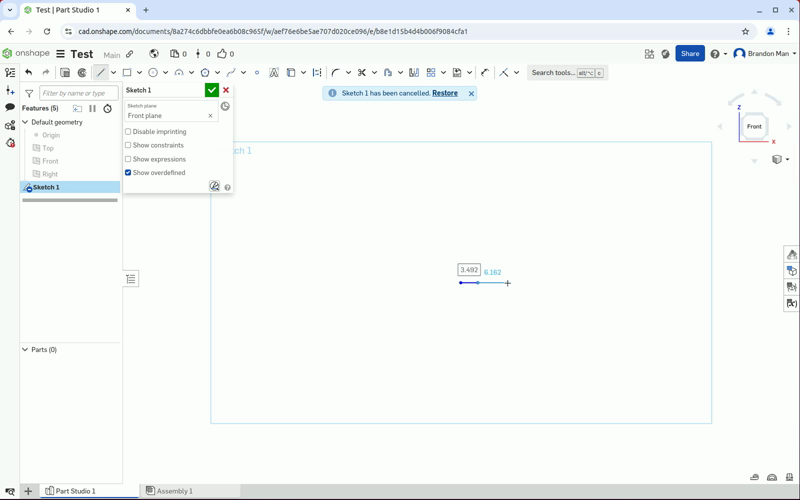
mouse_move(477, 266)
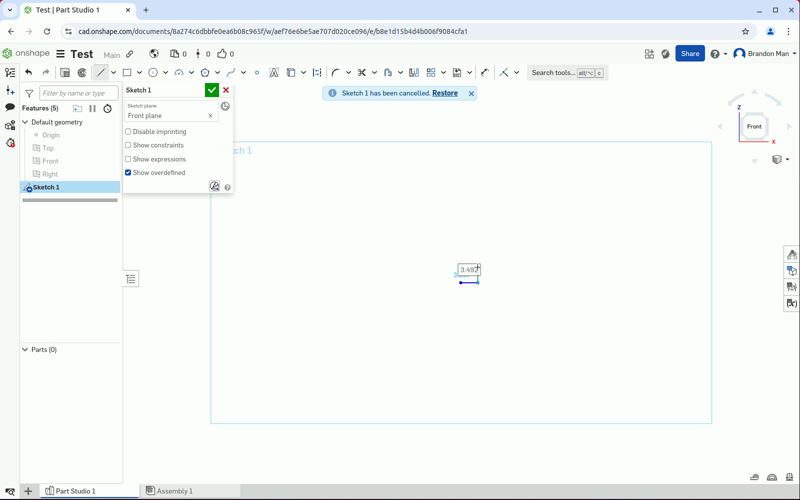
click(477, 266)
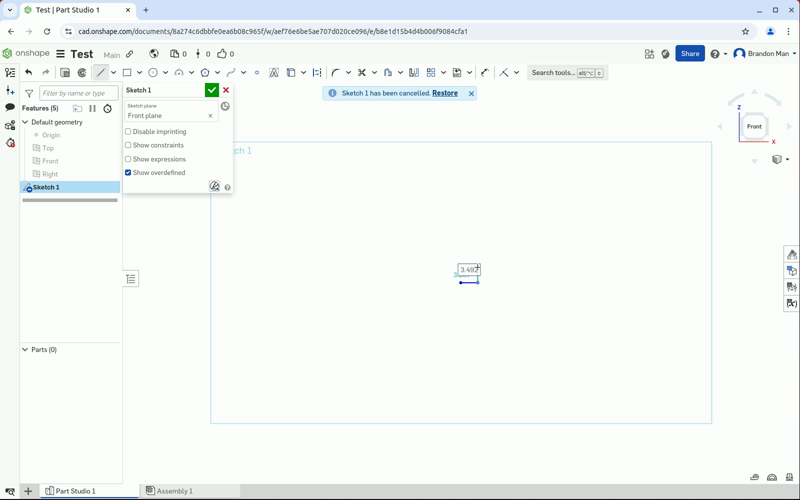
key_up(shift)
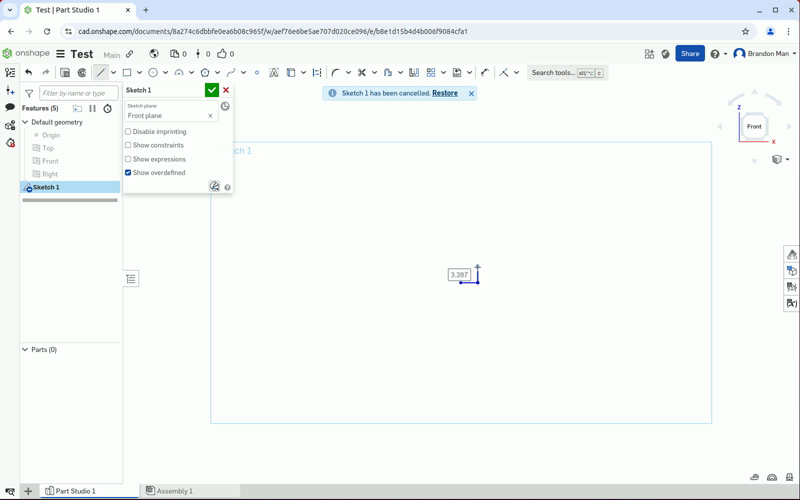
key_down(shift)
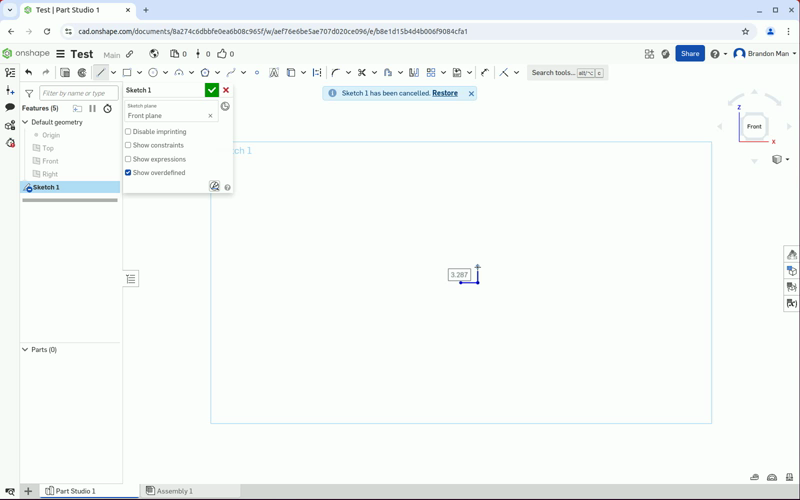
mouse_move(507, 266)
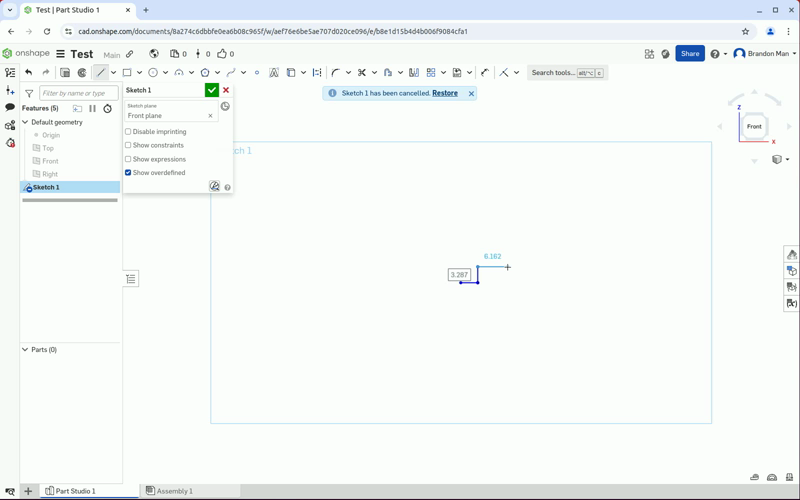
mouse_move(517, 266)
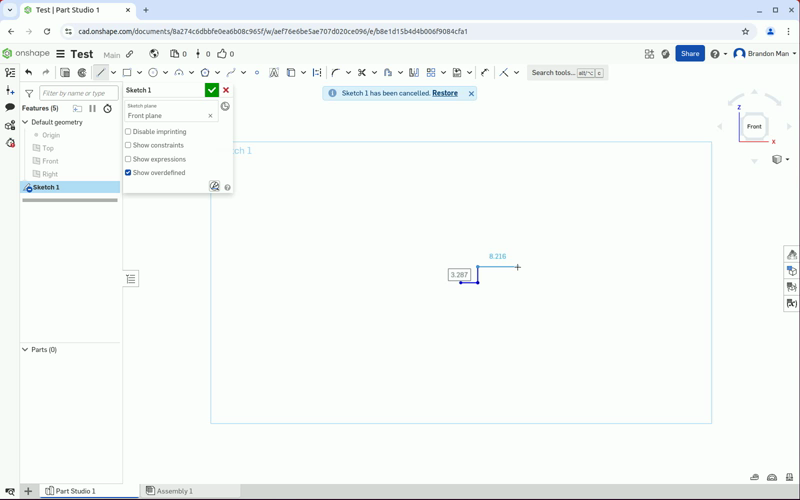
click(517, 266)
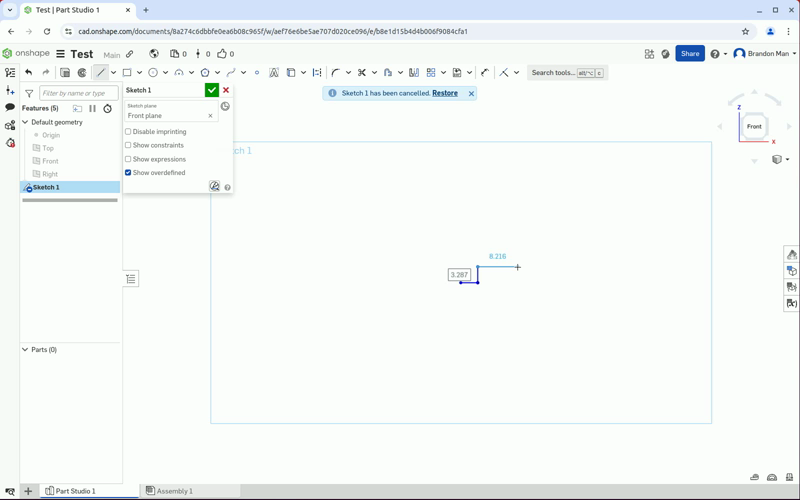
key_up(shift)
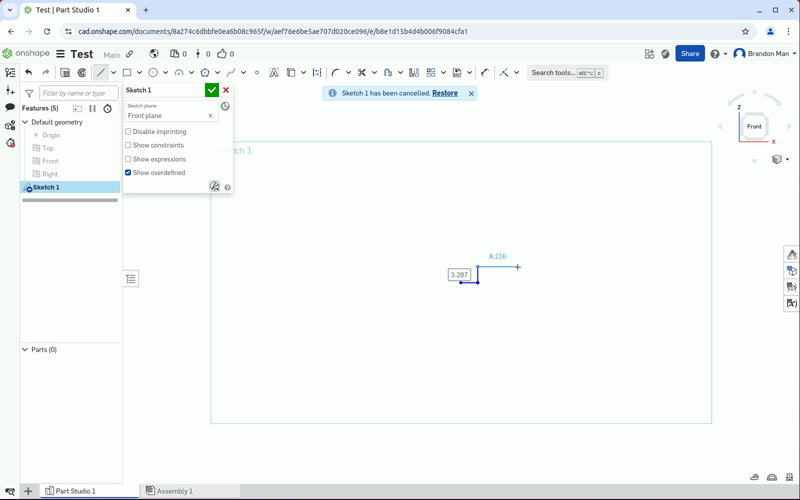
key_down(shift)
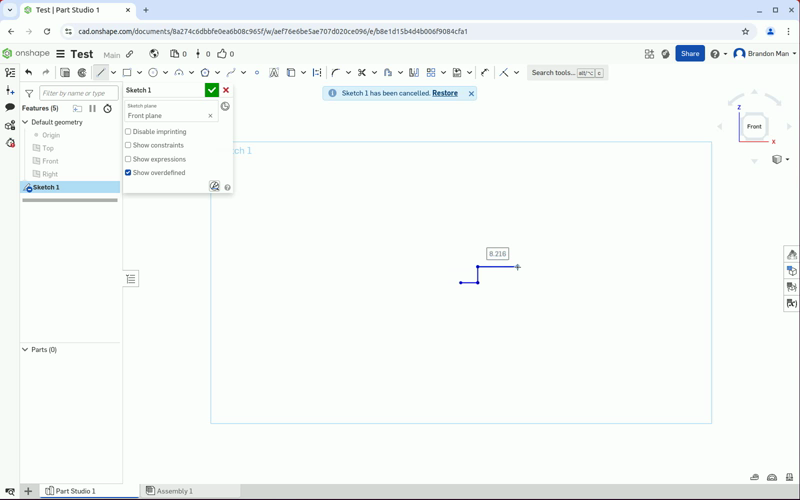
mouse_move(547, 266)
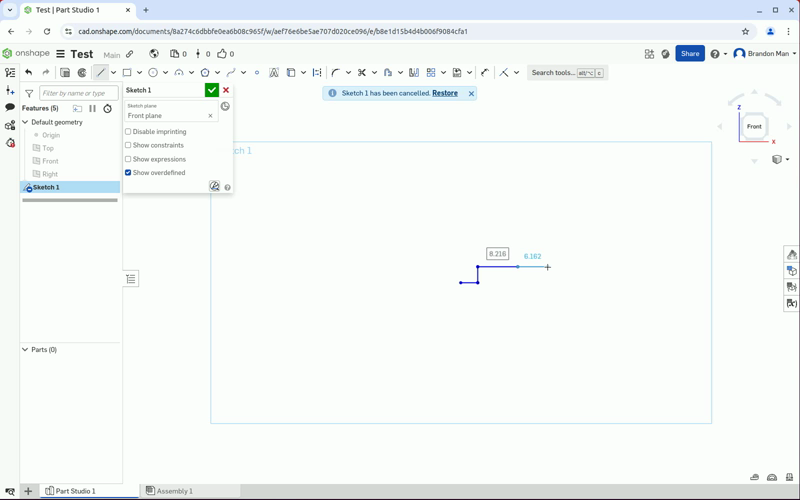
mouse_move(517, 282)
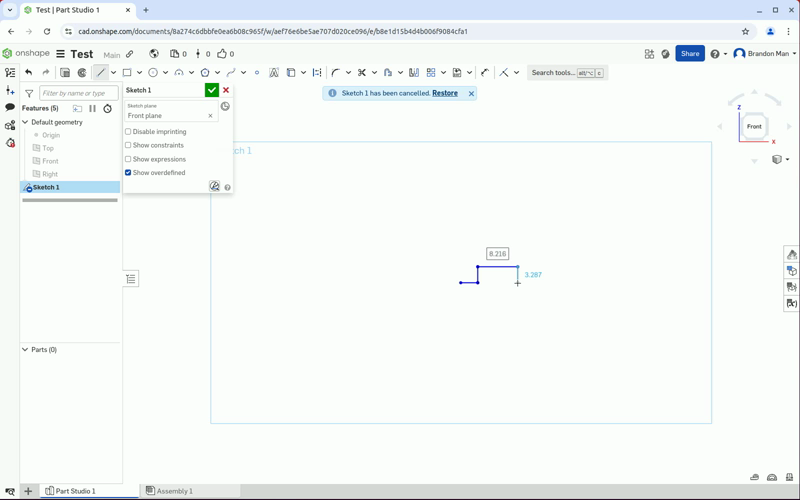
click(517, 282)
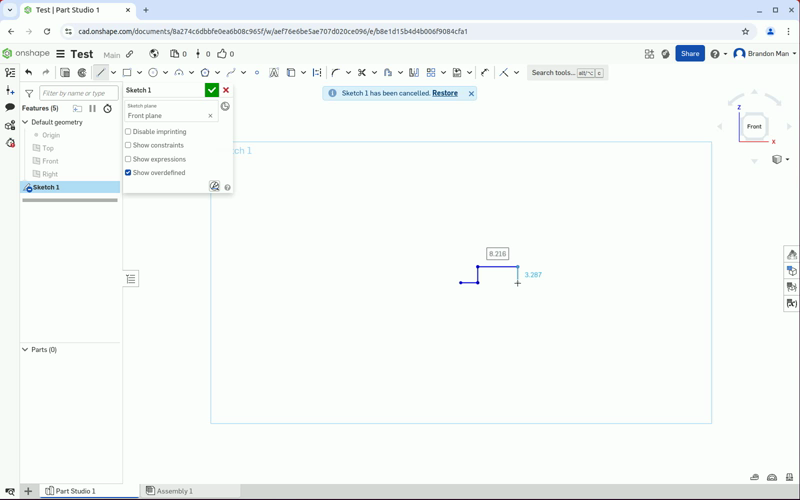
key_up(shift)
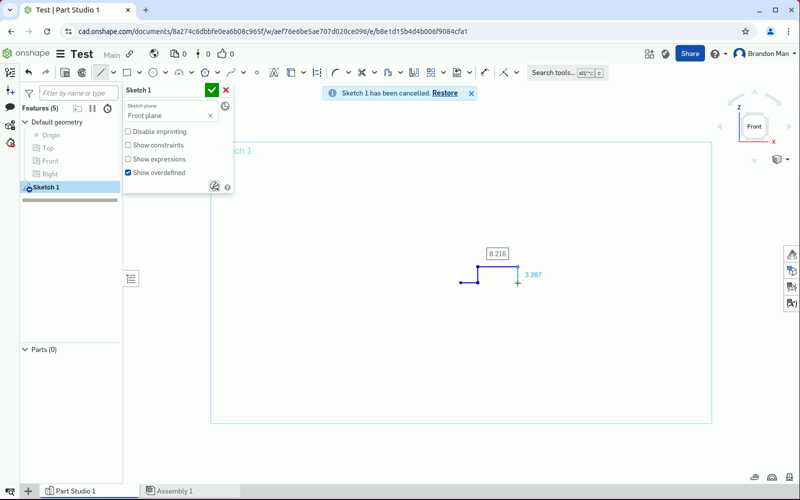
key_down(shift)
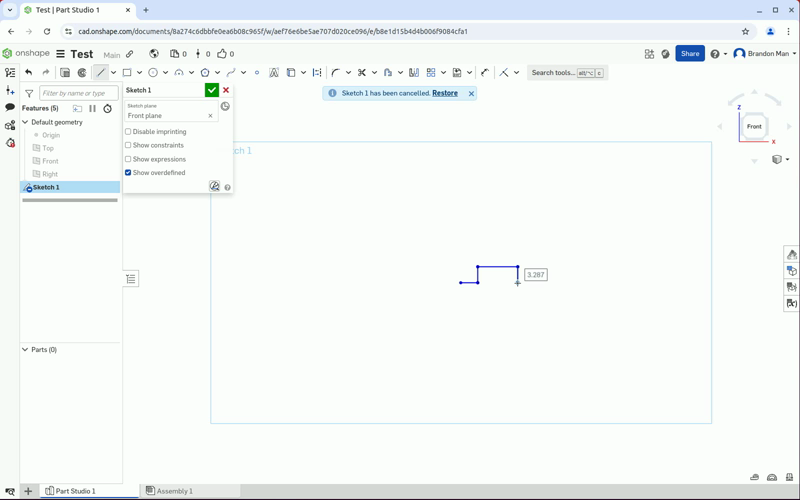
mouse_move(547, 282)
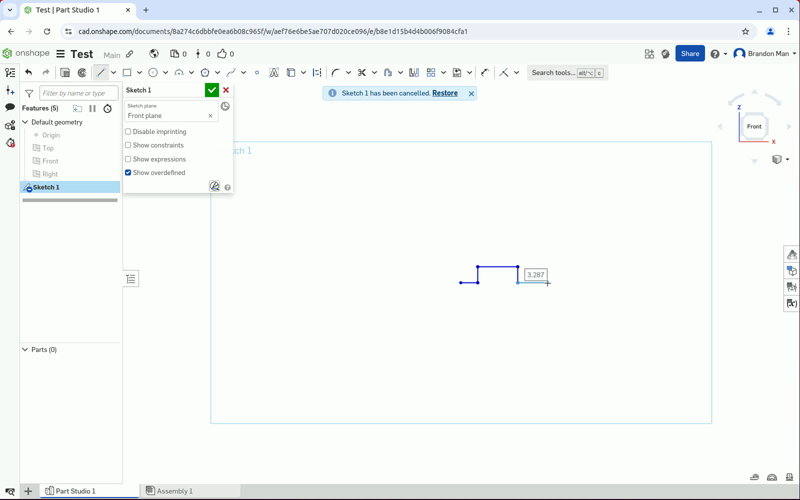
mouse_move(534, 282)
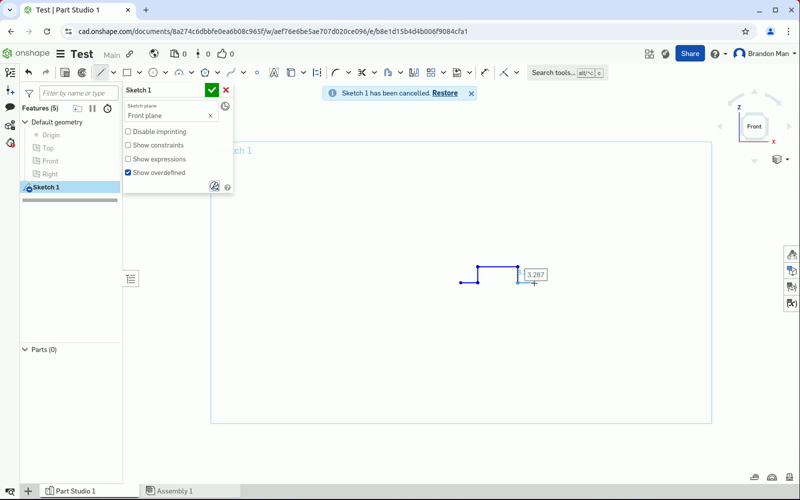
click(534, 282)
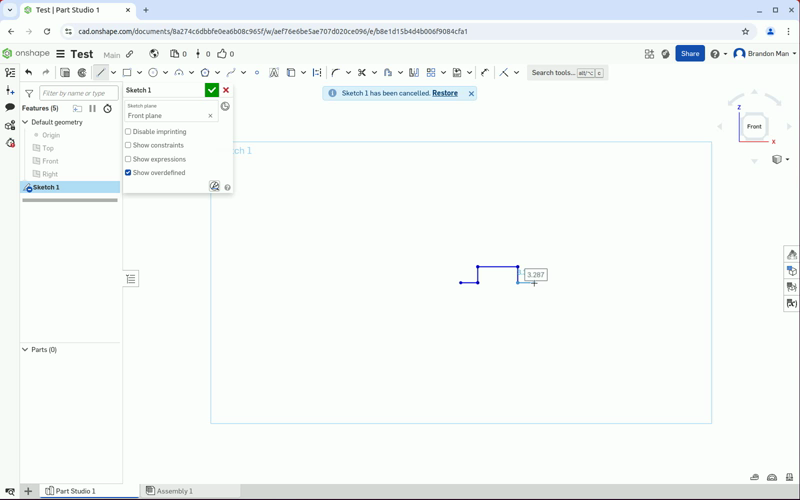
key_up(shift)
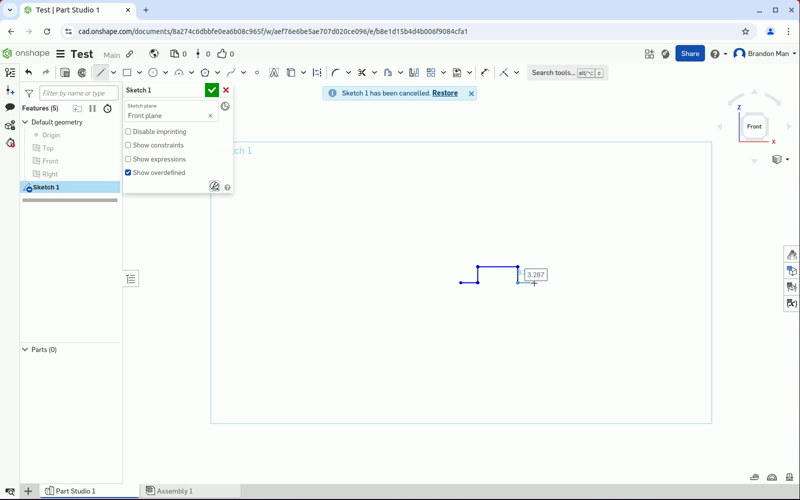
key_down(shift)
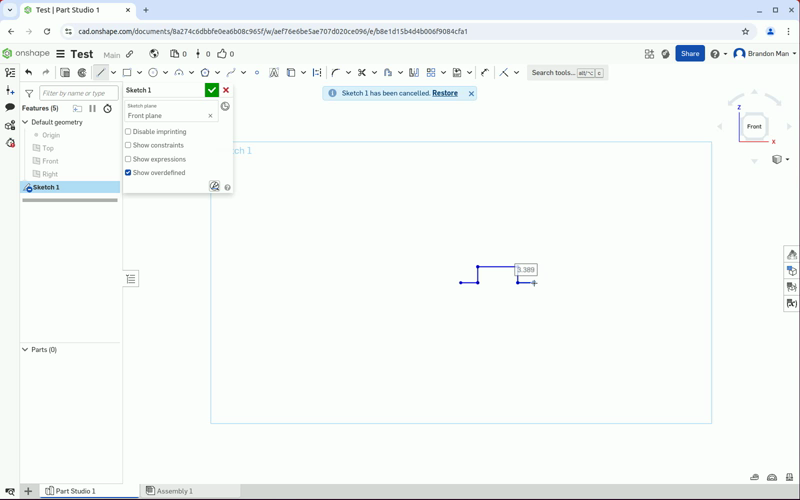
mouse_move(564, 282)
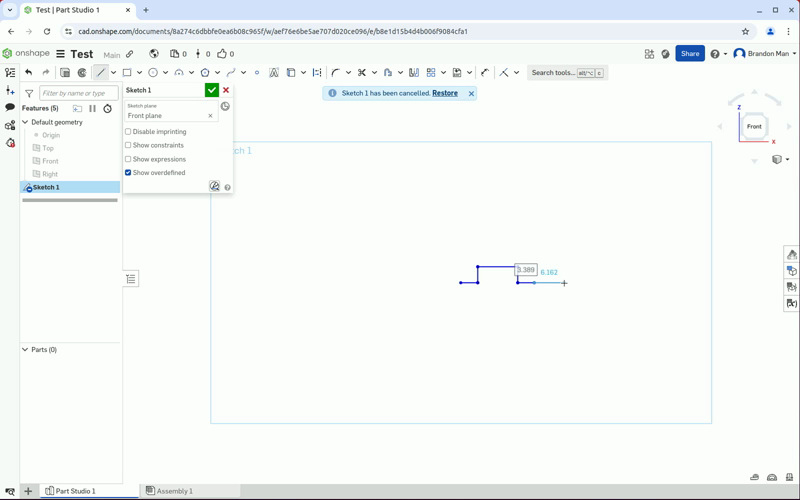
mouse_move(534, 247)
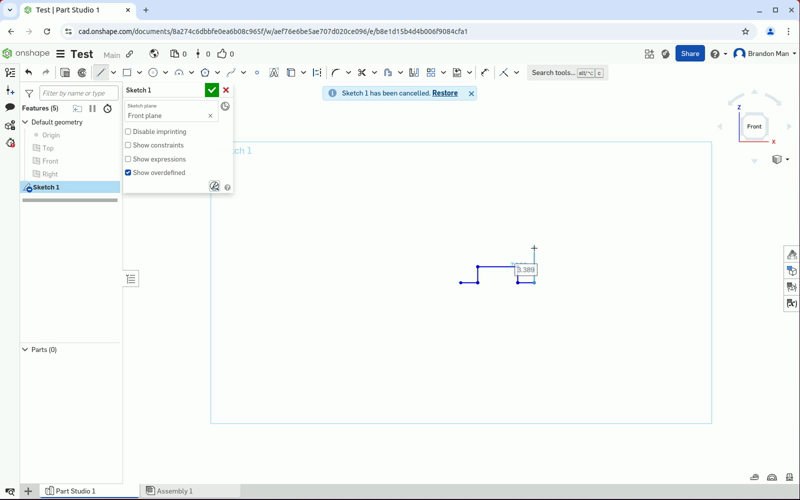
click(534, 247)
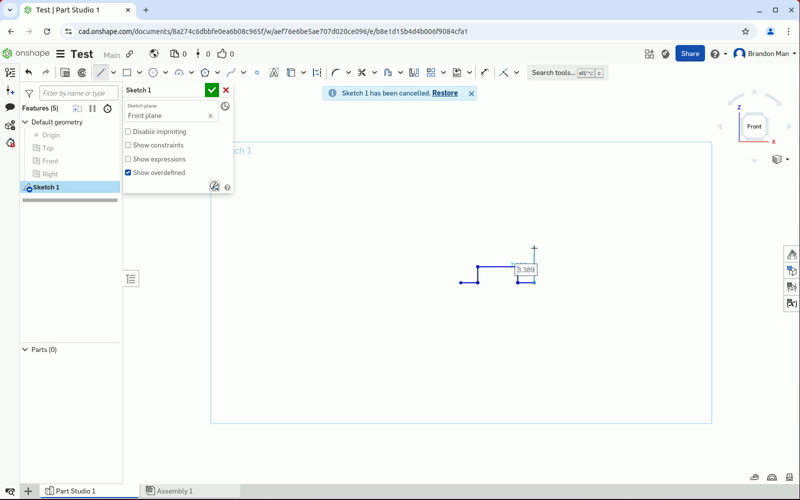
key_up(shift)
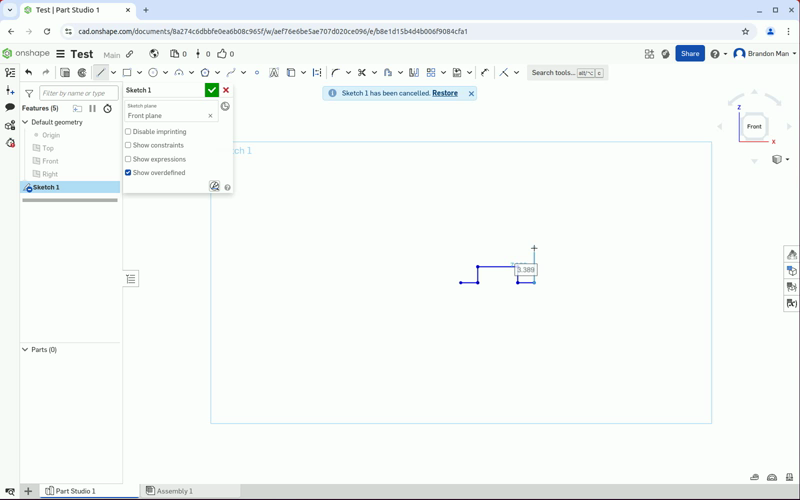
key_down(shift)
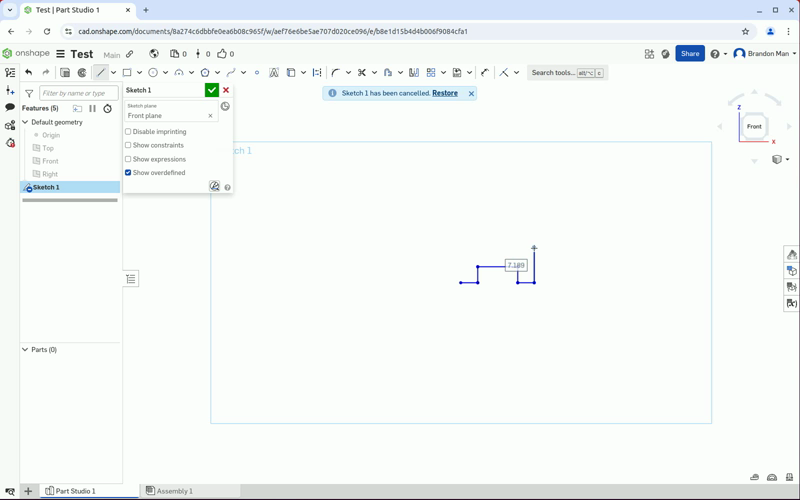
mouse_move(564, 247)
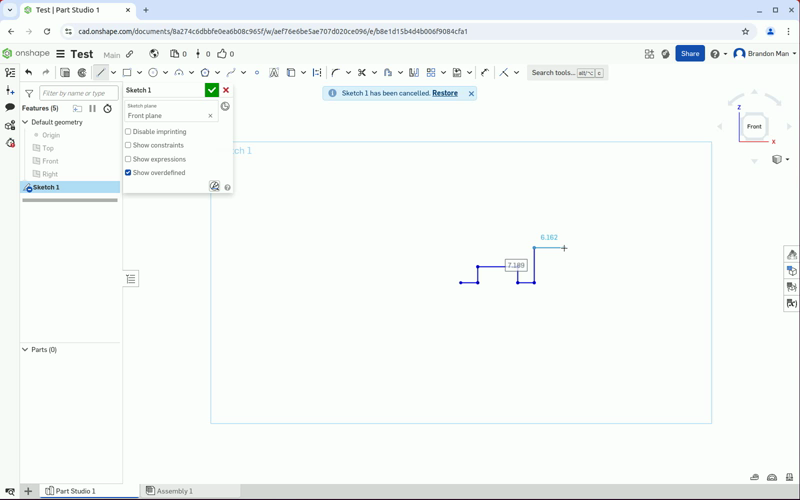
mouse_move(517, 247)
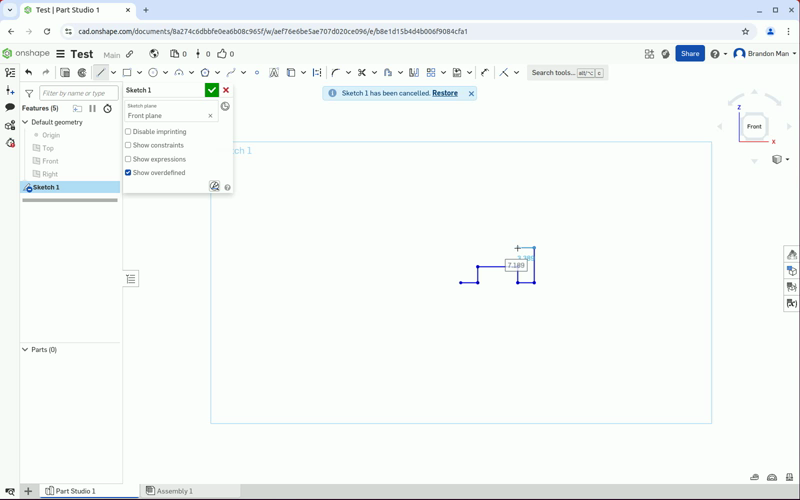
click(517, 247)
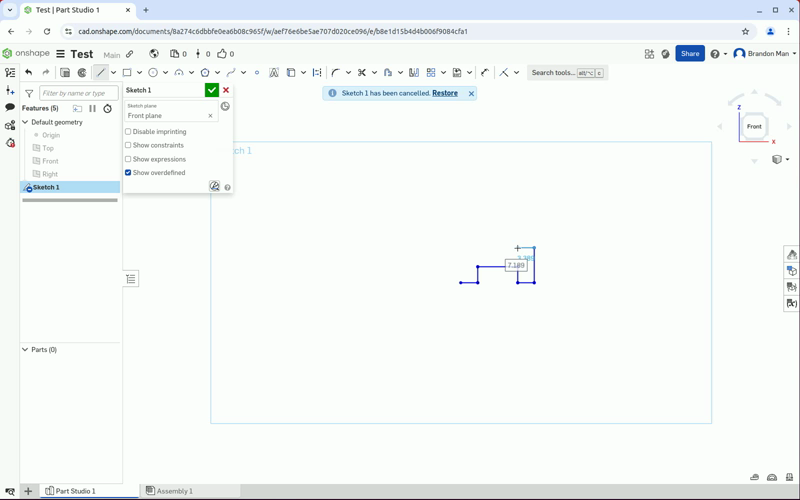
key_up(shift)
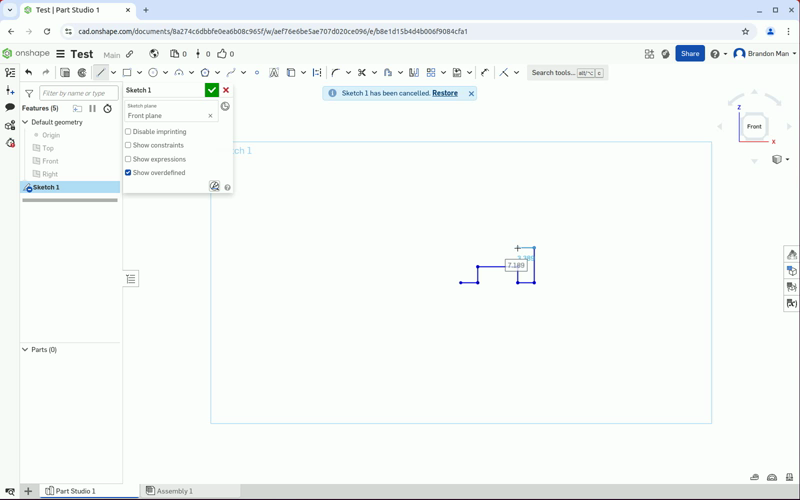
key_down(shift)
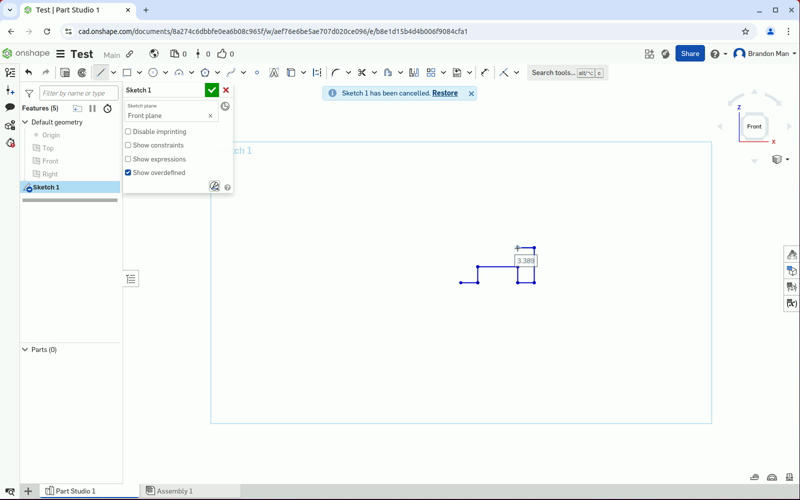
mouse_move(547, 247)
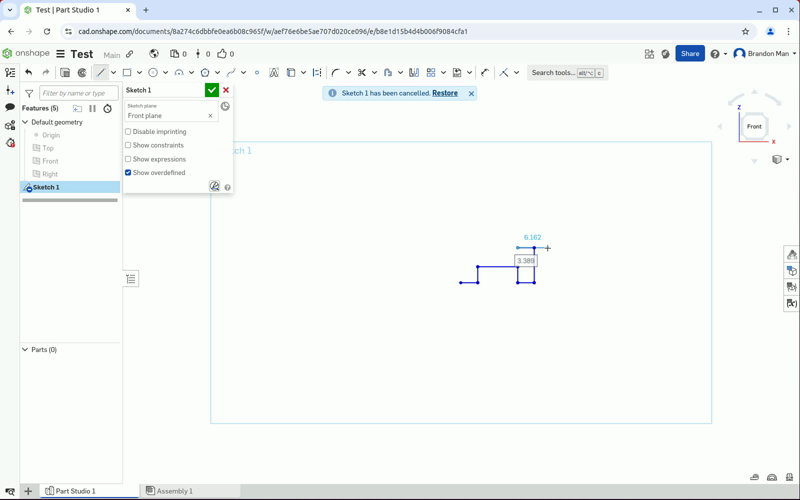
mouse_move(517, 231)
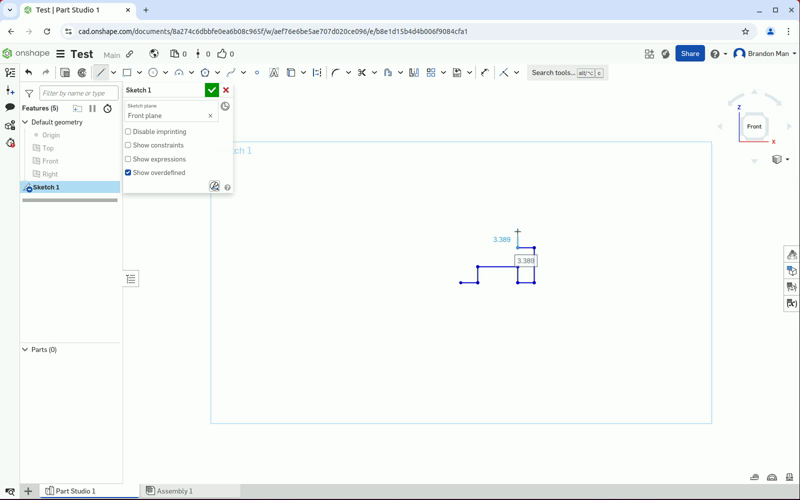
click(517, 231)
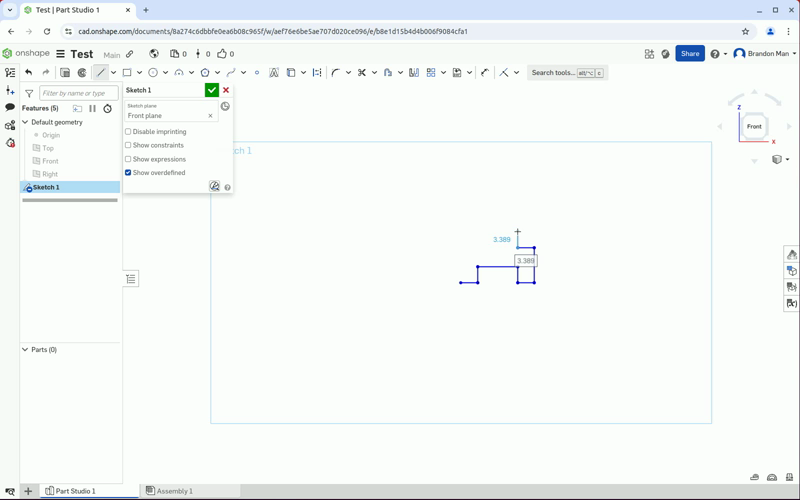
key_up(shift)
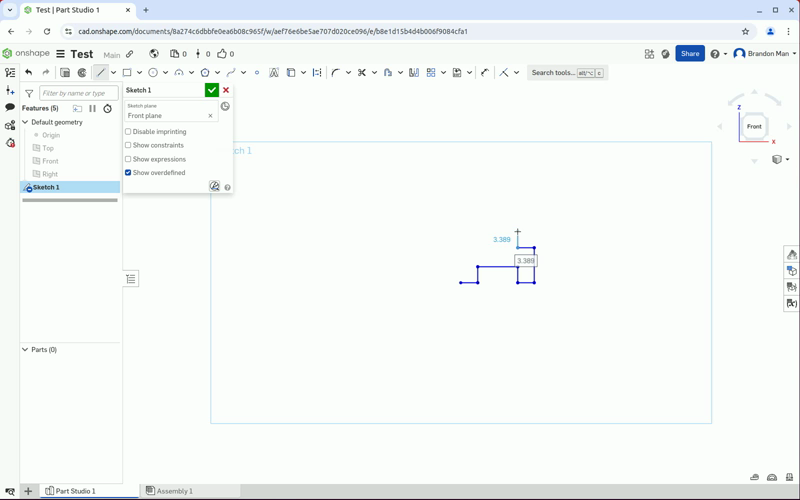
key_down(shift)
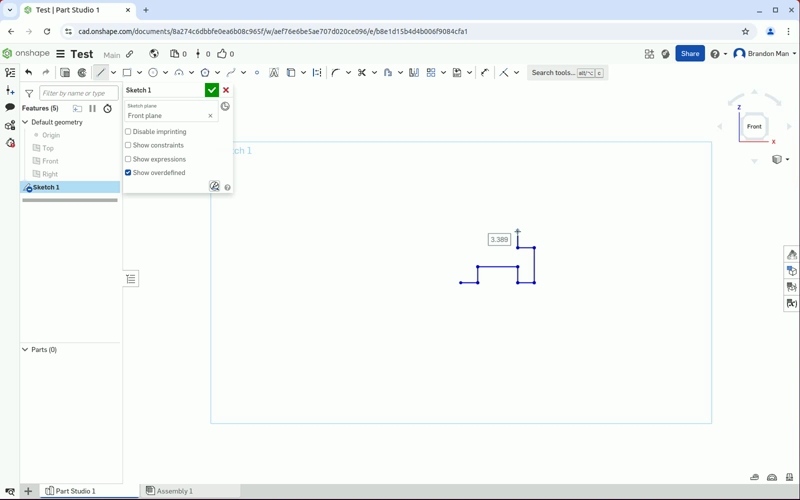
mouse_move(547, 231)
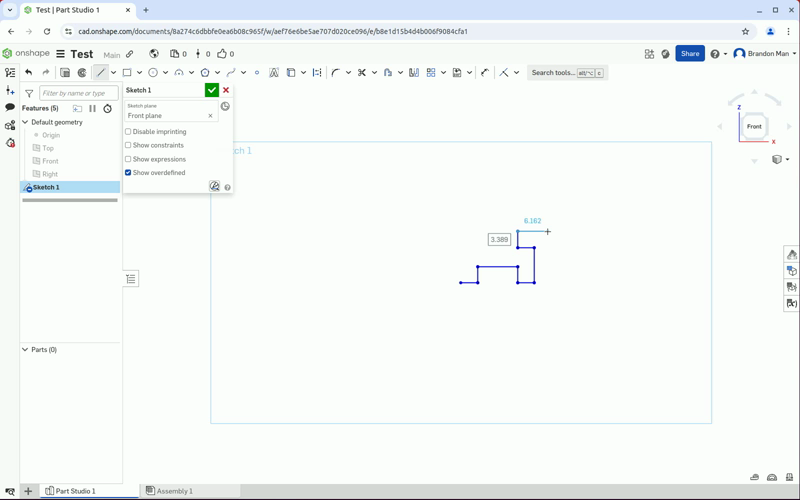
mouse_move(477, 231)
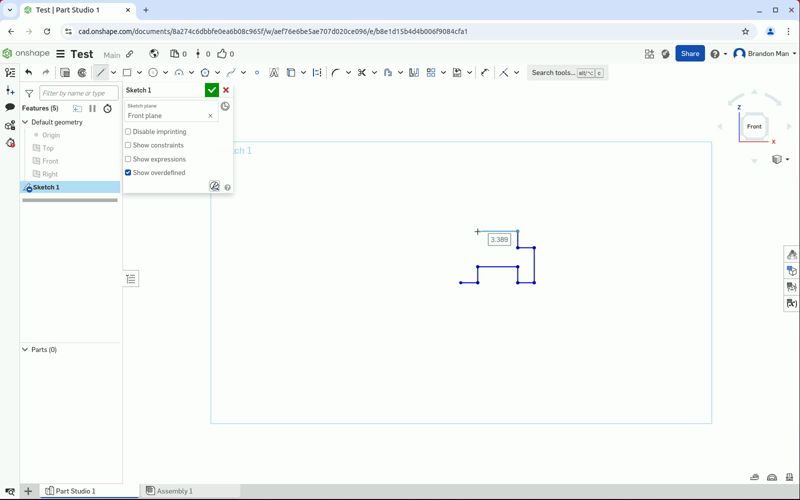
click(477, 231)
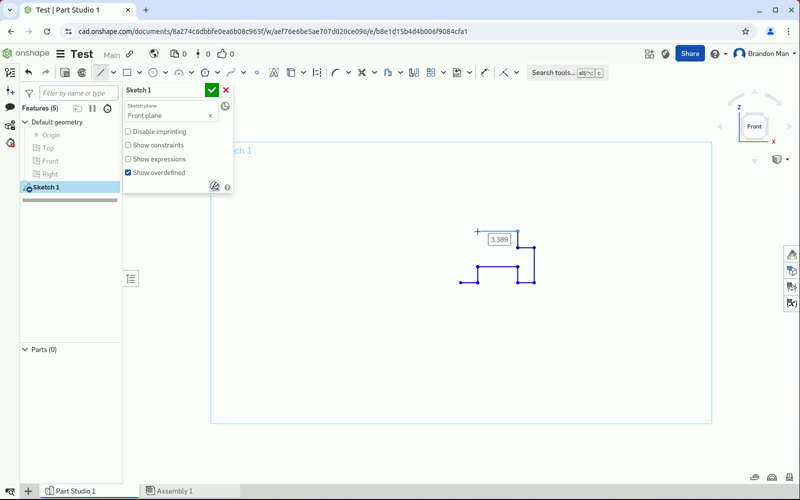
key_up(shift)
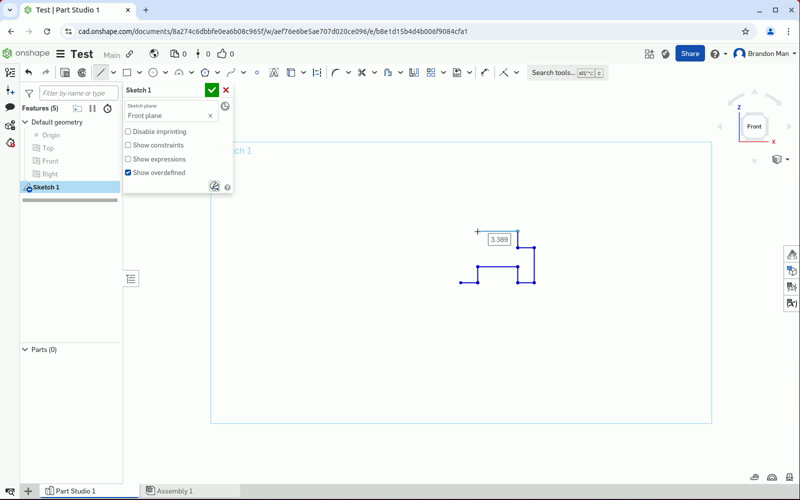
key_down(shift)
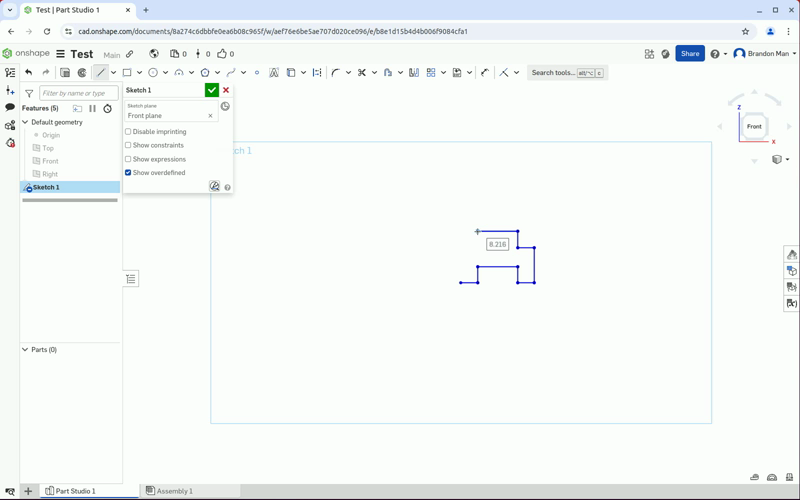
mouse_move(507, 231)
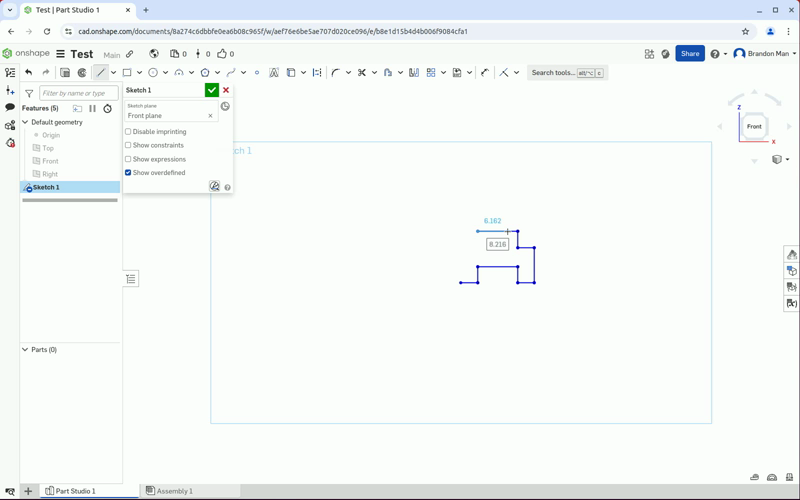
mouse_move(477, 247)
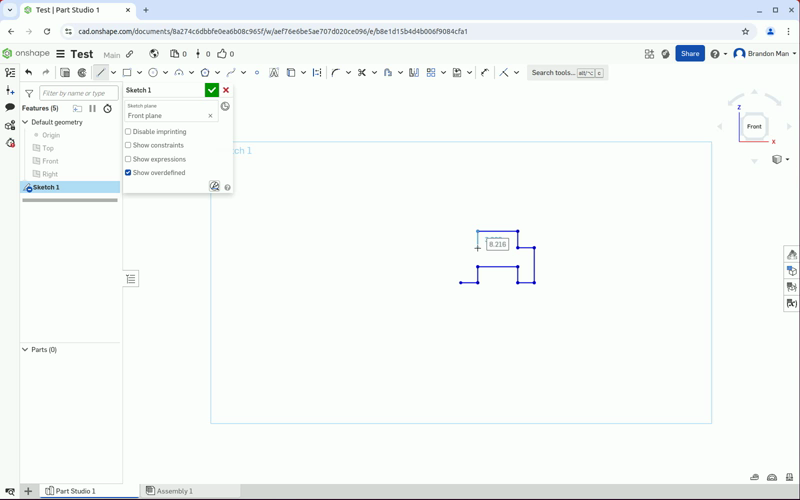
click(477, 247)
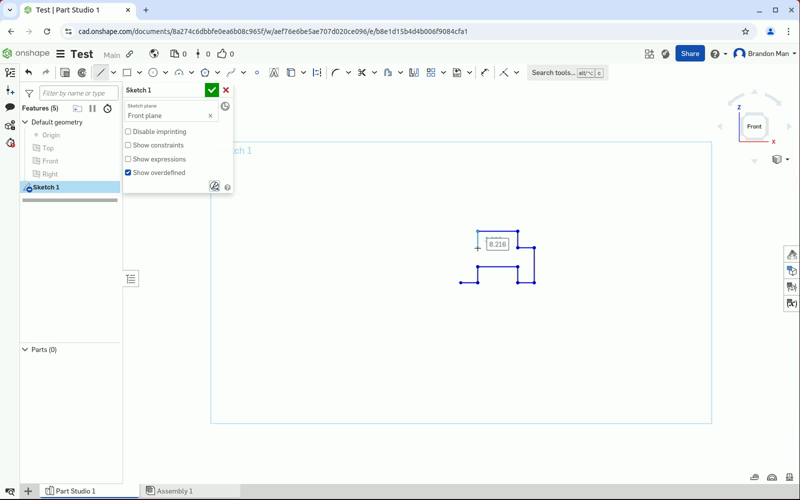
key_up(shift)
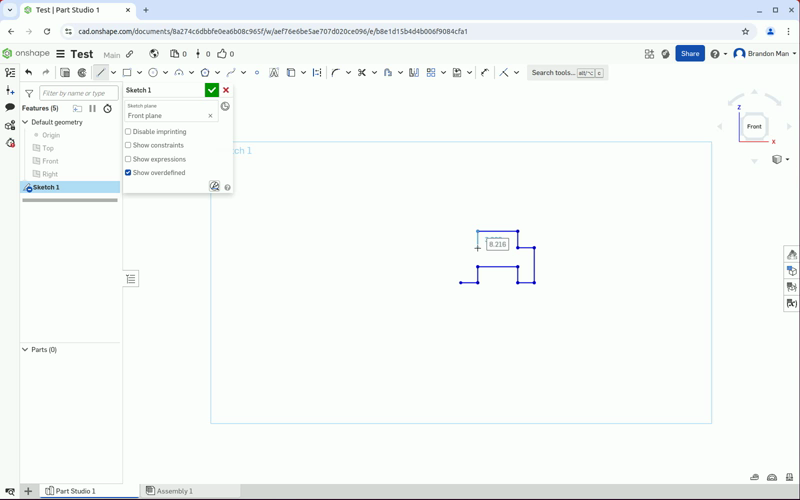
key_down(shift)
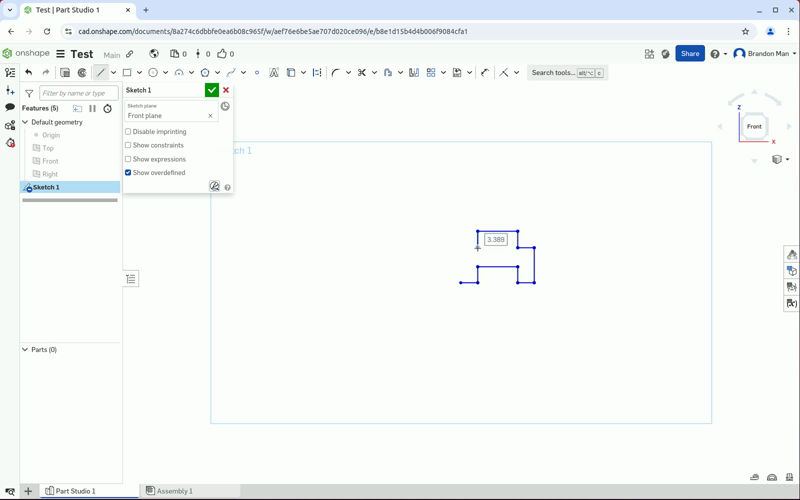
mouse_move(507, 247)
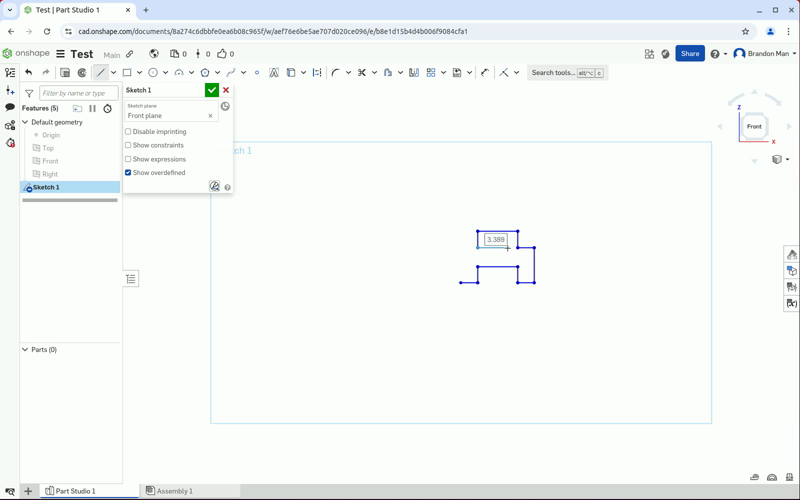
mouse_move(460, 247)
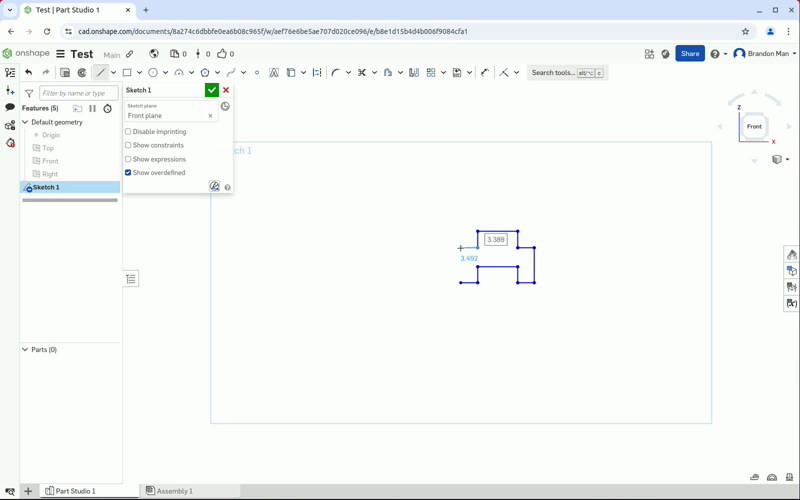
click(460, 247)
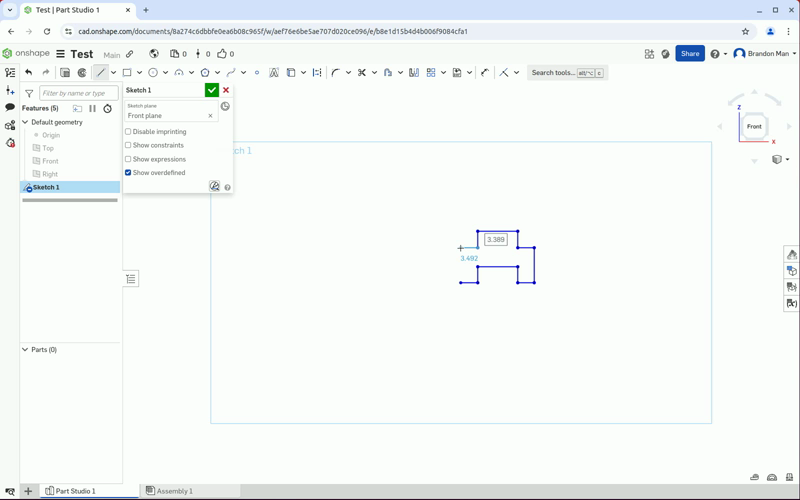
key_up(shift)
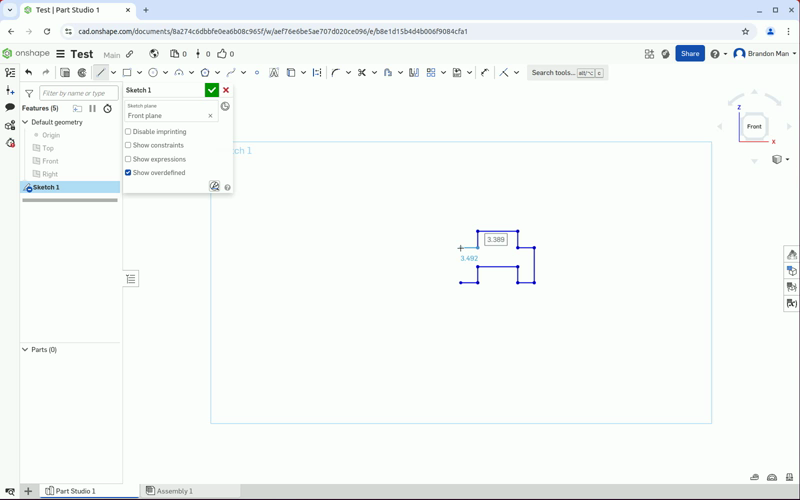
mouse_move(490, 247)
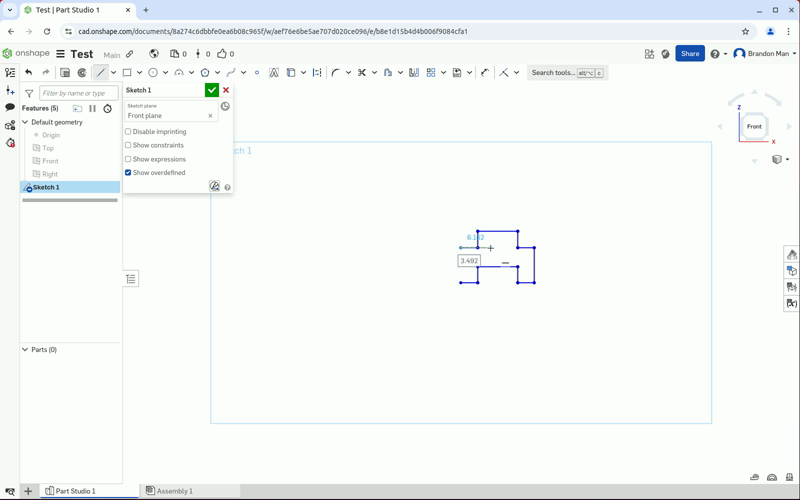
key_down(shift)
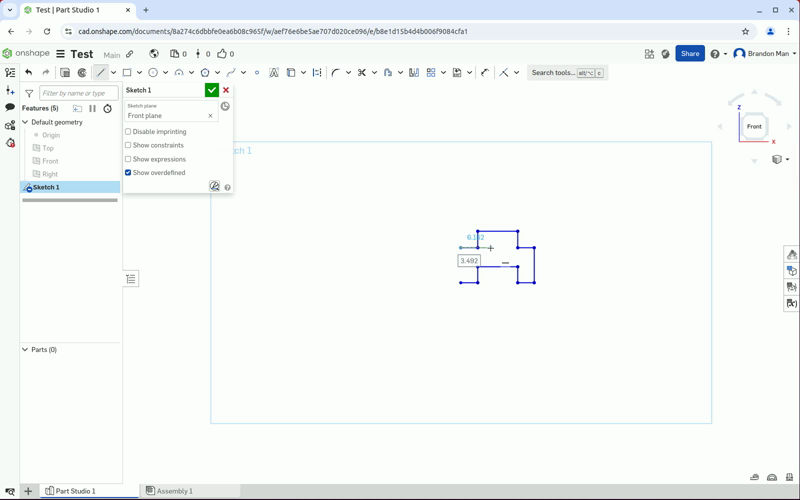
mouse_move(460, 282)
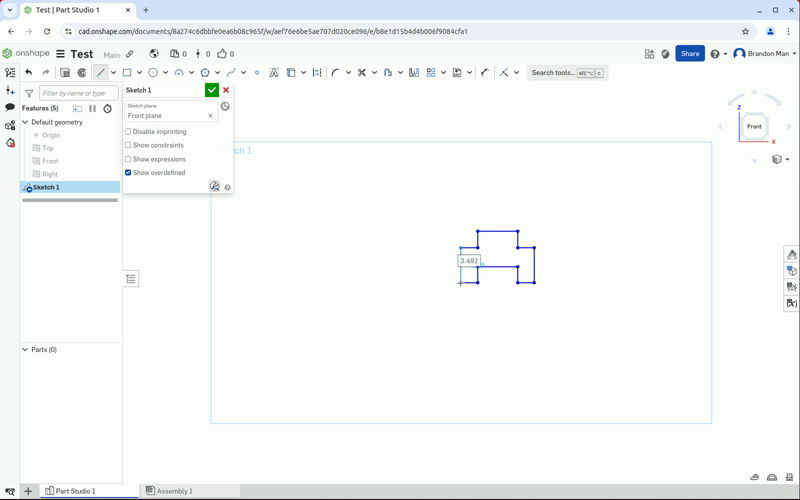
key_up(shift)
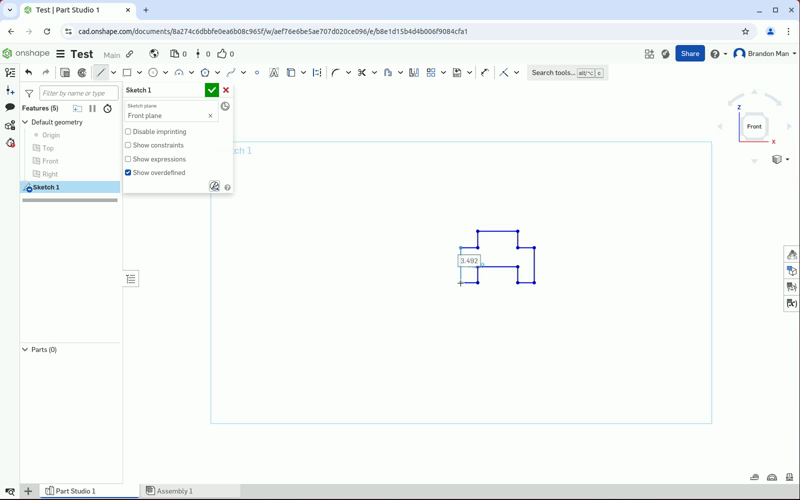
click(460, 282)
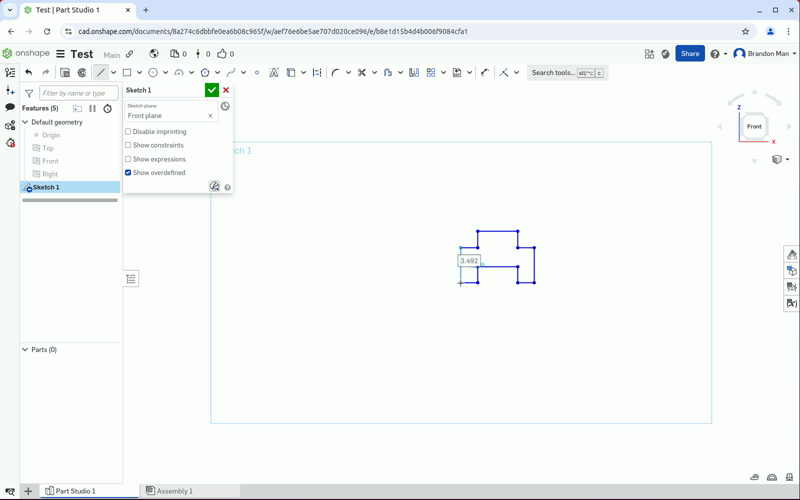
key(esc)
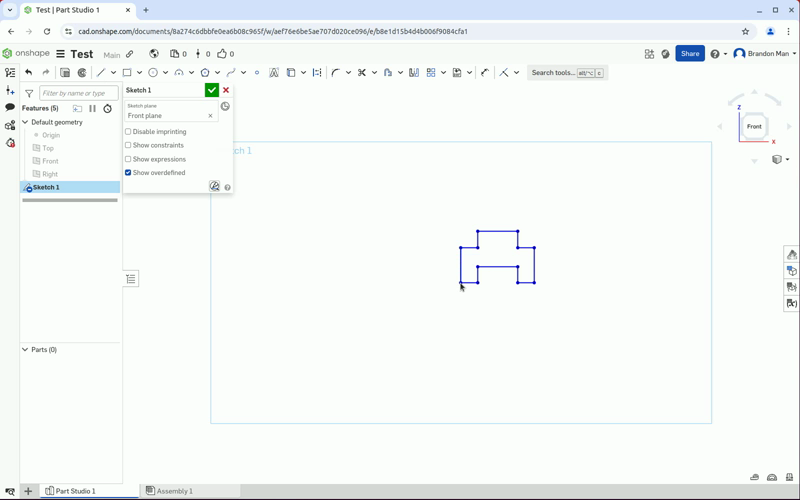
mouse_move(498, 236)
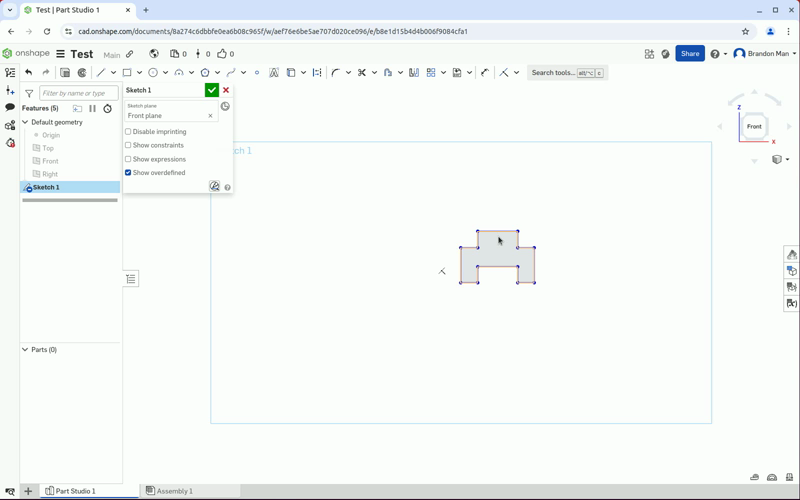
click(498, 236)
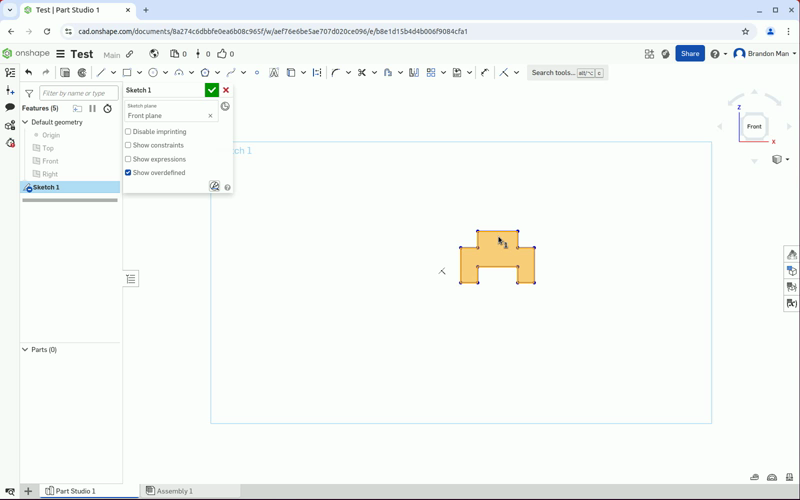
mouse_move(73, 352)
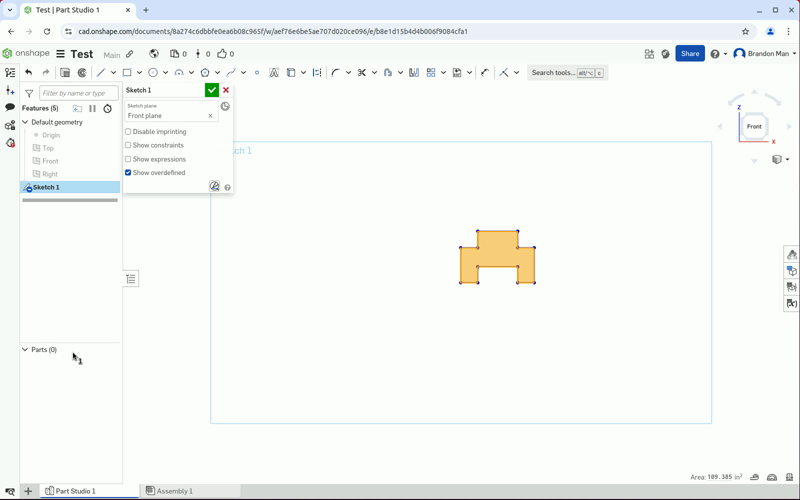
key(shift+y)
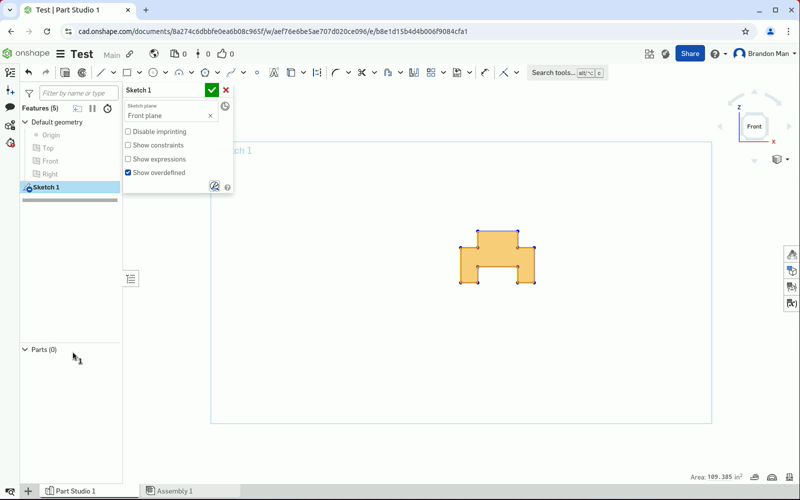
key(shift+e)
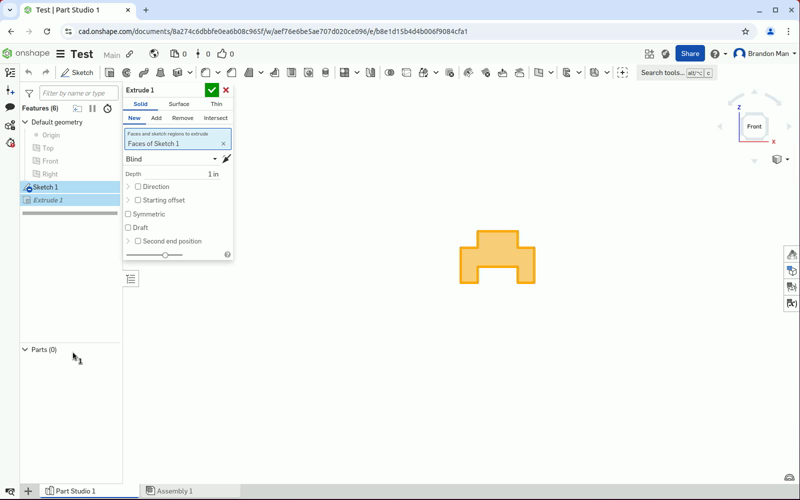
mouse_move(143, 106)
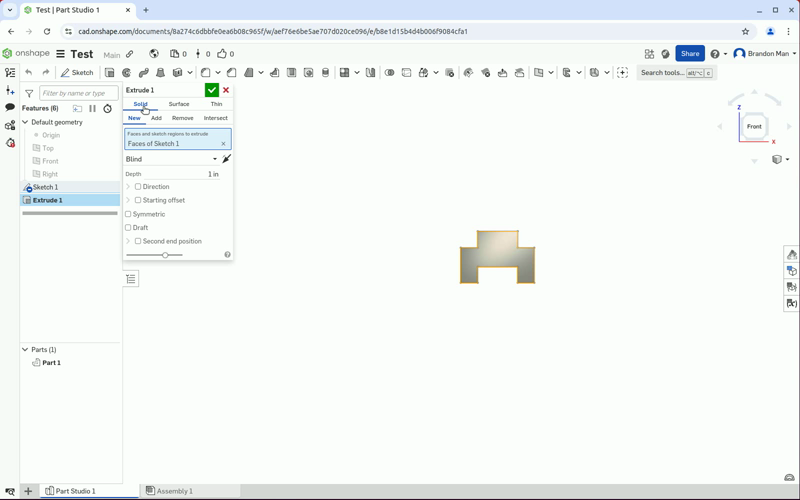
click(143, 106)
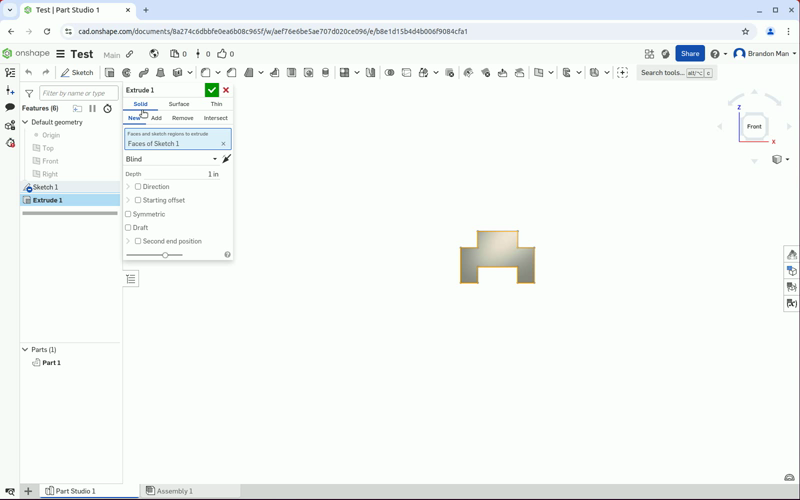
mouse_move(137, 120)
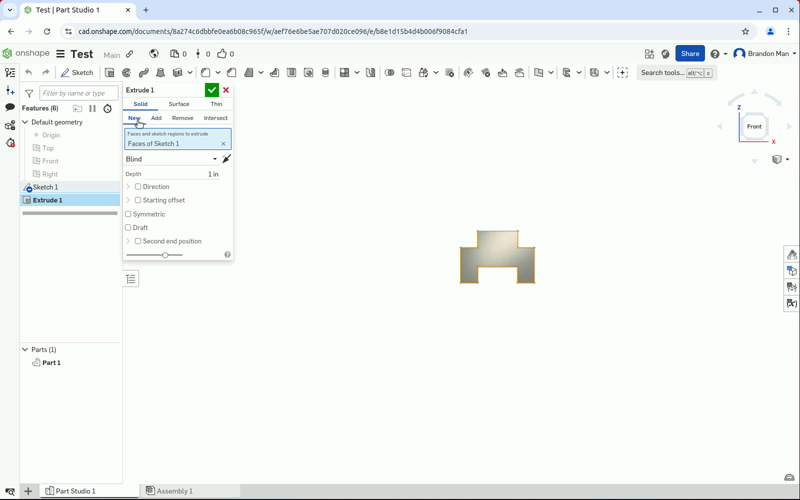
click(137, 120)
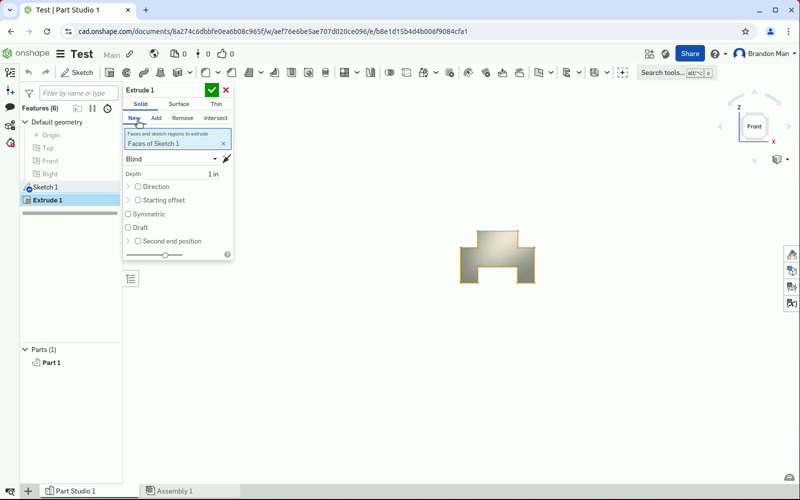
key(tab, 4)
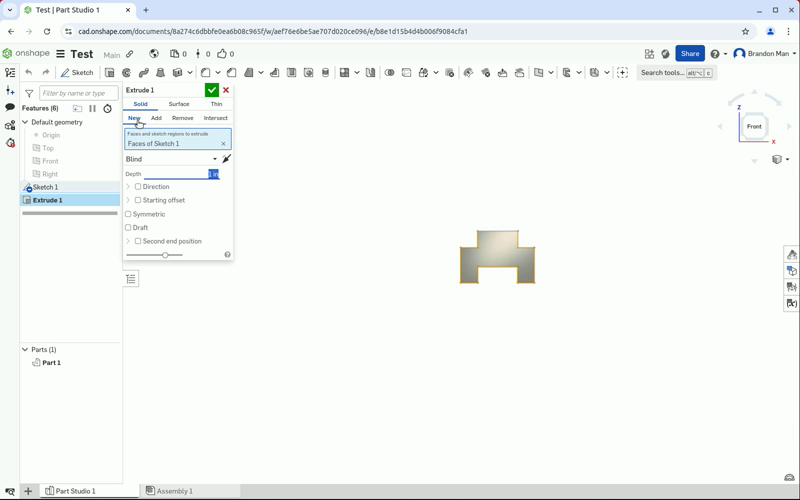
text(23.108)
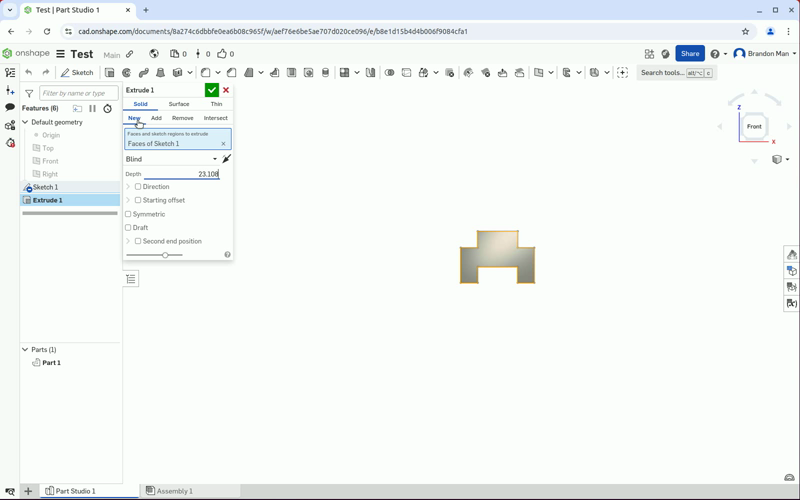
key(enter)
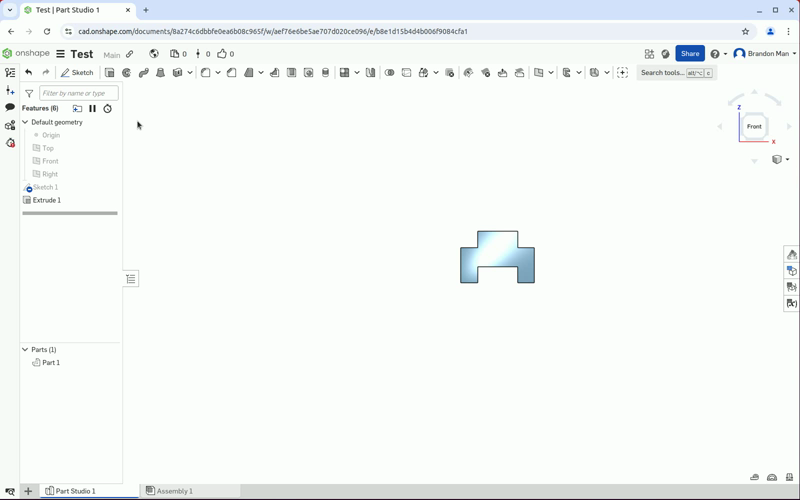
key(shift+h)
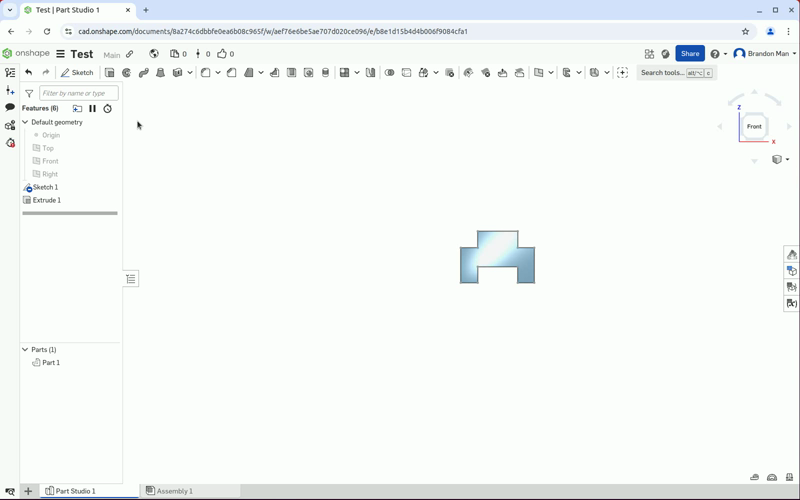
key(shift+h)
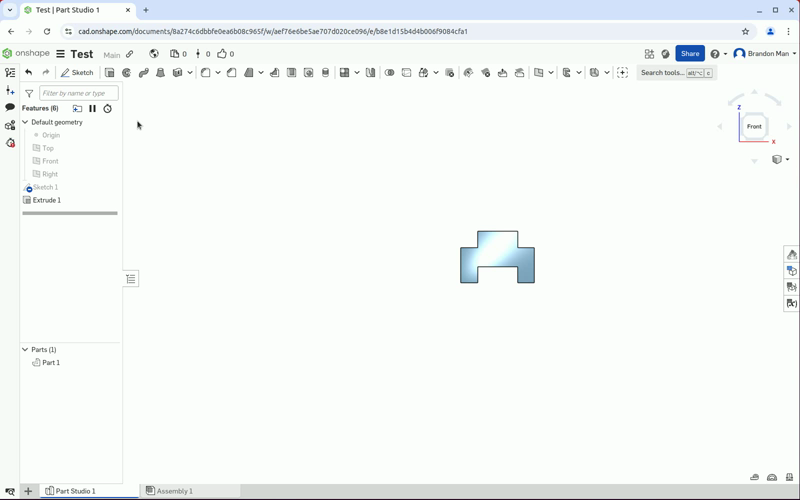
mouse_move(73, 189)
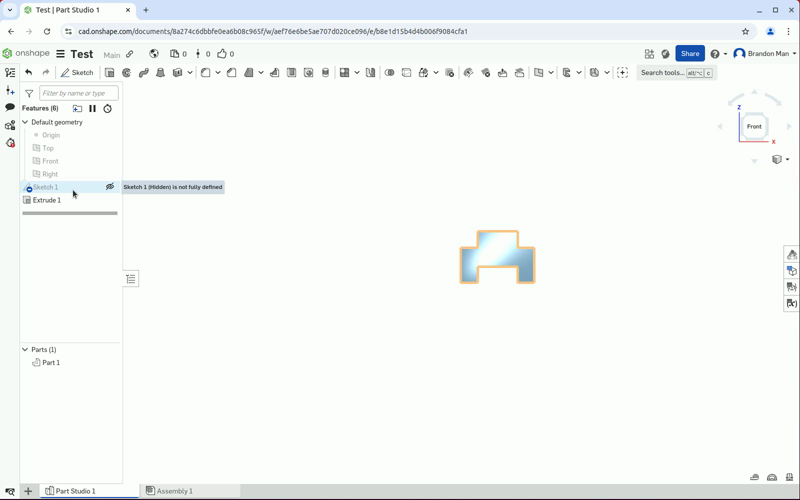
click(73, 189)
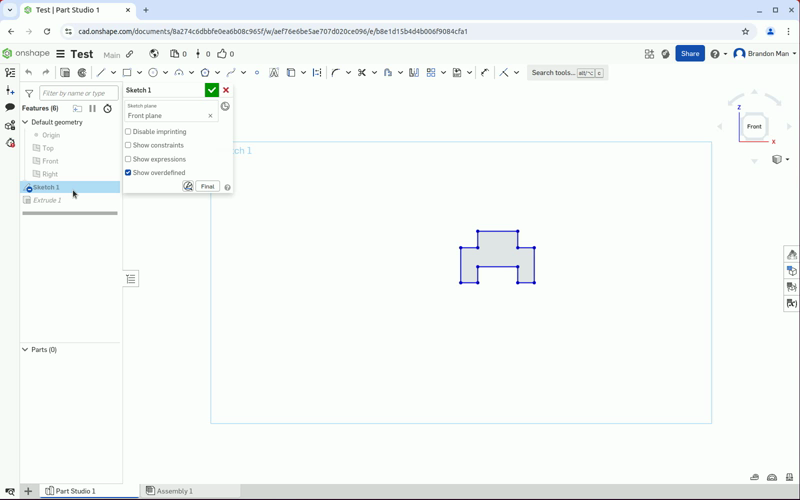
mouse_move(229, 92)
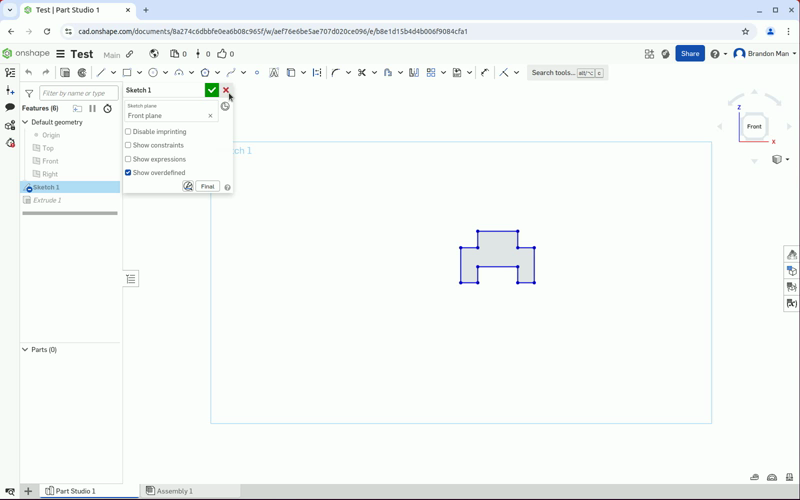
click(229, 92)
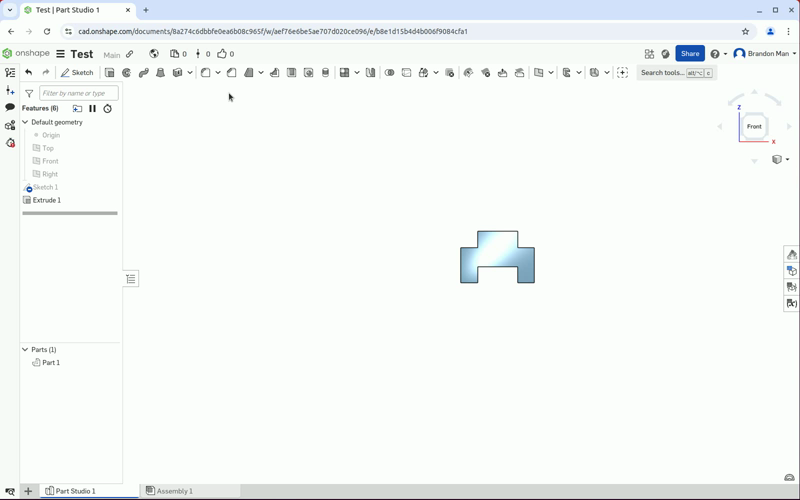
mouse_move(73, 352)
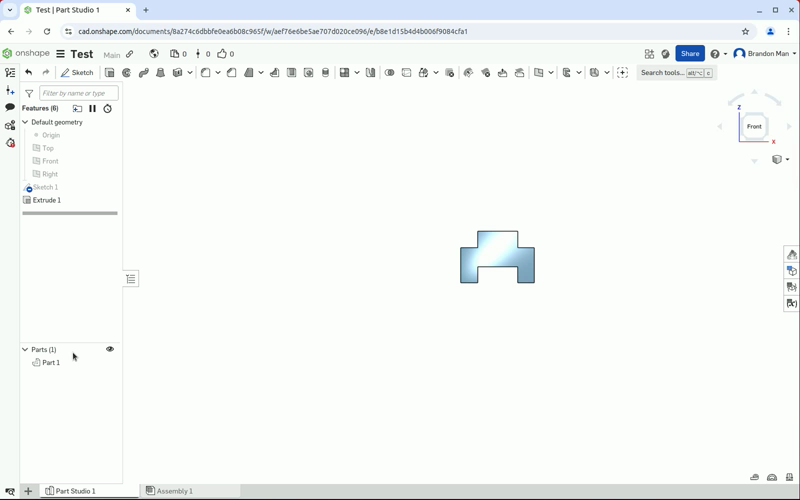
key(y)
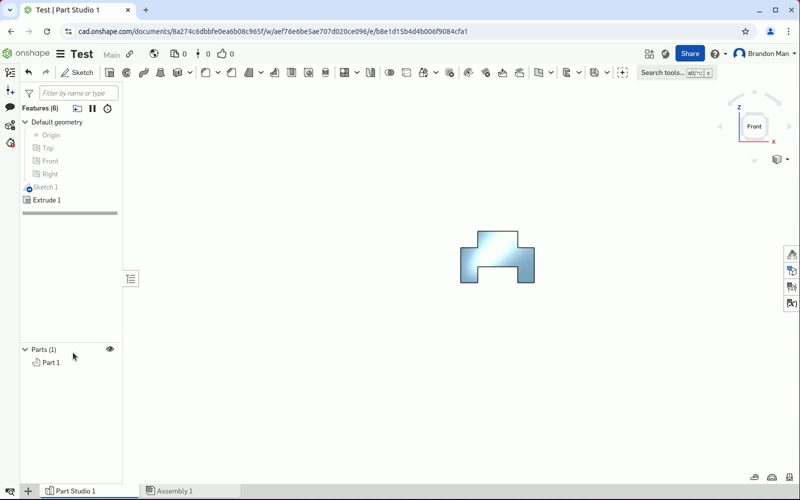
key(shift+p)
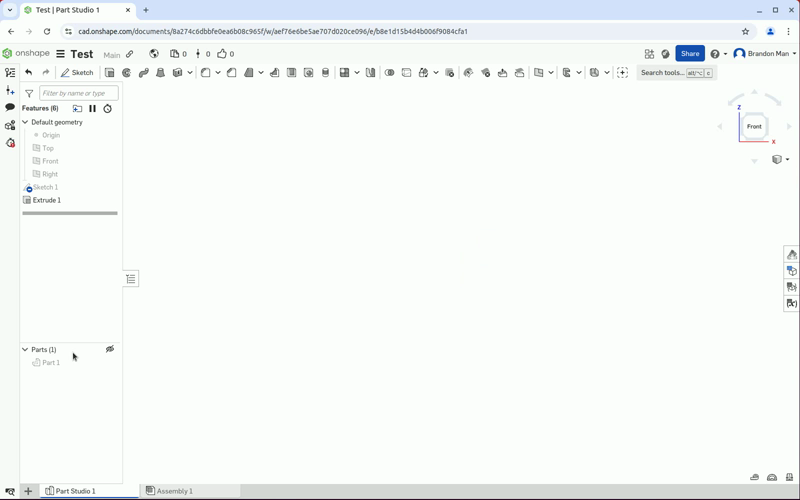
key(space)
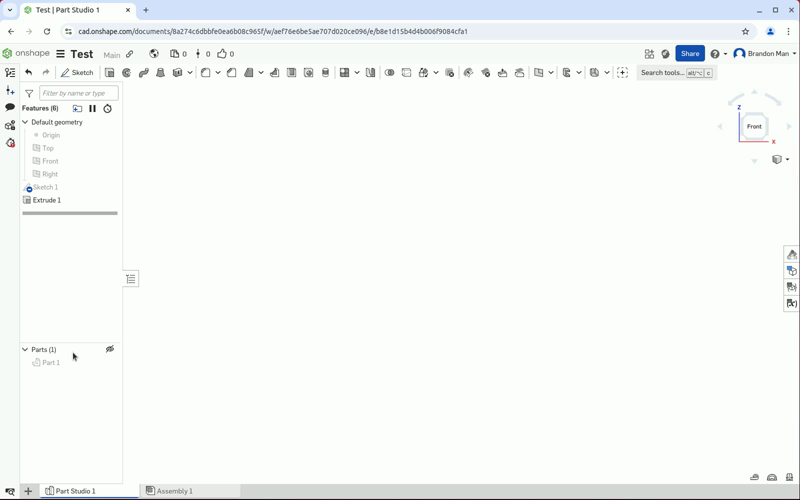
key_down(shift)
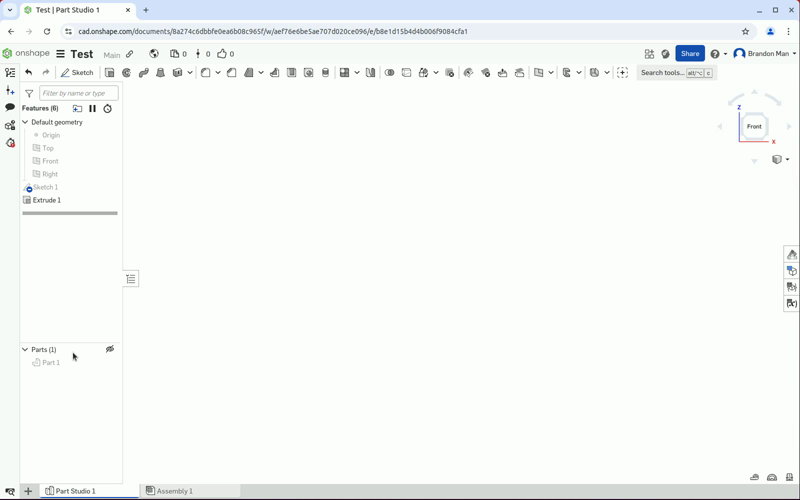
key(down)
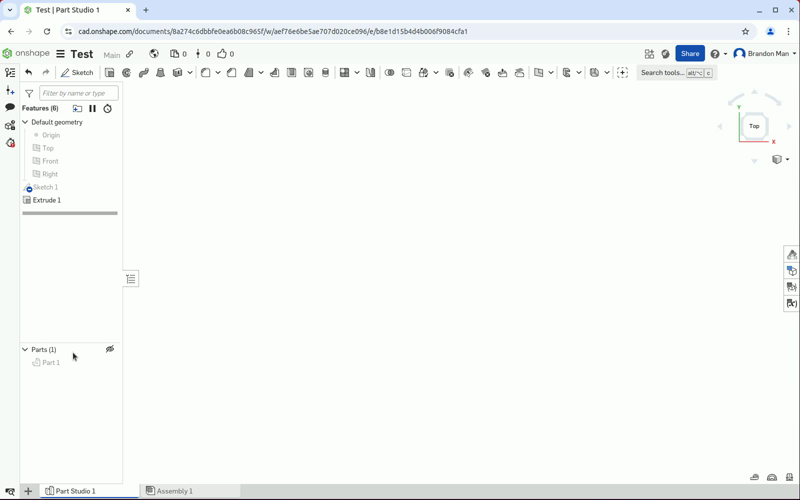
key_up(shift)
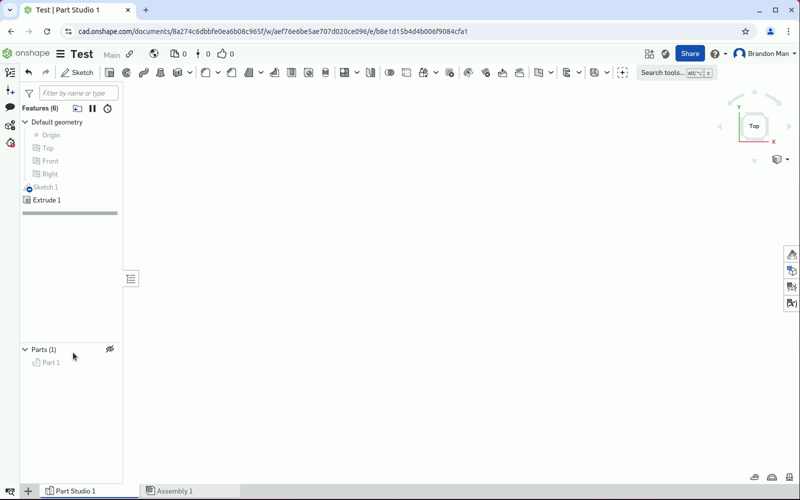
mouse_move(73, 352)
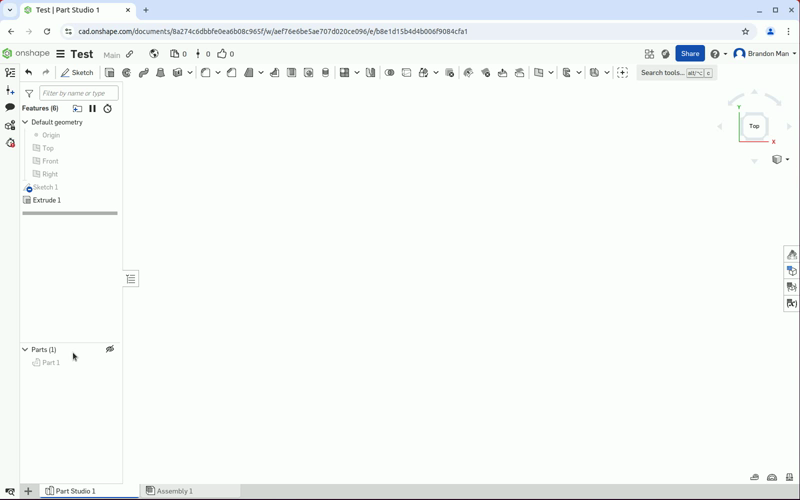
key(shift+y)
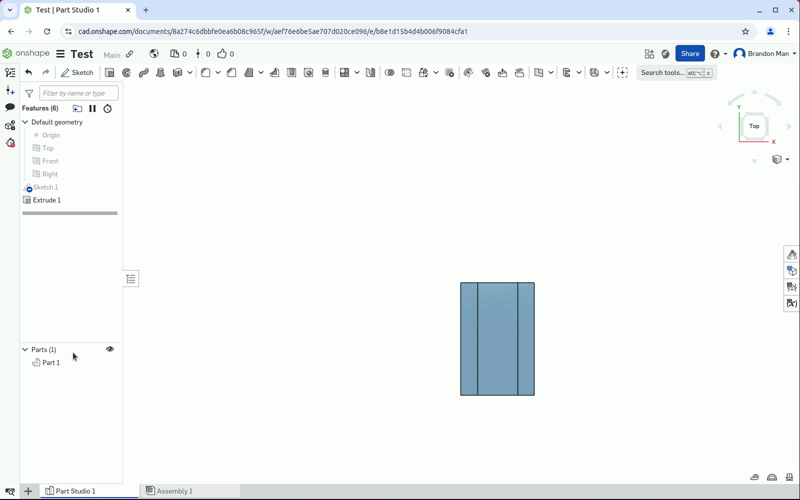
mouse_move(541, 75)
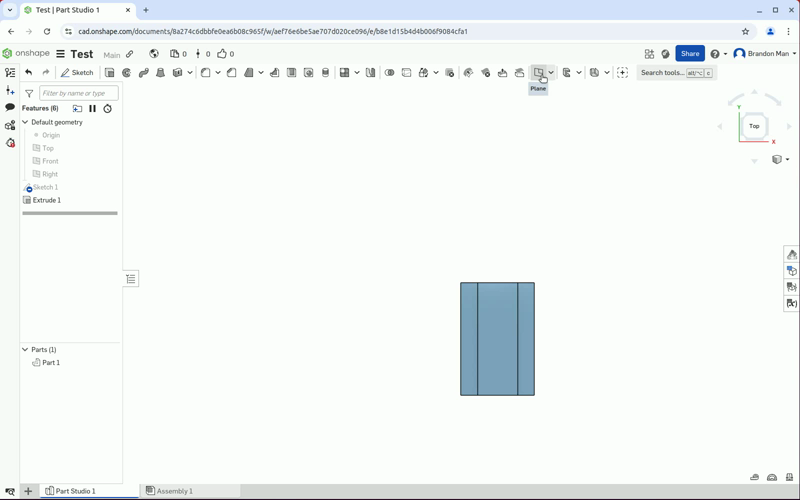
click(541, 75)
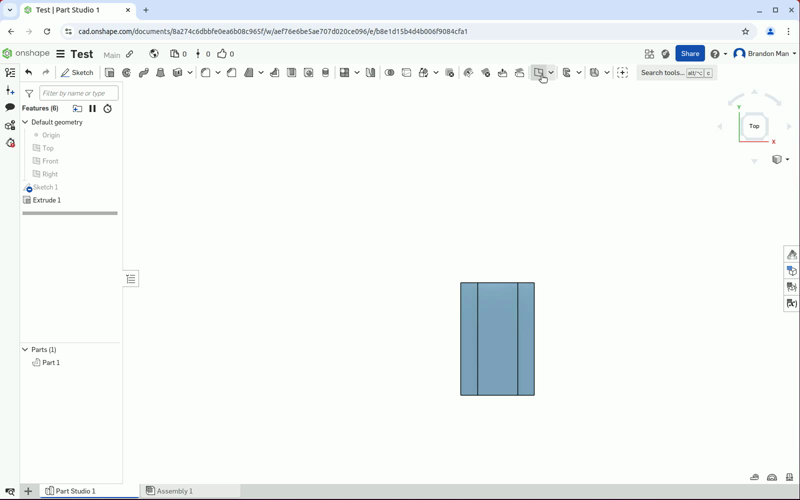
mouse_move(73, 150)
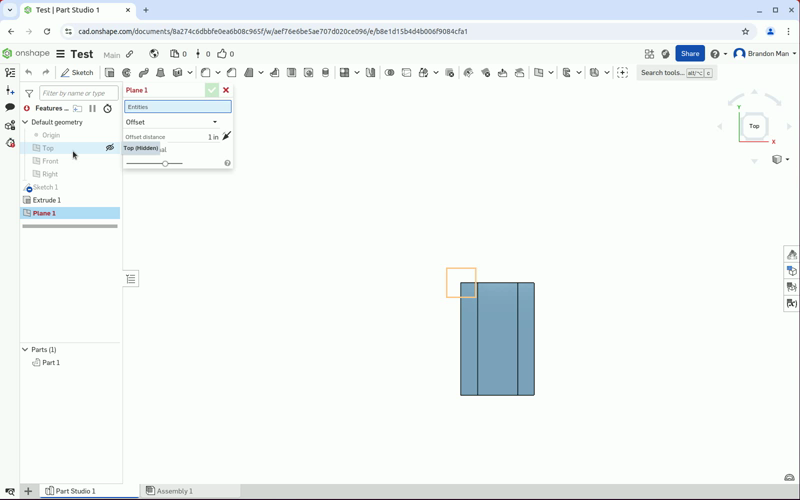
click(73, 150)
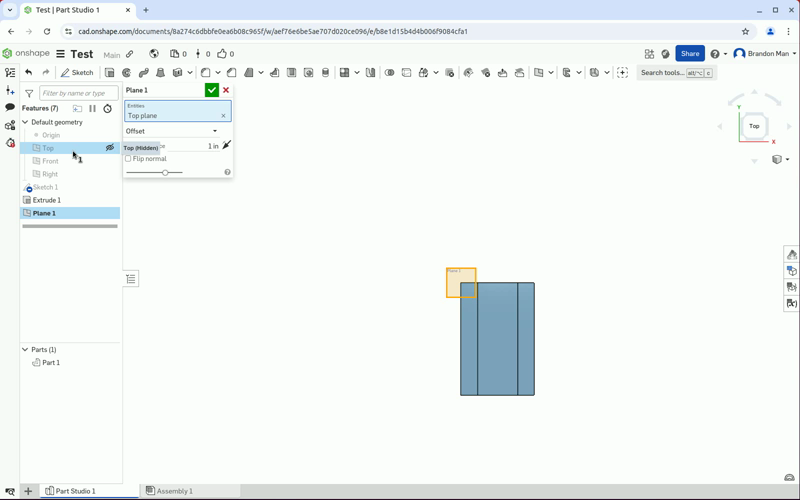
key(tab, 2)
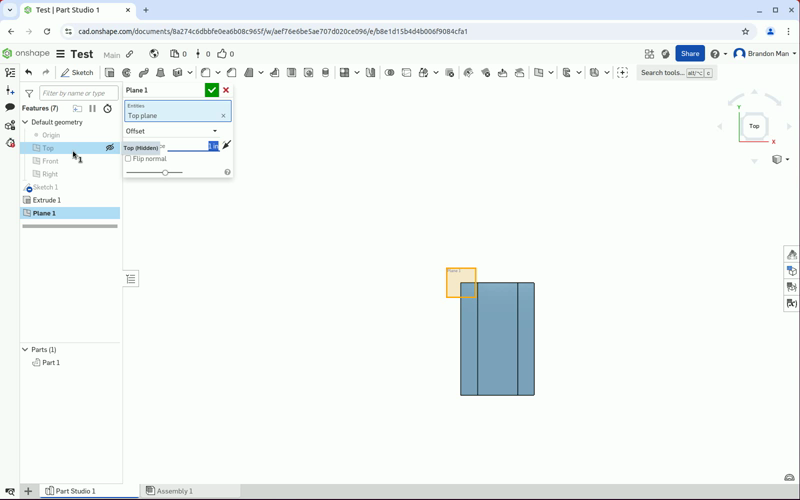
text(10.599)
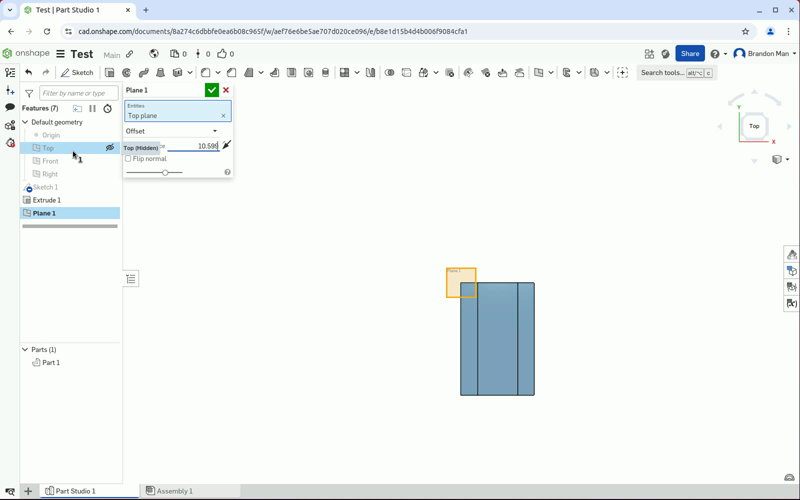
key(enter, 2)
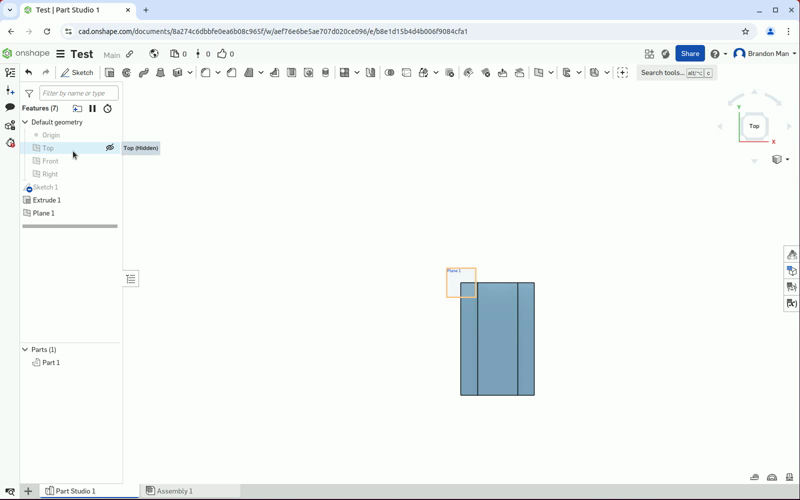
key(shift+s)
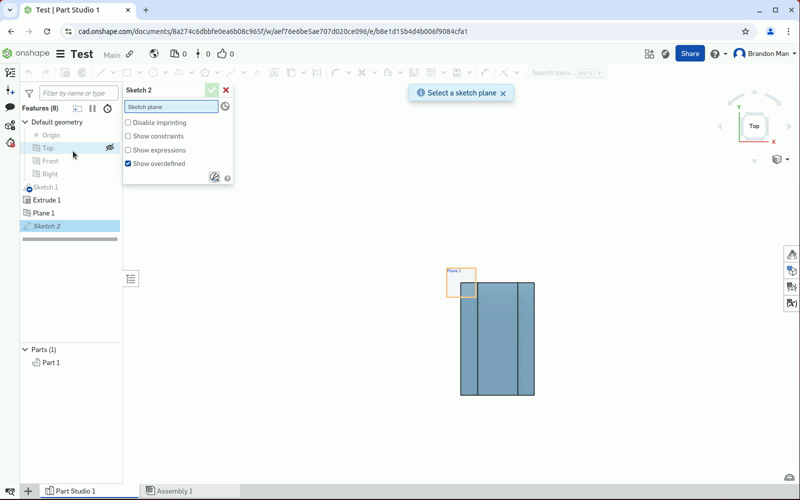
mouse_move(73, 215)
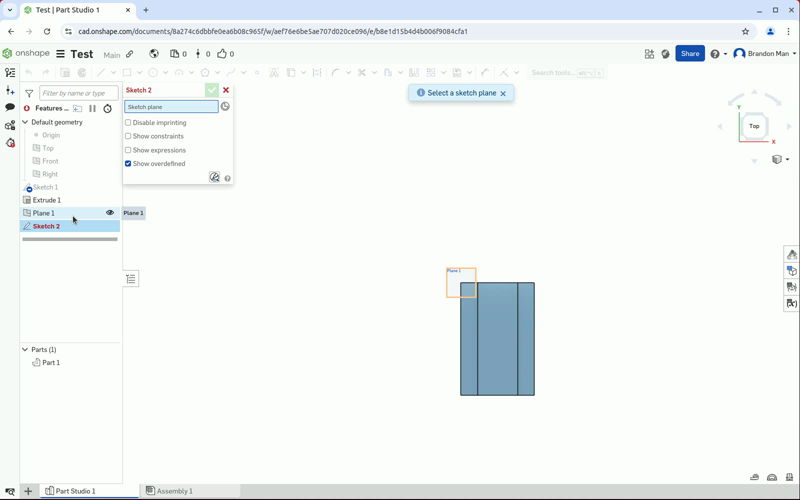
click(73, 215)
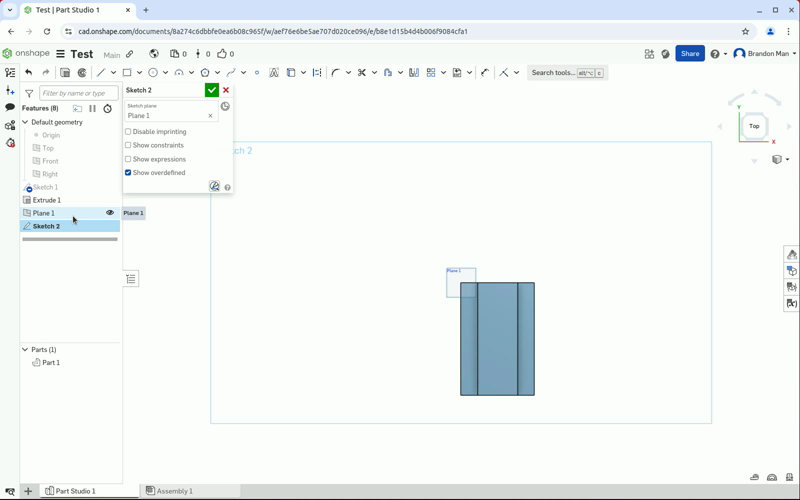
mouse_move(73, 352)
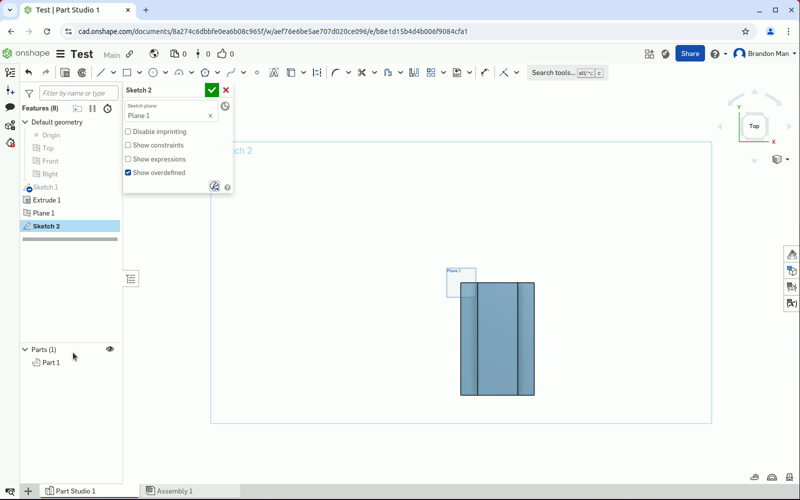
key(y)
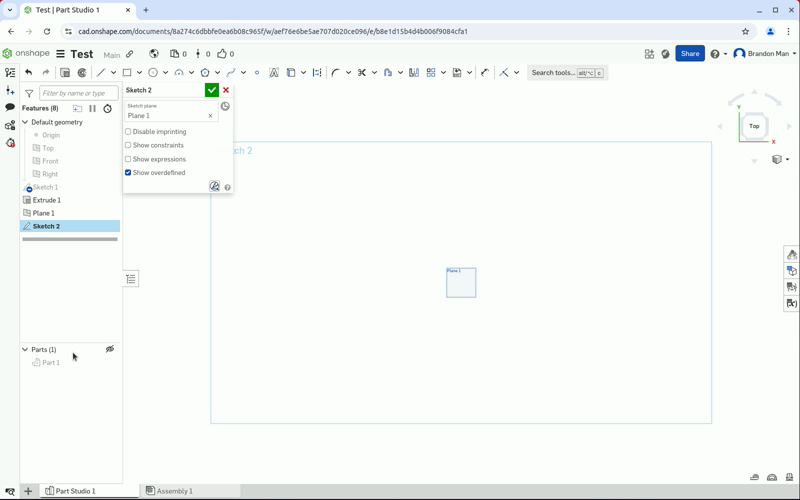
key(c)
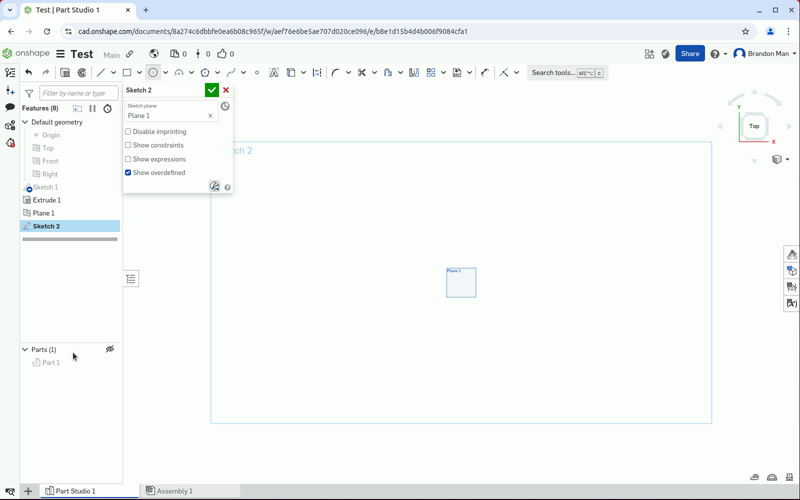
key_down(shift)
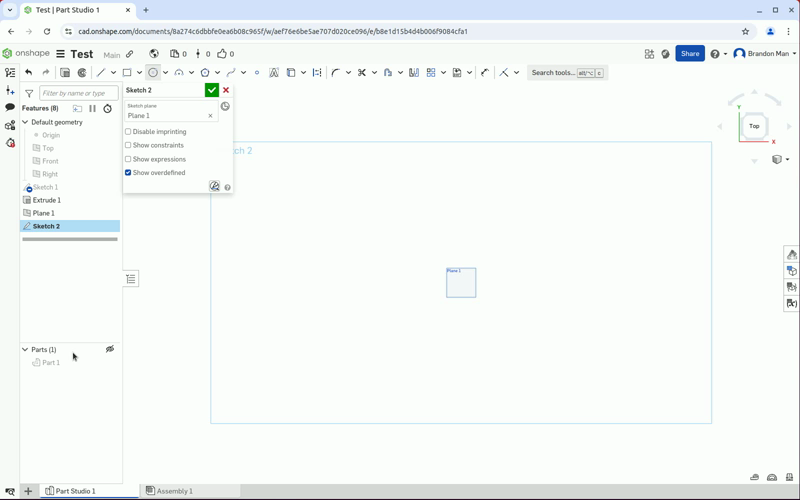
mouse_move(498, 311)
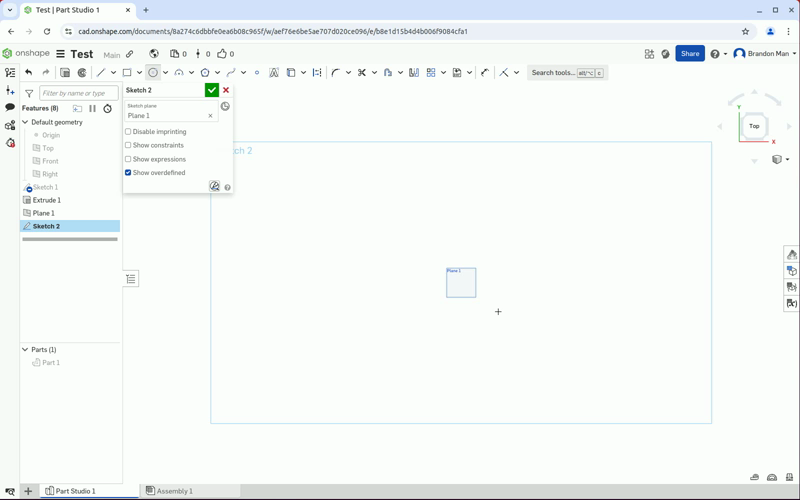
click(498, 311)
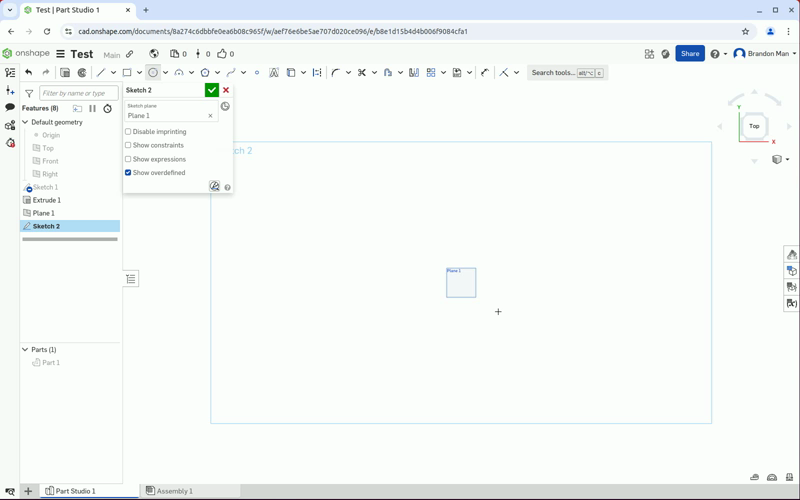
key_up(shift)
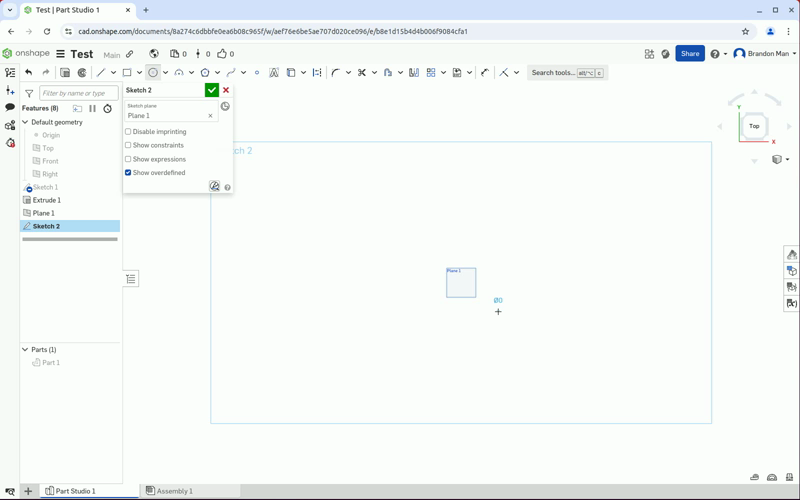
mouse_move(511, 311)
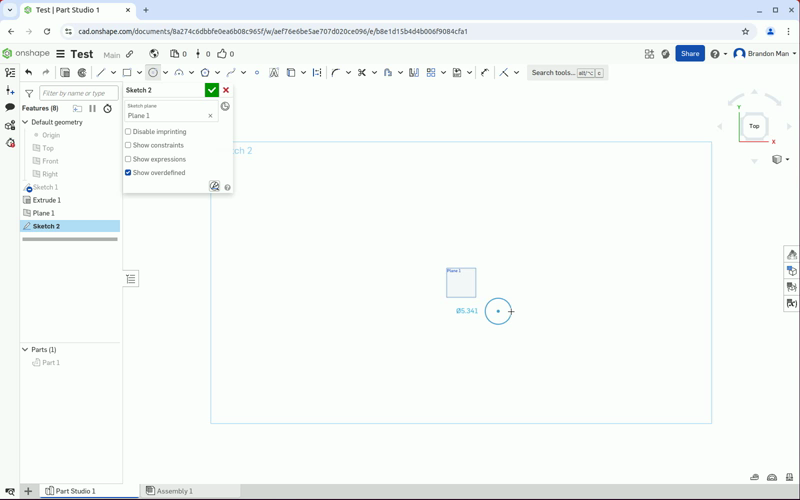
click(511, 311)
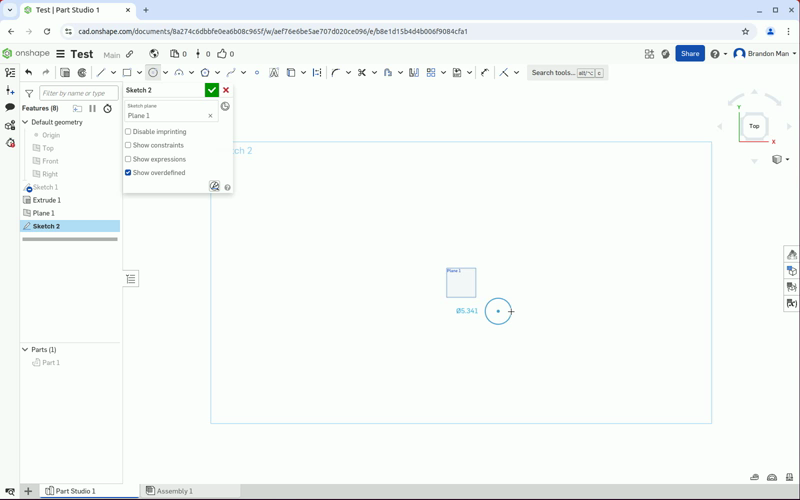
key(esc)
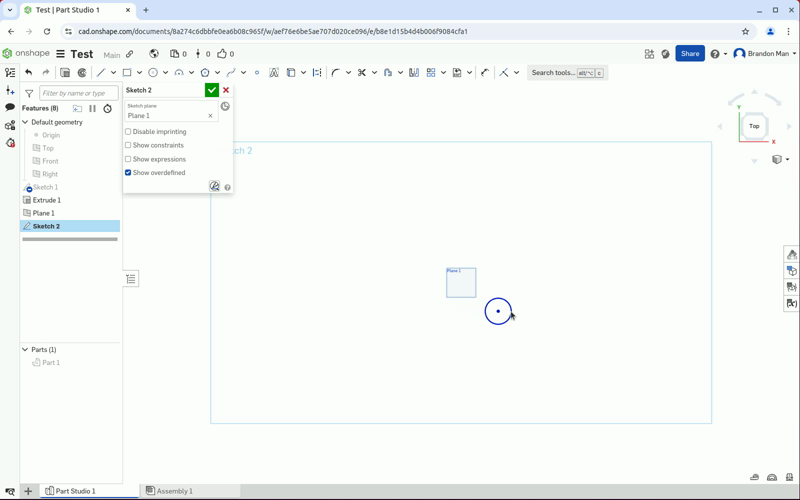
mouse_move(499, 322)
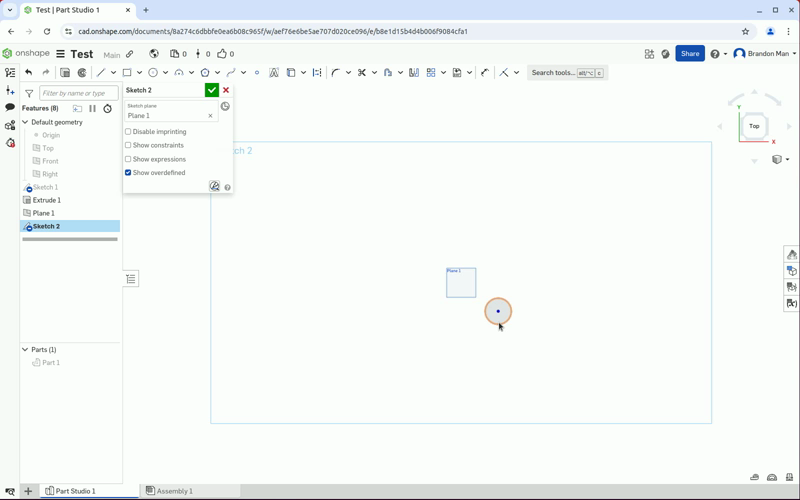
scroll(6)
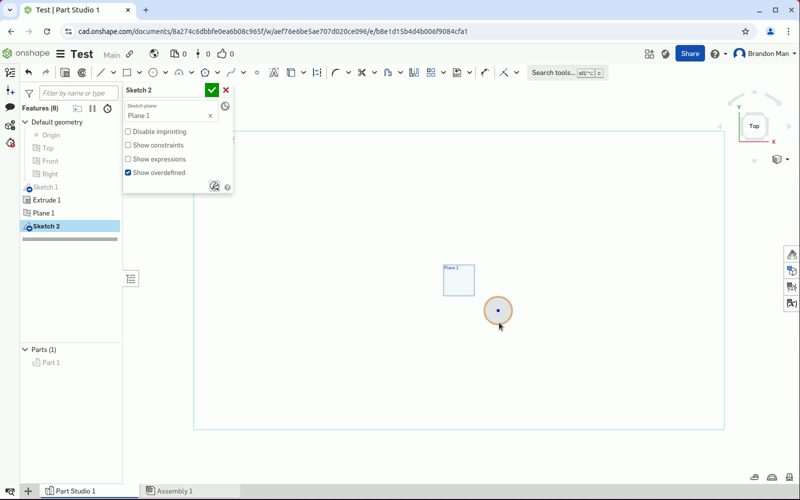
scroll(6)
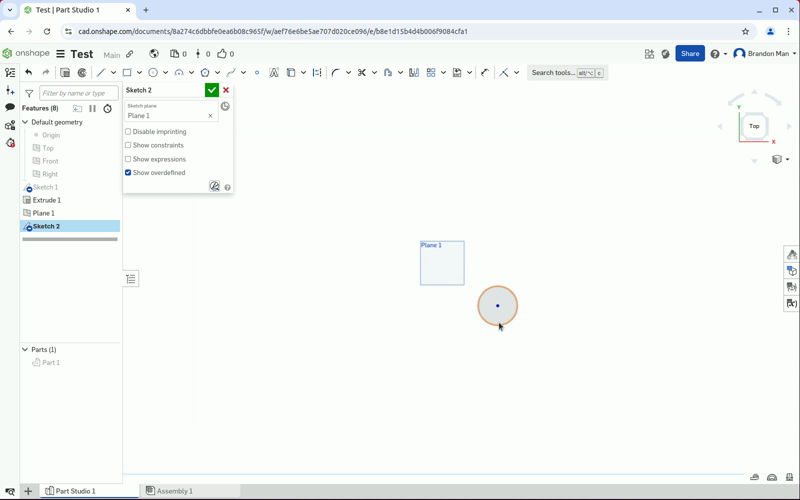
scroll(6)
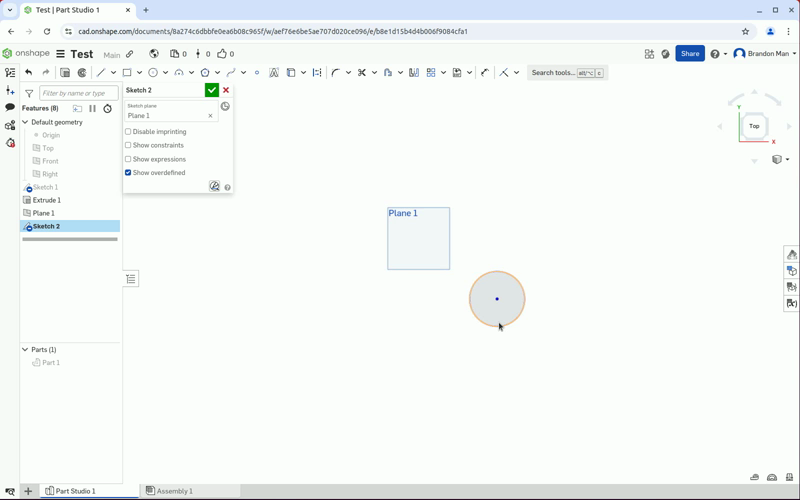
scroll(6)
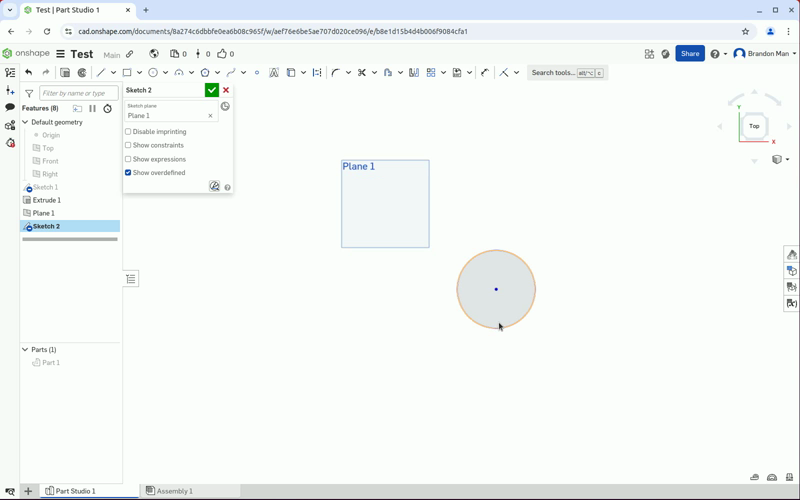
scroll(6)
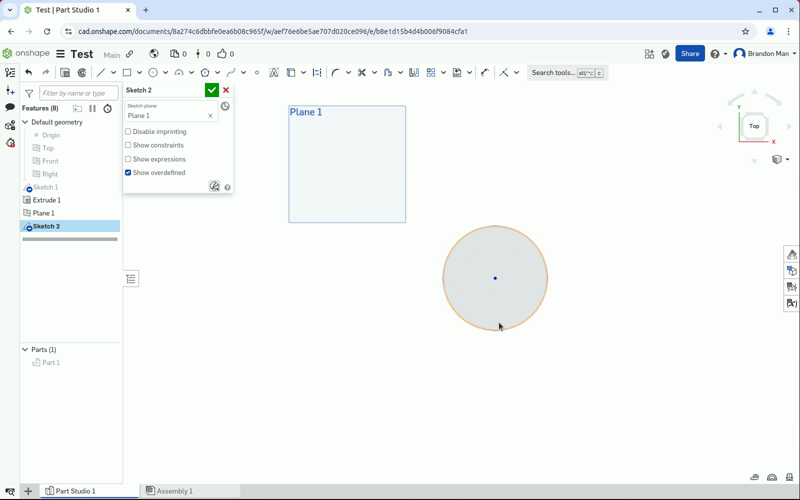
scroll(6)
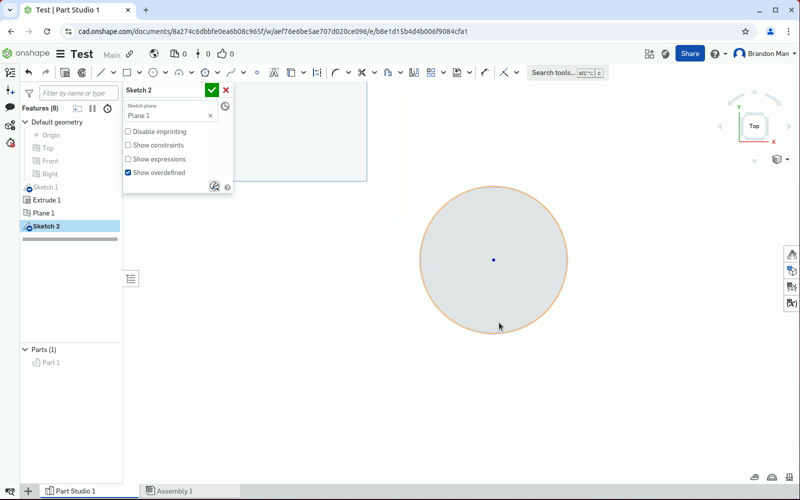
scroll(6)
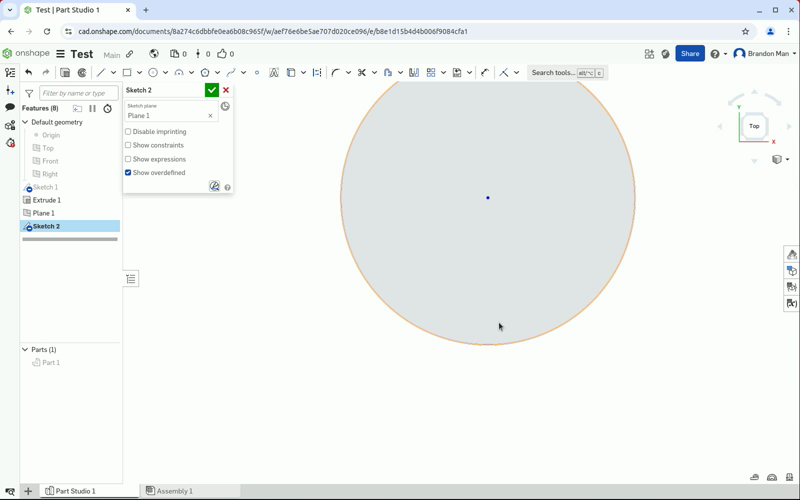
click(499, 322)
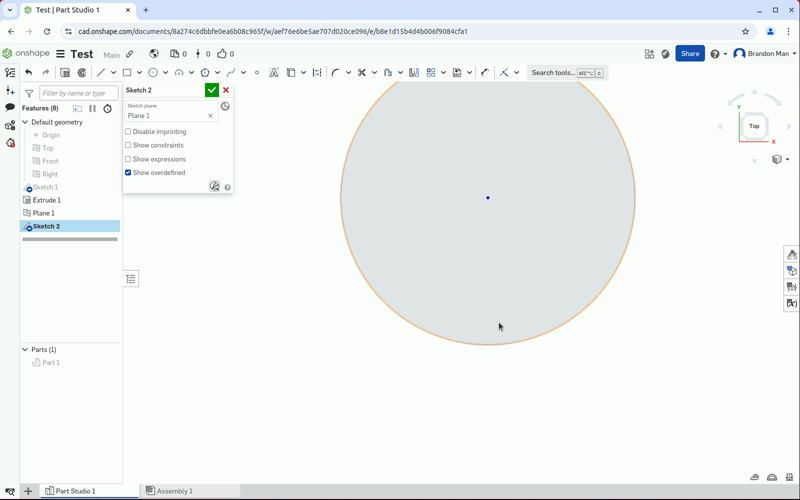
scroll(-6)
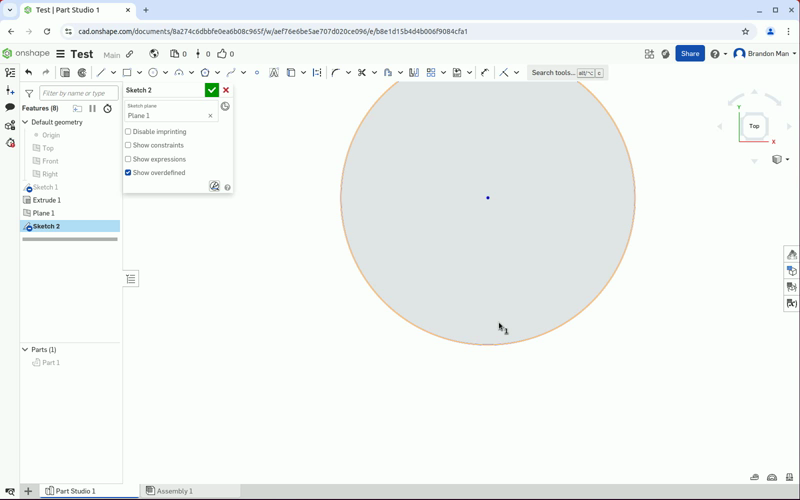
scroll(-6)
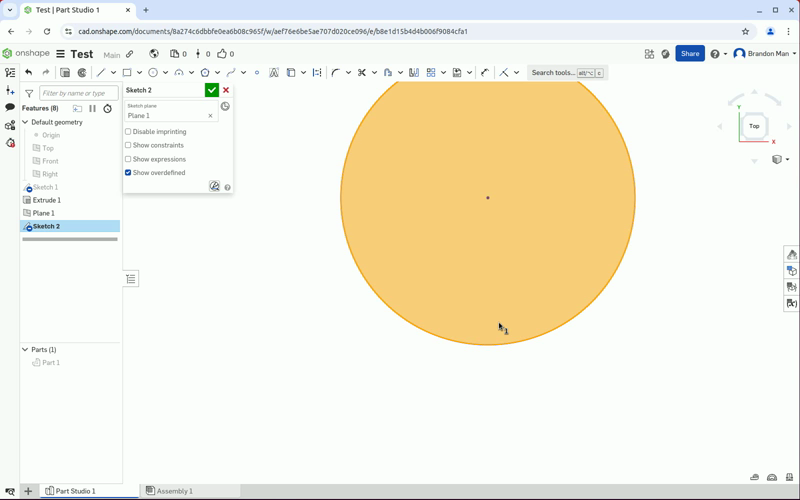
scroll(-6)
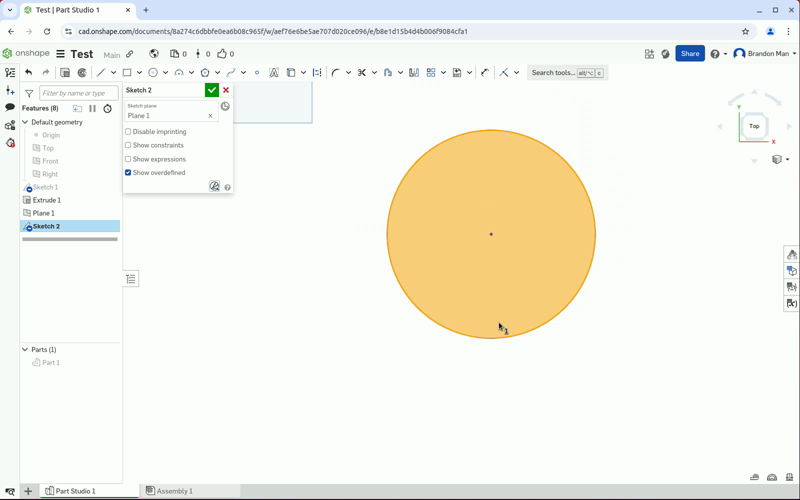
scroll(-6)
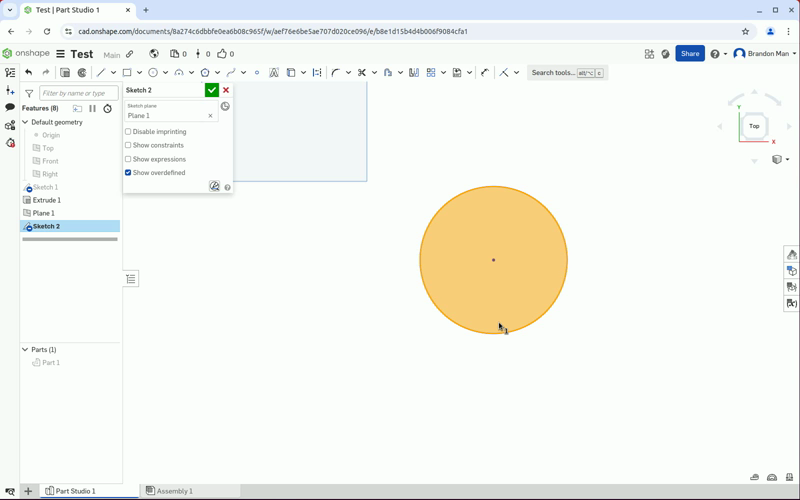
scroll(-6)
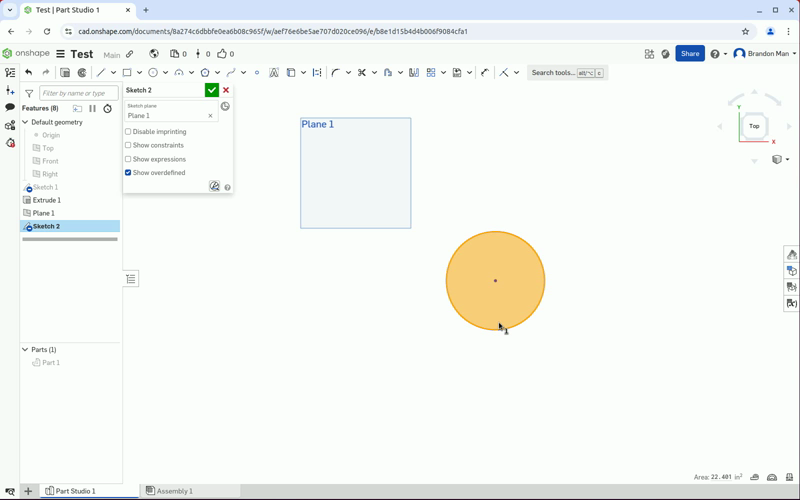
scroll(-6)
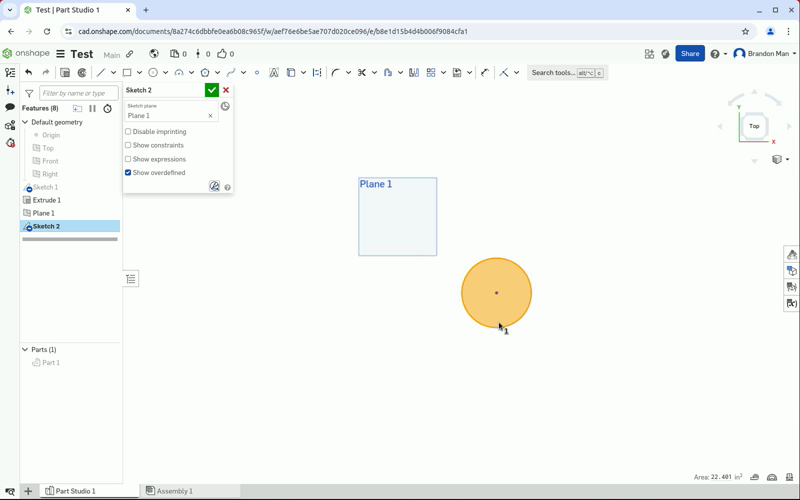
scroll(-6)
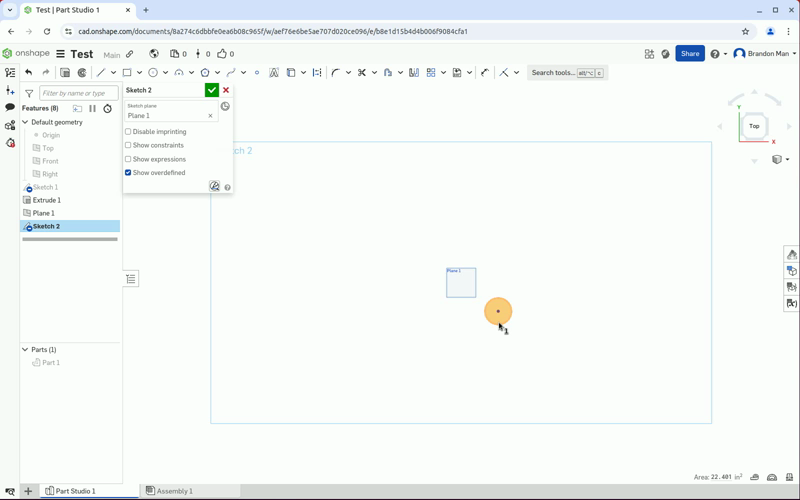
mouse_move(73, 352)
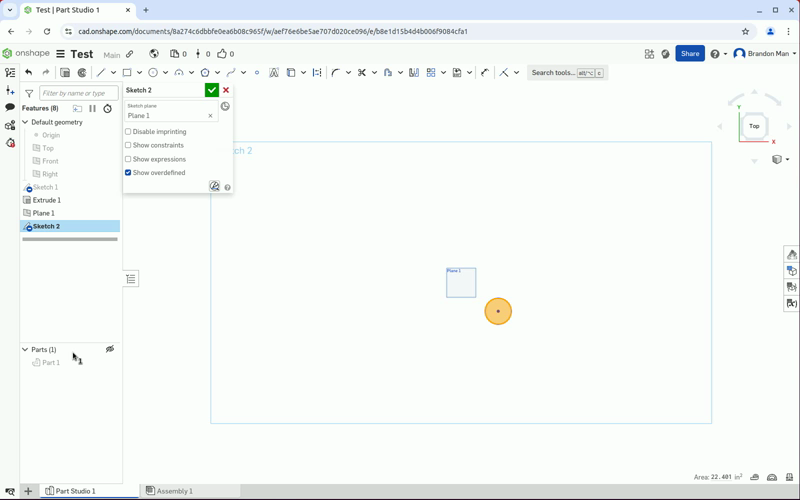
key(shift+y)
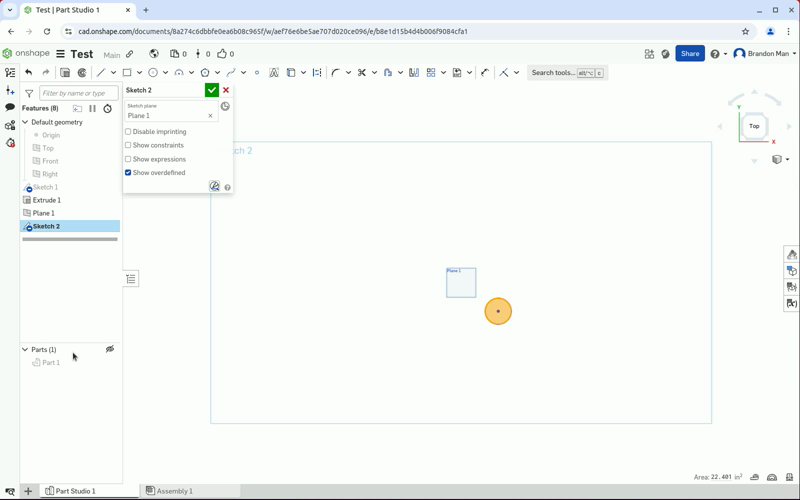
key(shift+e)
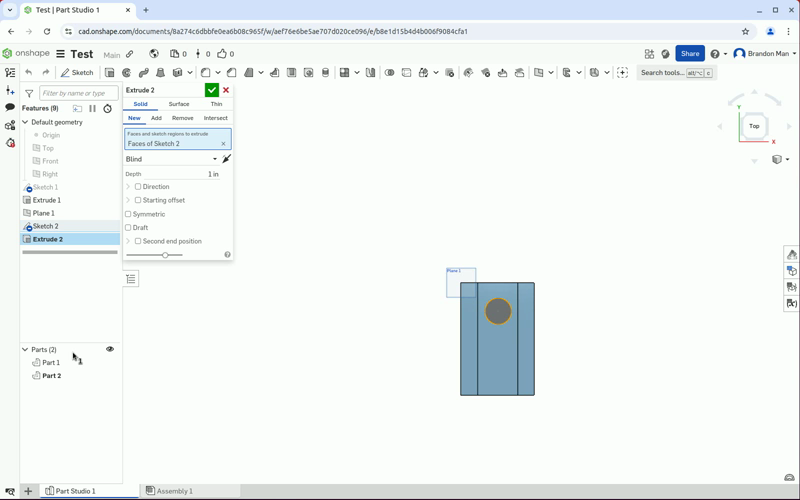
mouse_move(143, 106)
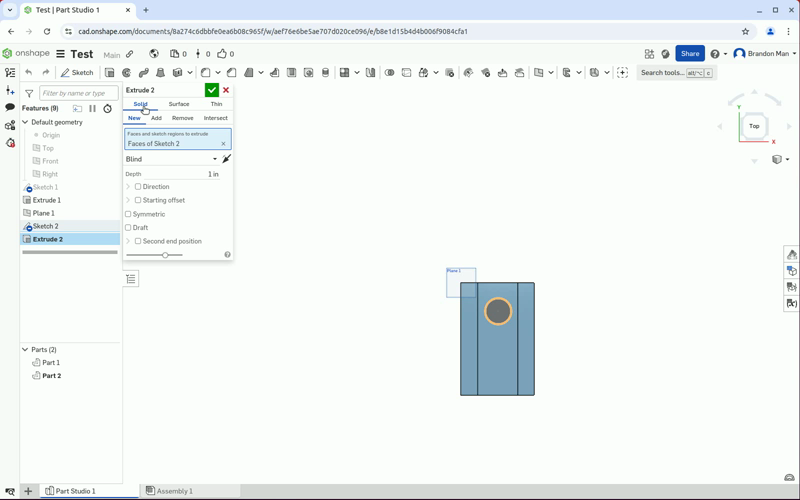
click(143, 106)
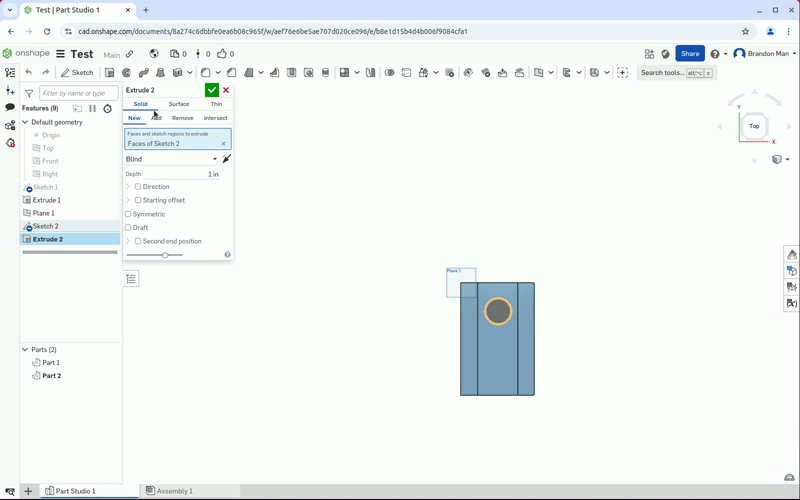
mouse_move(186, 120)
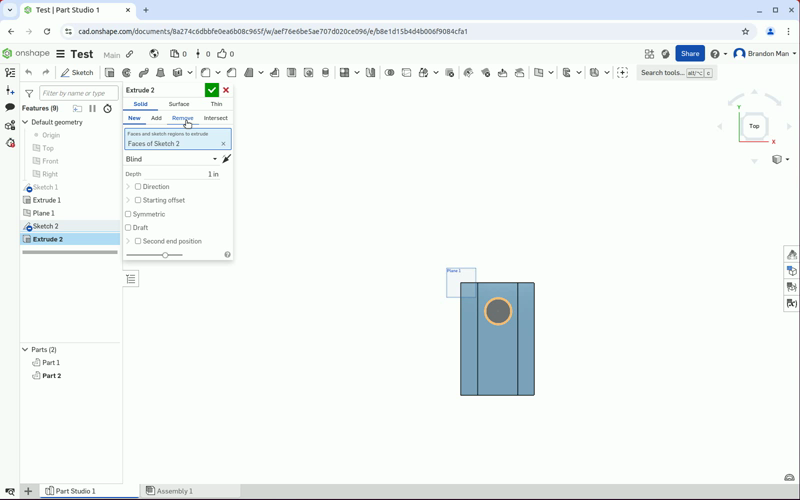
click(186, 120)
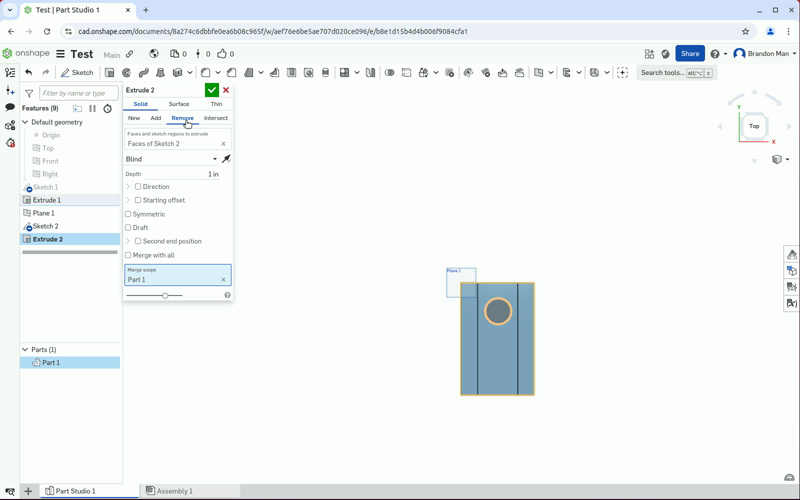
key(tab, 4)
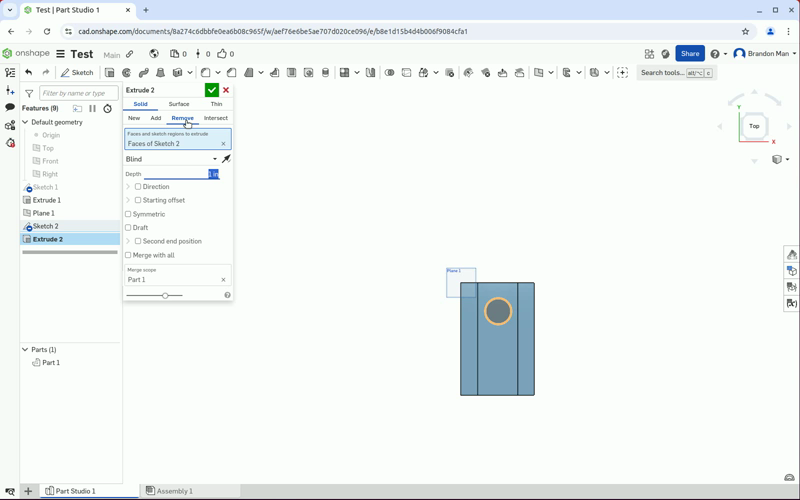
text(7.943)
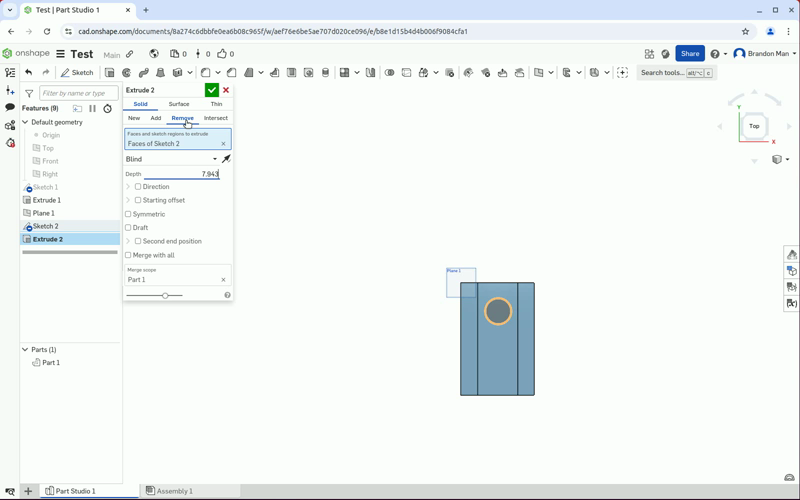
key(tab, 6)
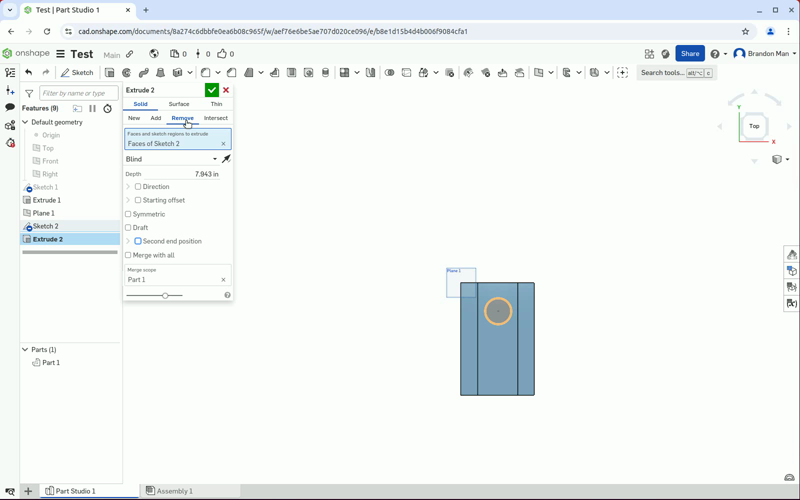
key(space)
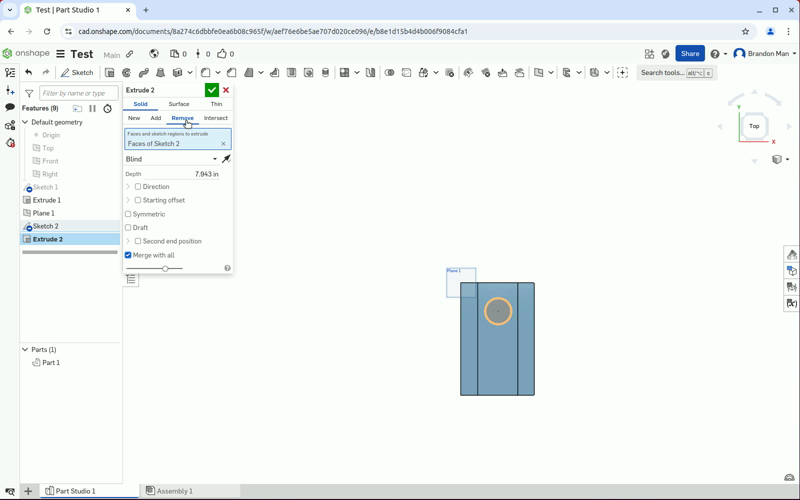
key(enter)
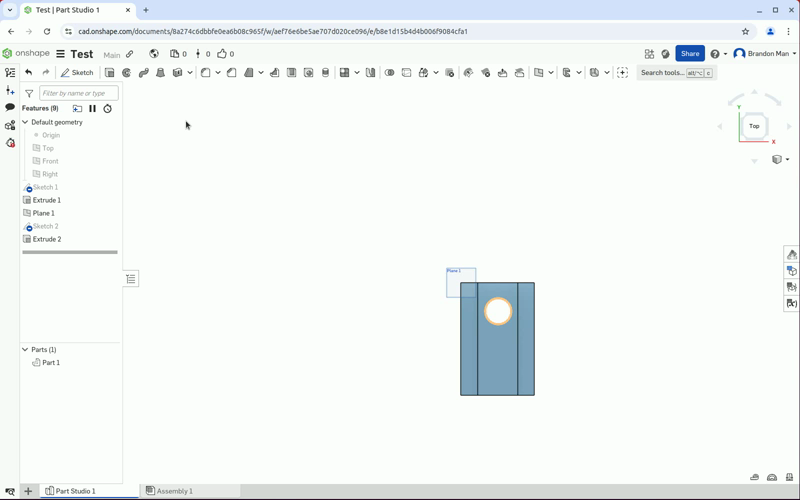
key(shift+h)
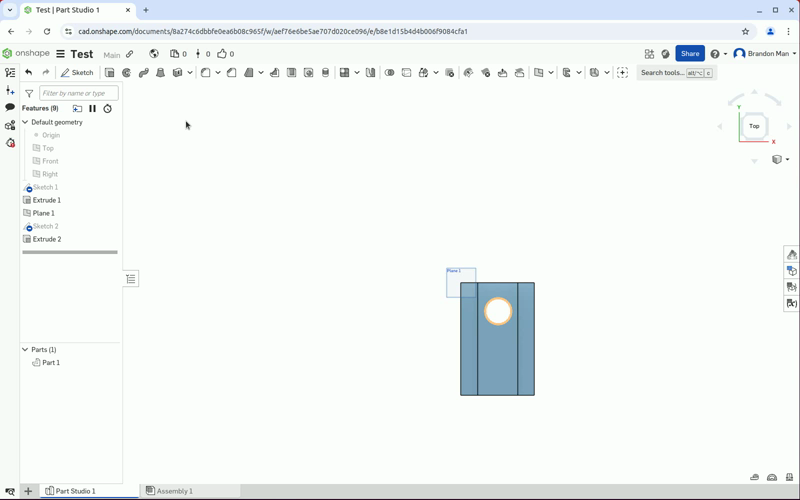
key(shift+h)
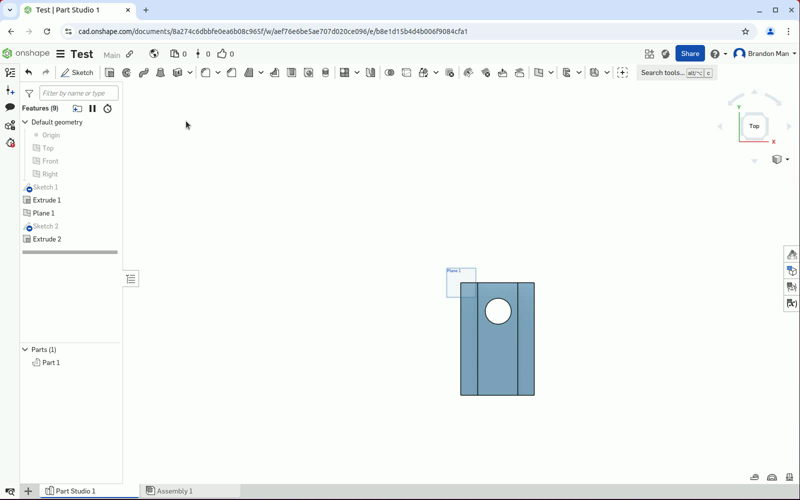
mouse_move(73, 189)
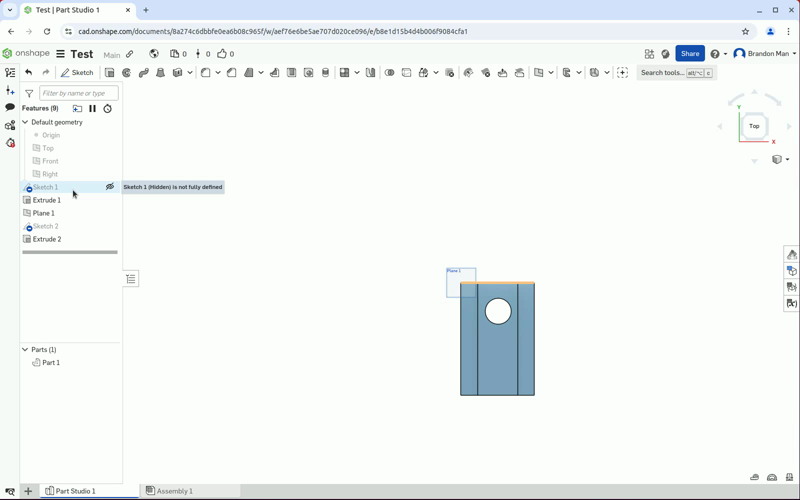
click(73, 189)
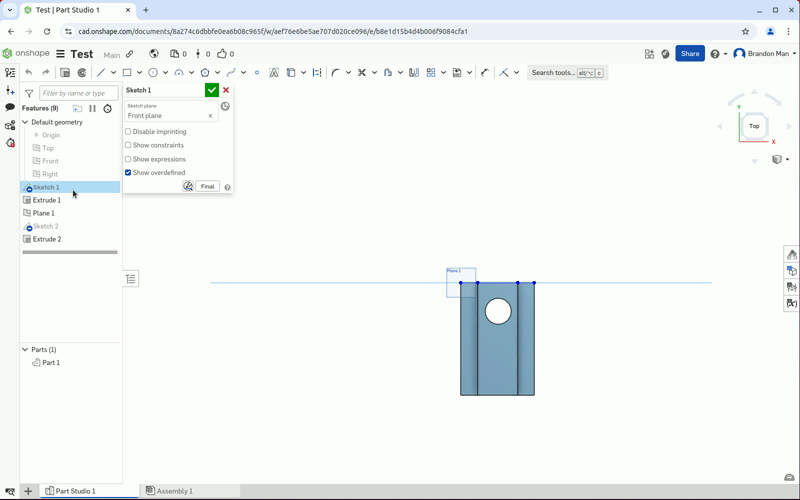
mouse_move(229, 92)
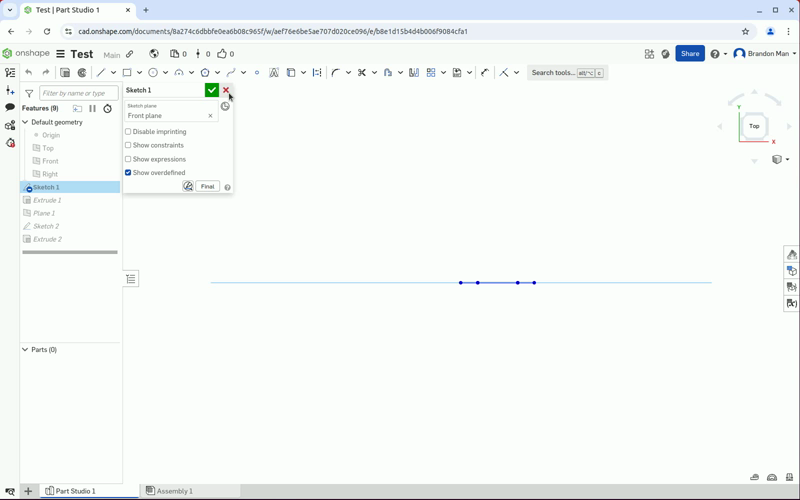
click(229, 92)
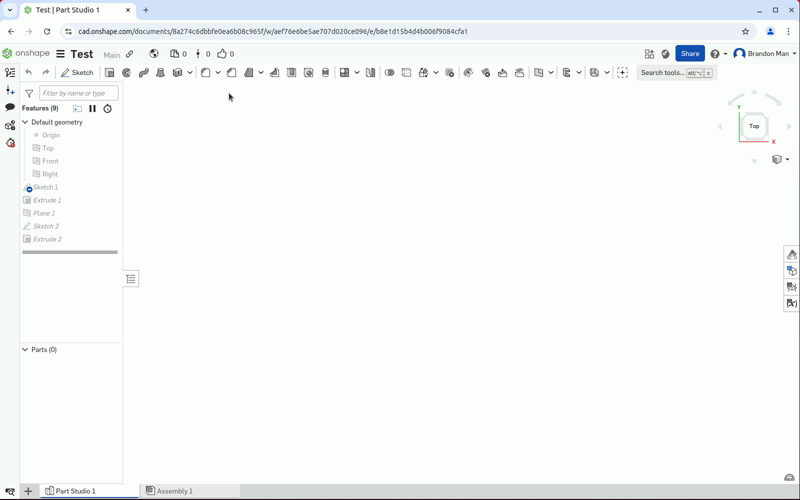
key(shift+s)
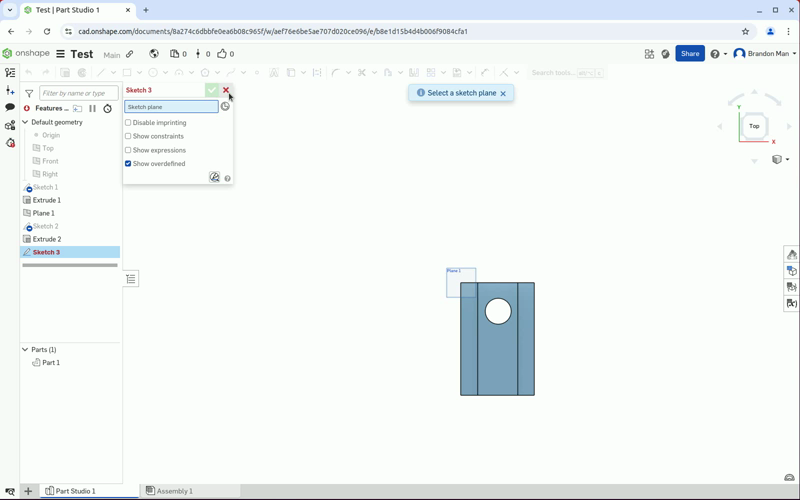
mouse_move(73, 215)
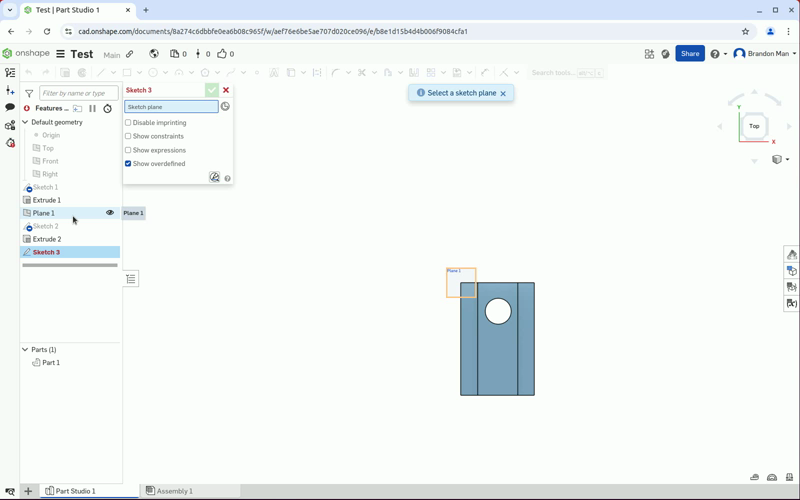
click(73, 215)
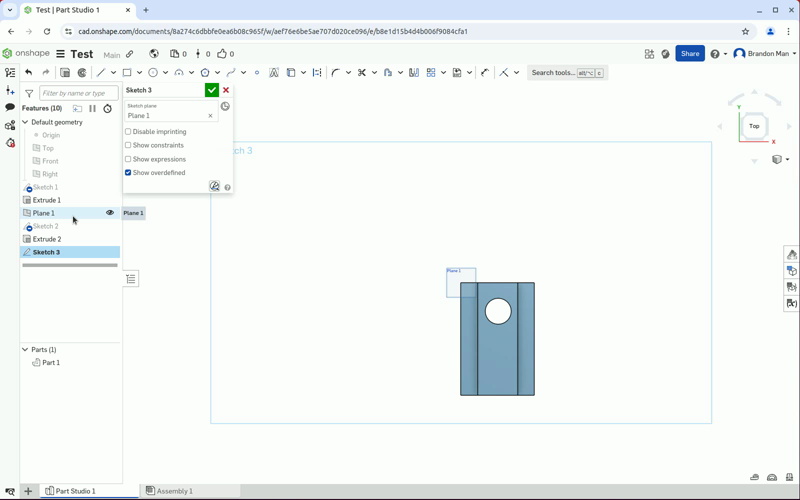
mouse_move(73, 352)
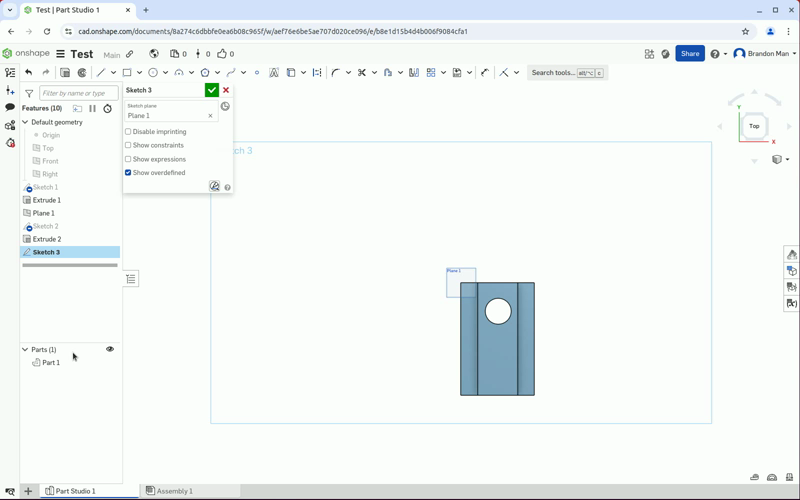
key(y)
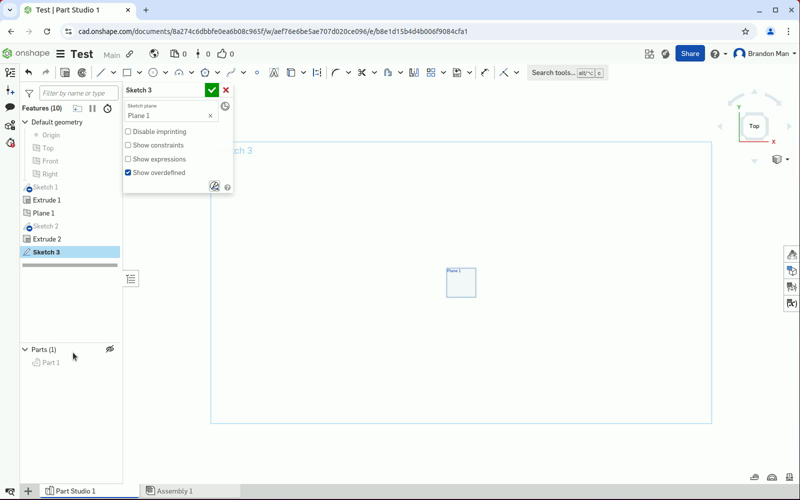
key(c)
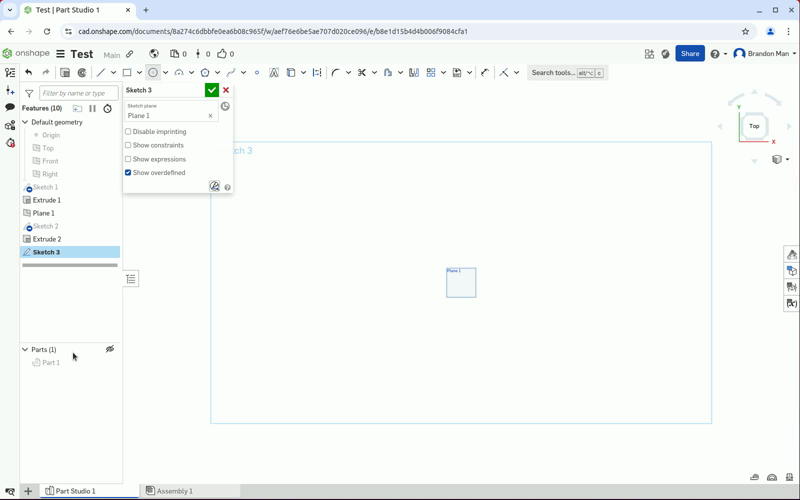
key_down(shift)
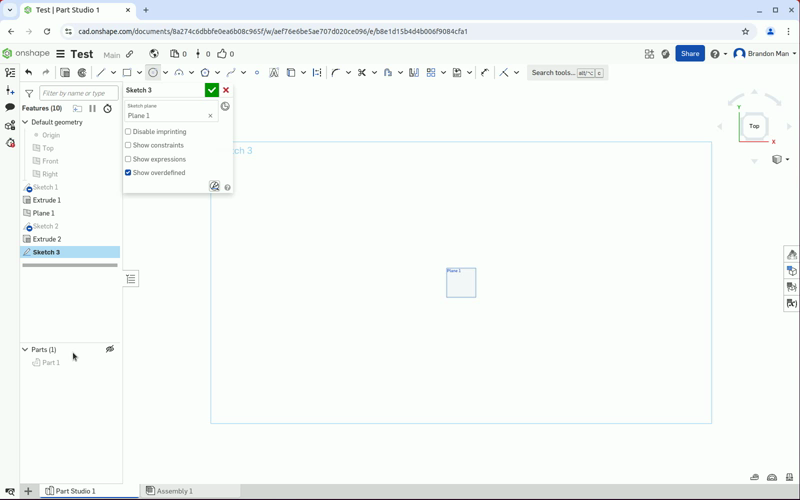
mouse_move(498, 367)
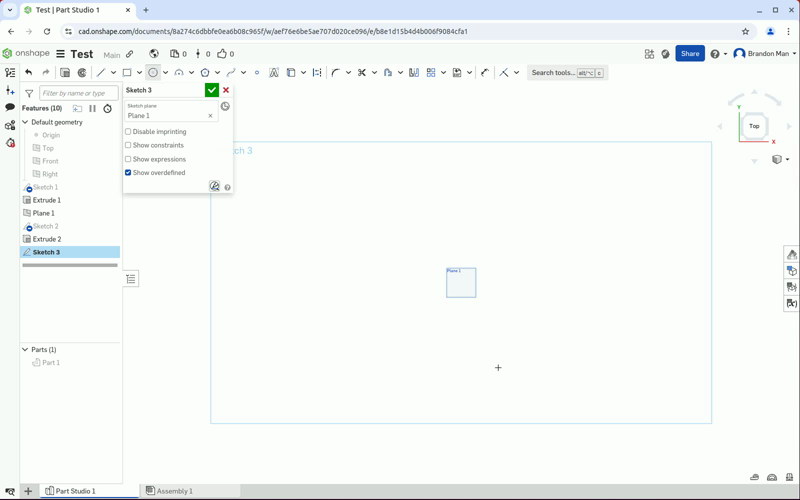
click(498, 367)
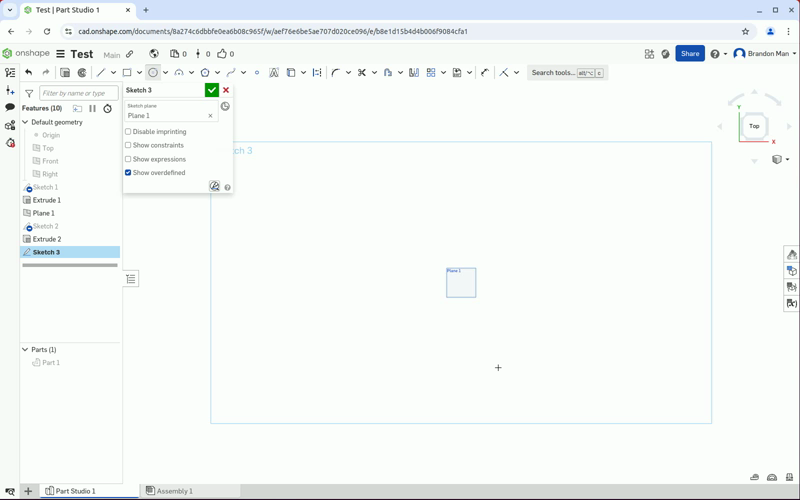
key_up(shift)
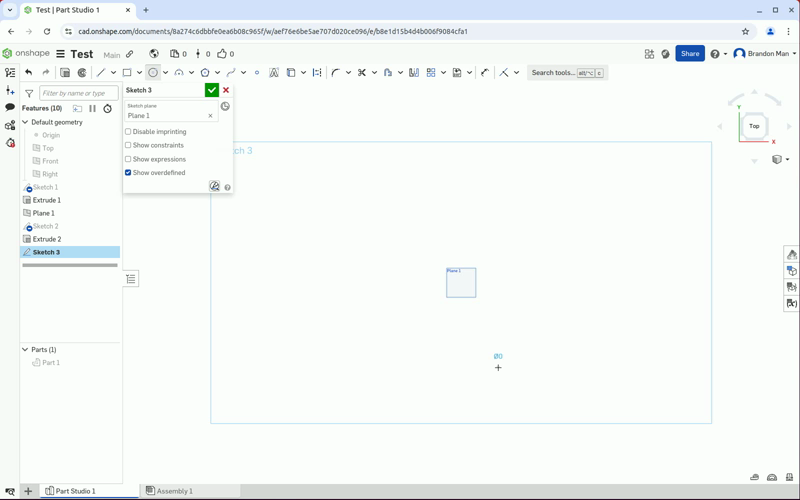
mouse_move(511, 367)
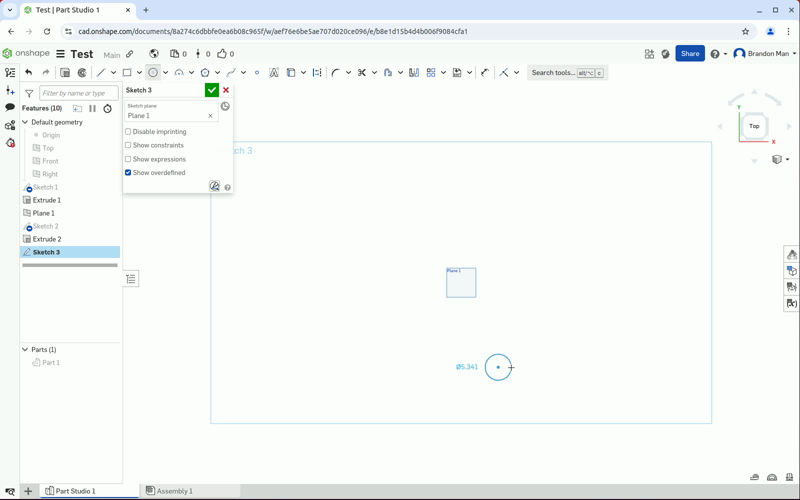
click(511, 367)
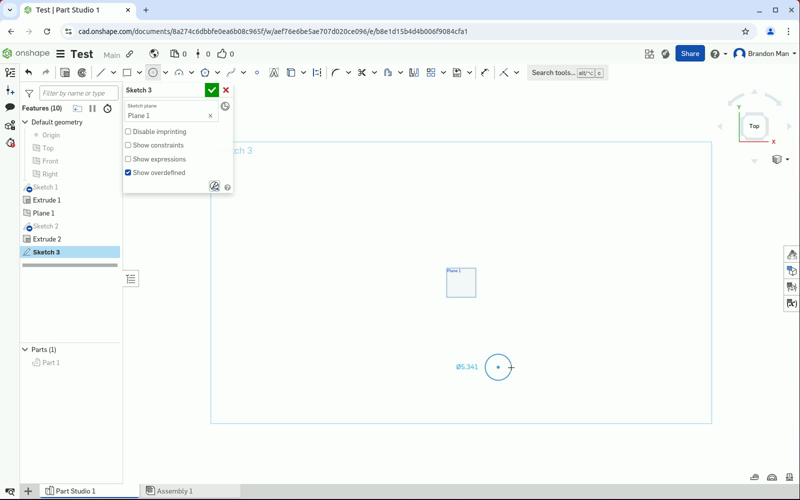
key(esc)
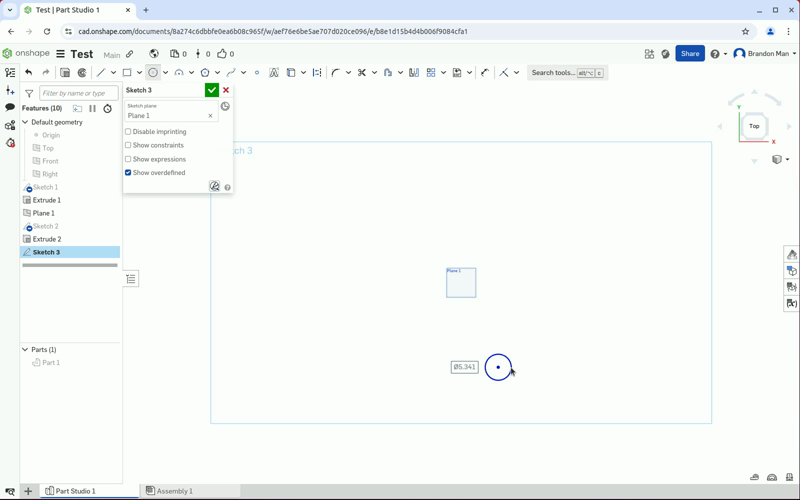
mouse_move(503, 364)
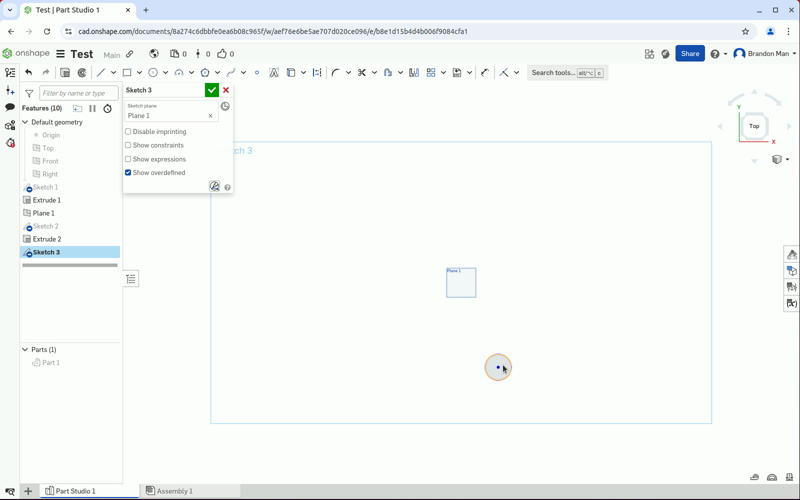
scroll(6)
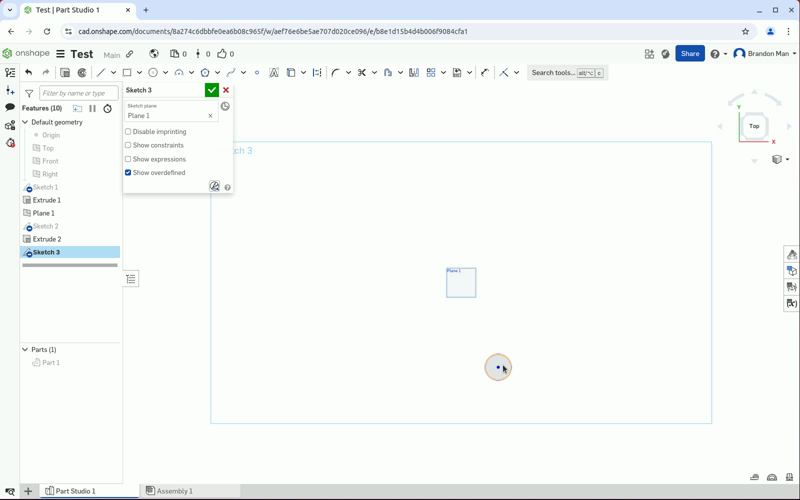
scroll(6)
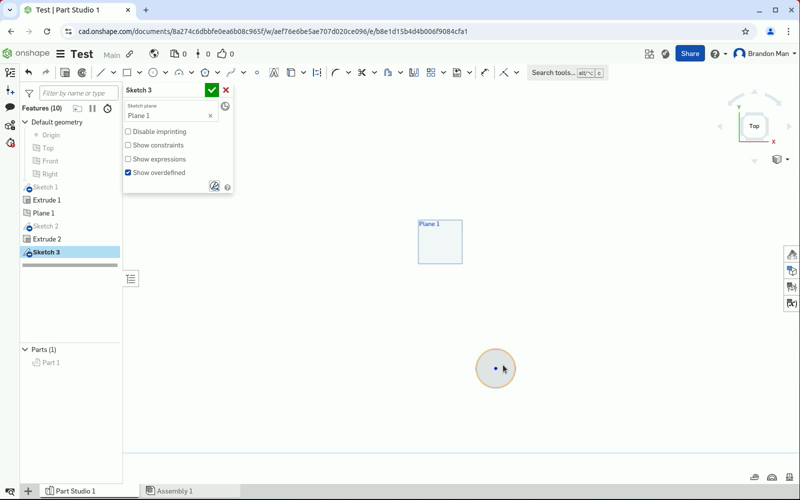
scroll(6)
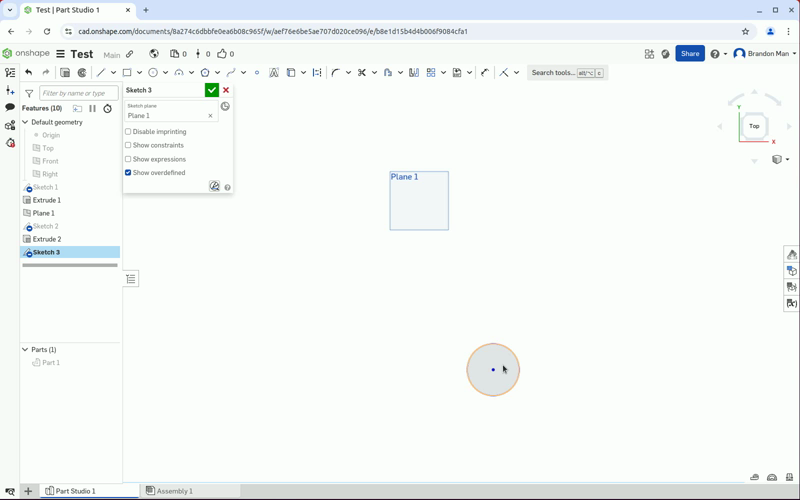
scroll(6)
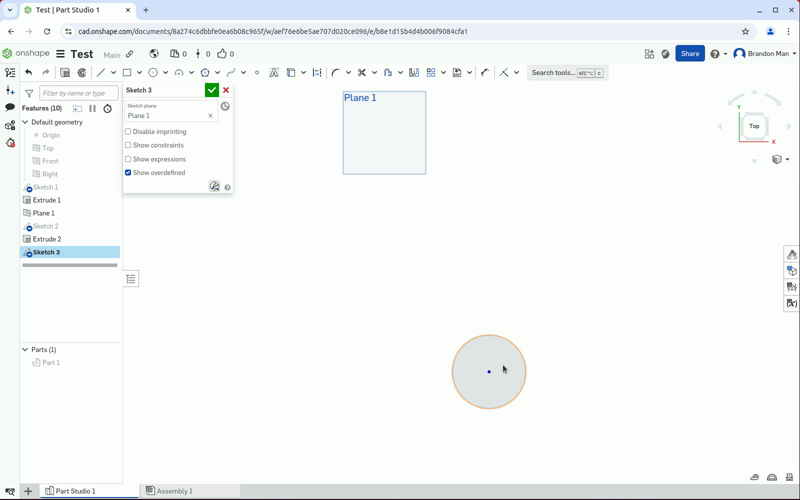
scroll(6)
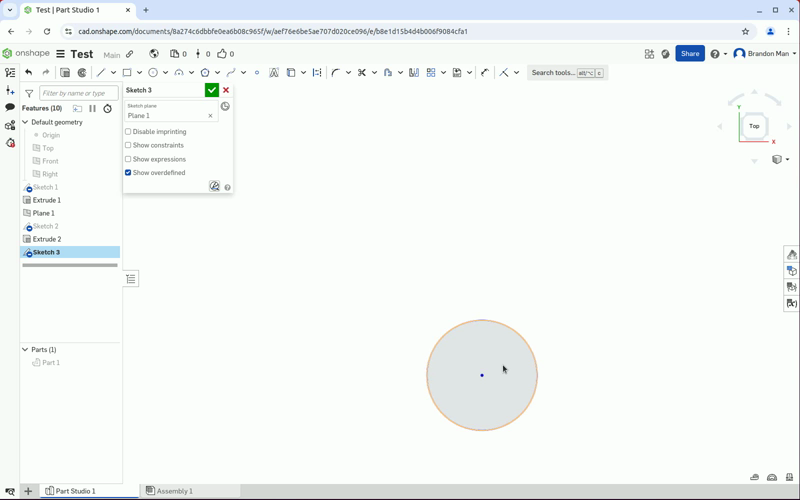
scroll(6)
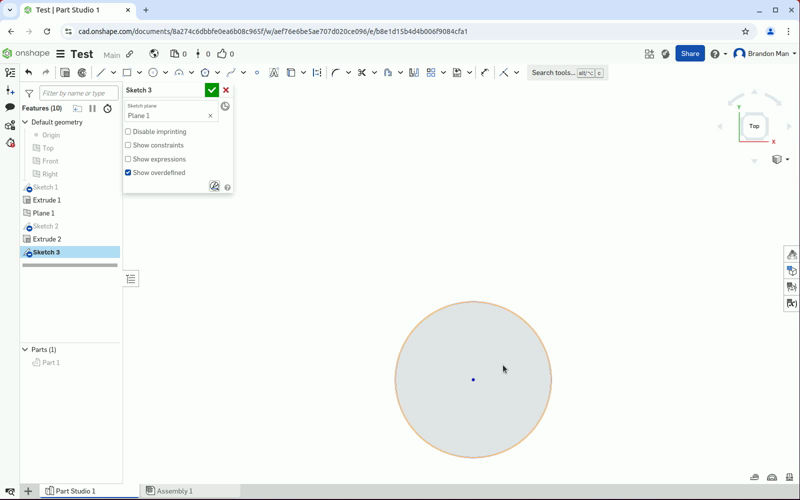
scroll(6)
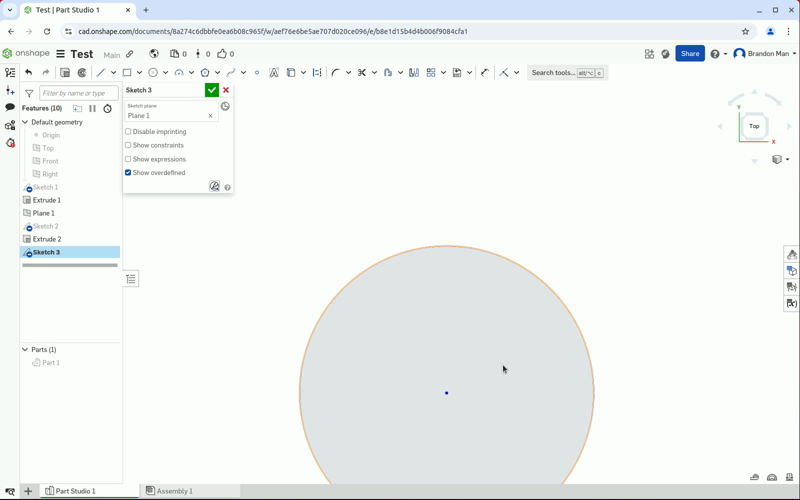
click(503, 364)
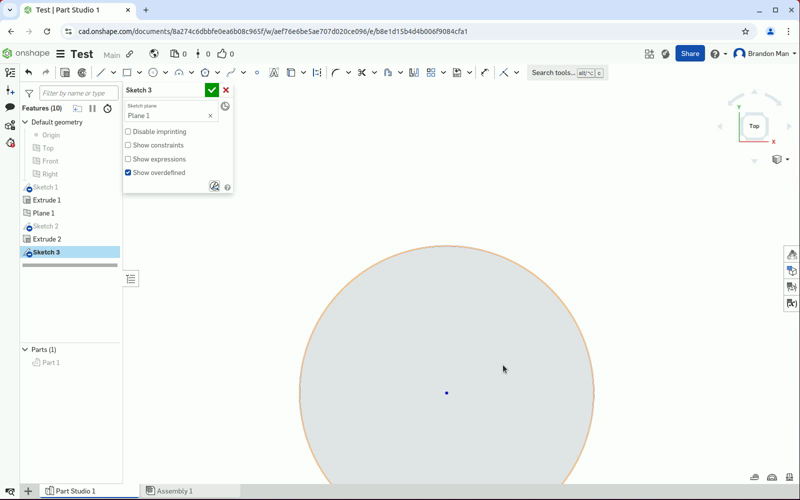
scroll(-6)
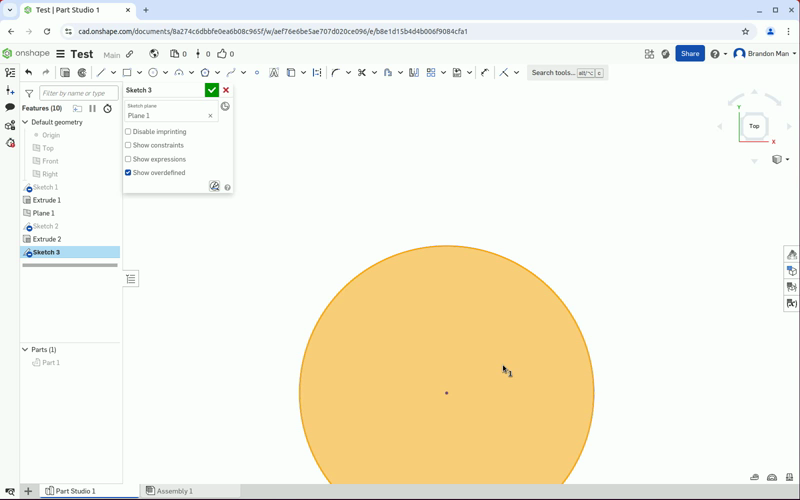
scroll(-6)
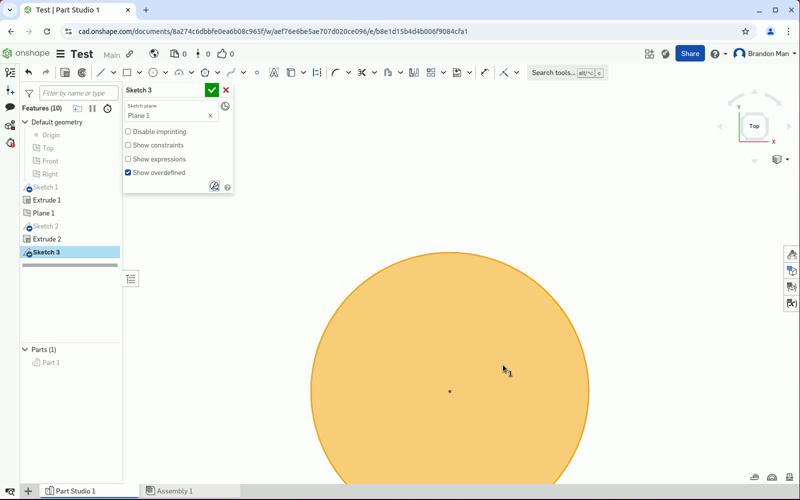
scroll(-6)
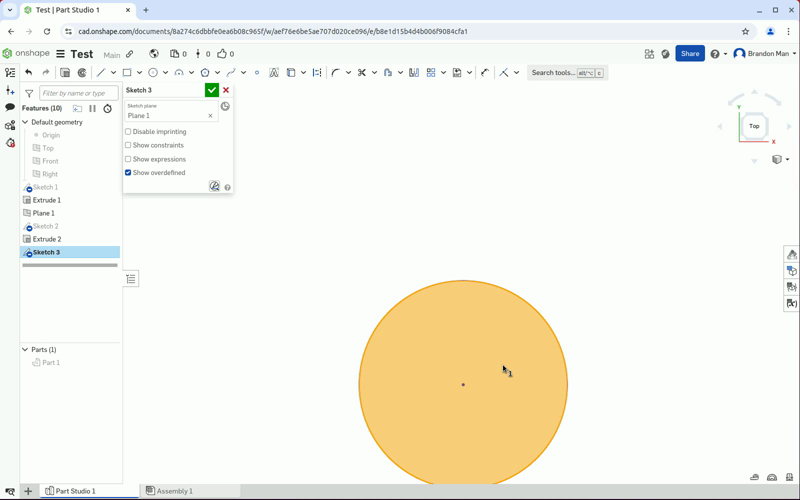
scroll(-6)
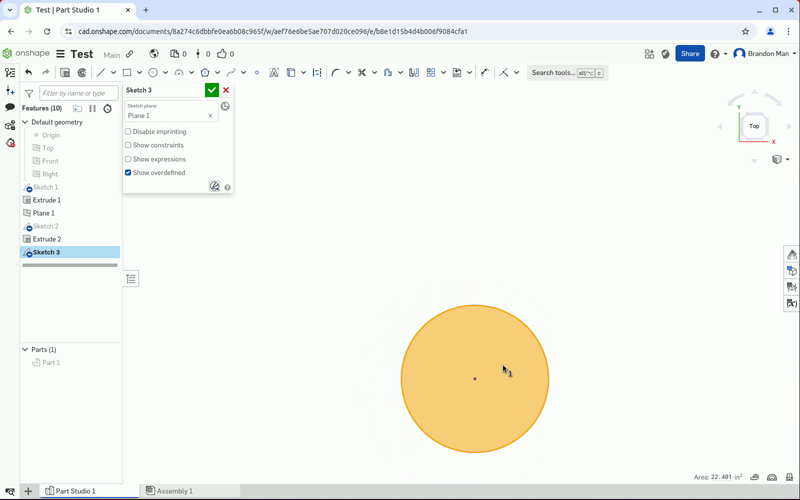
scroll(-6)
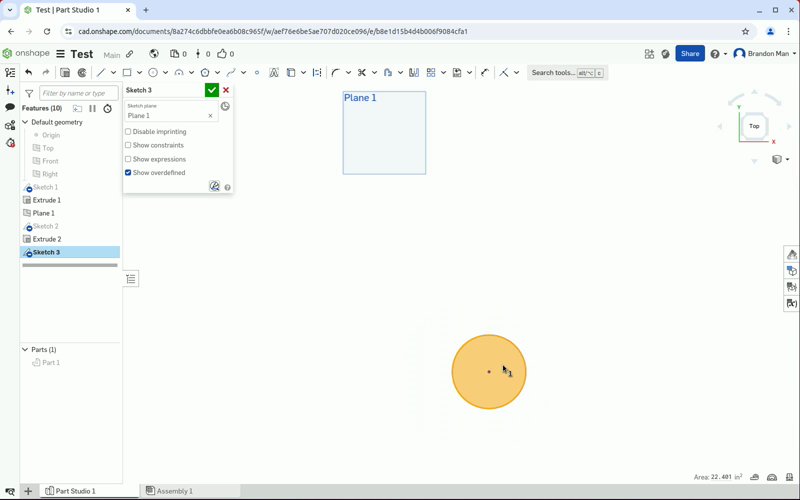
scroll(-6)
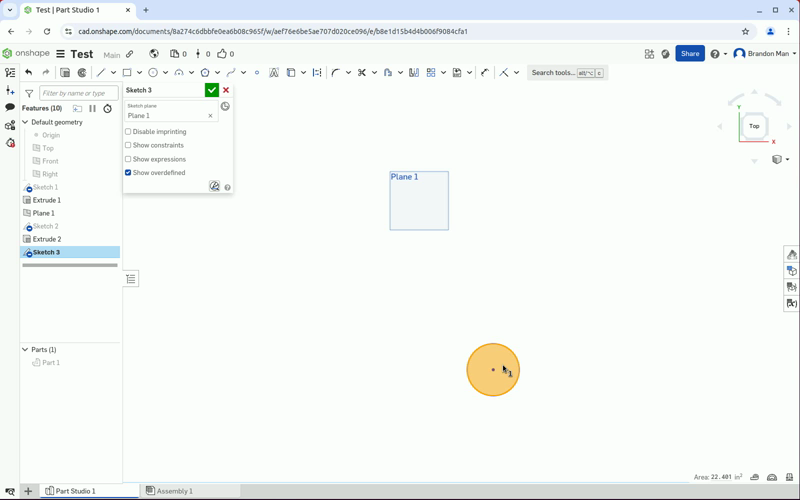
scroll(-6)
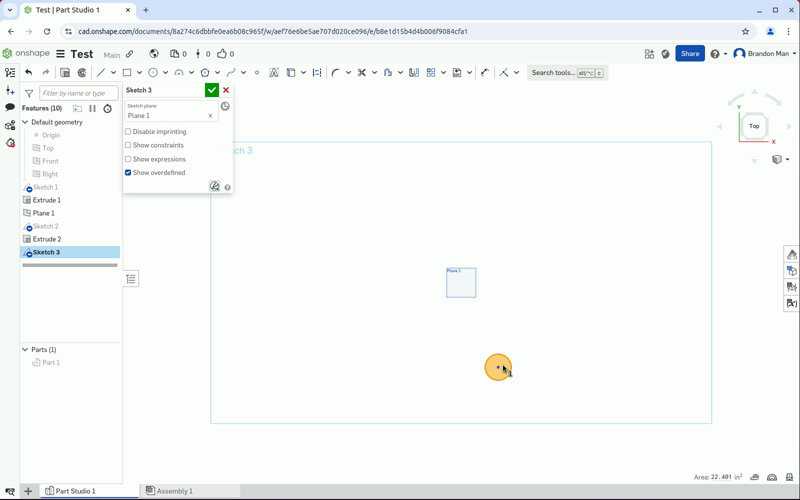
mouse_move(73, 352)
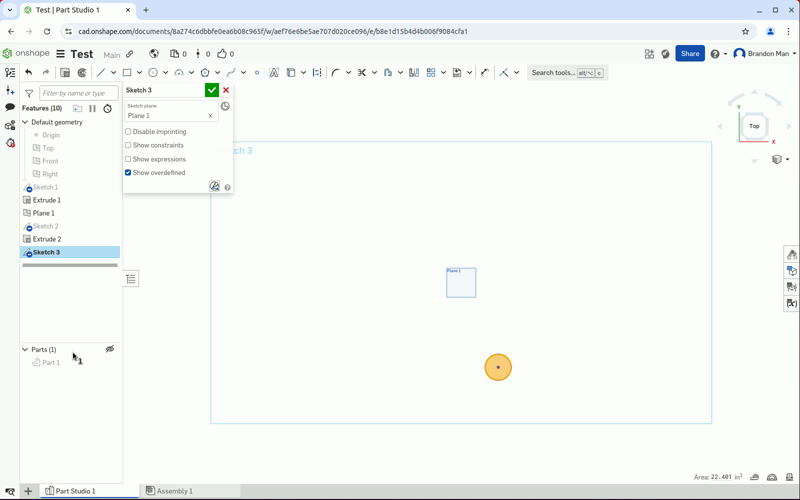
key(shift+y)
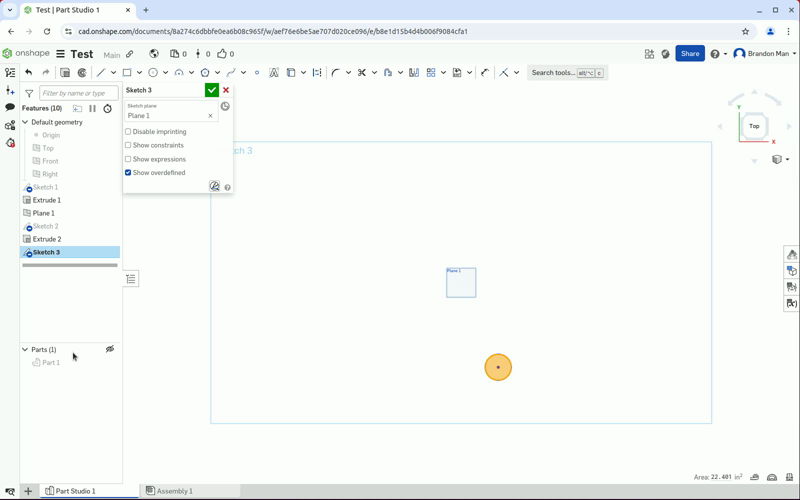
key(shift+e)
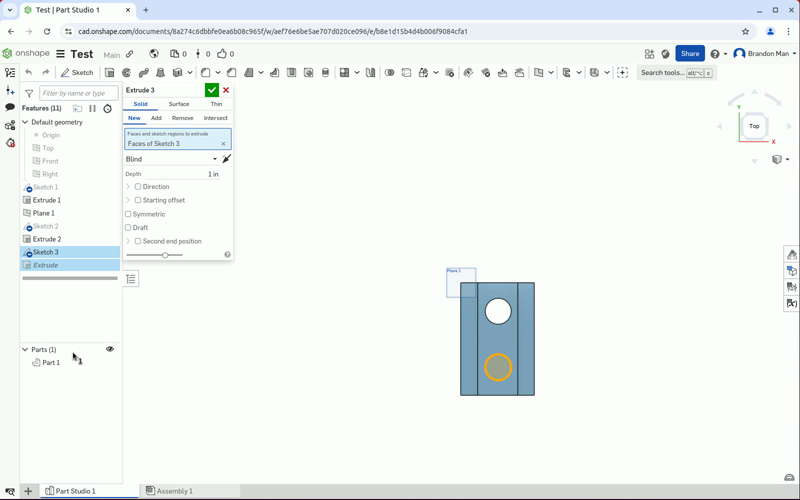
mouse_move(143, 106)
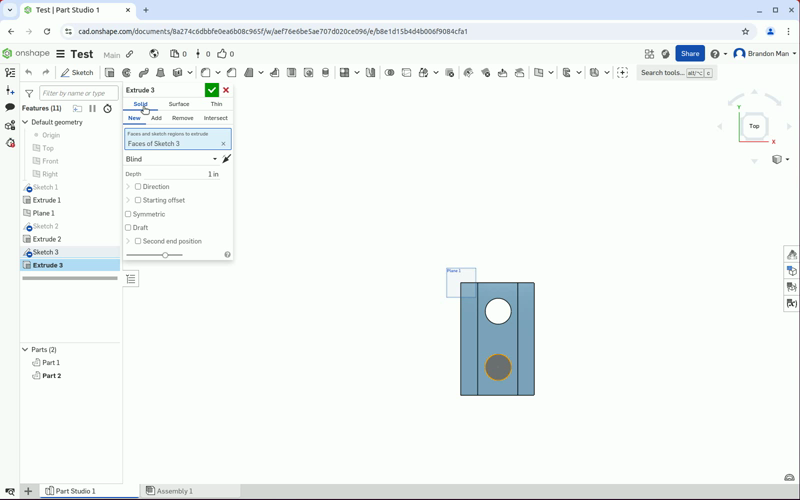
click(143, 106)
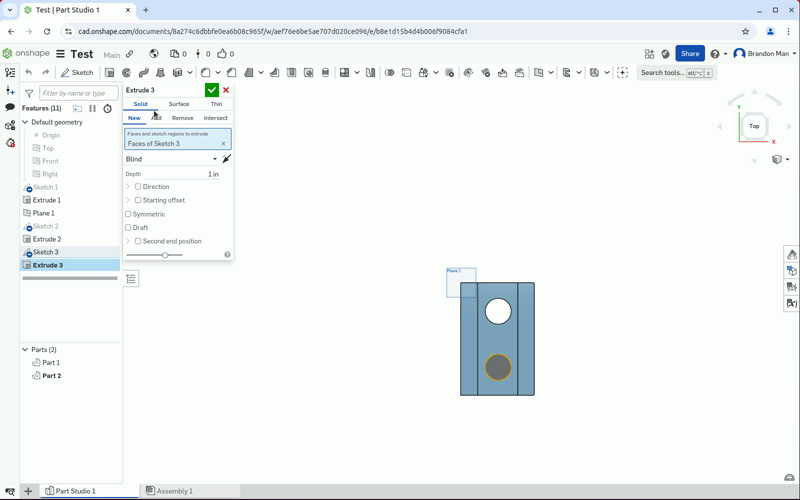
mouse_move(186, 120)
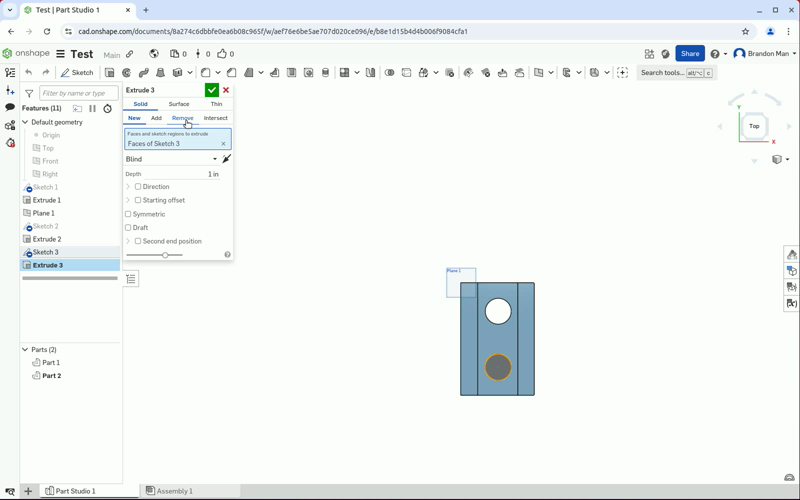
click(186, 120)
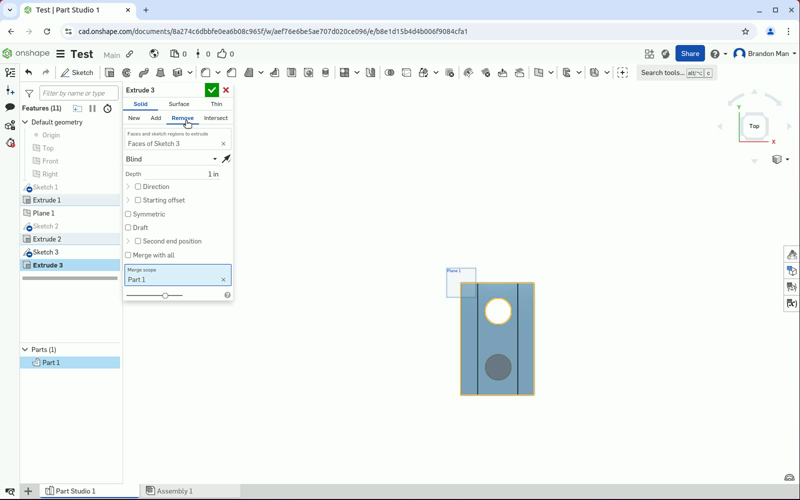
key(tab, 4)
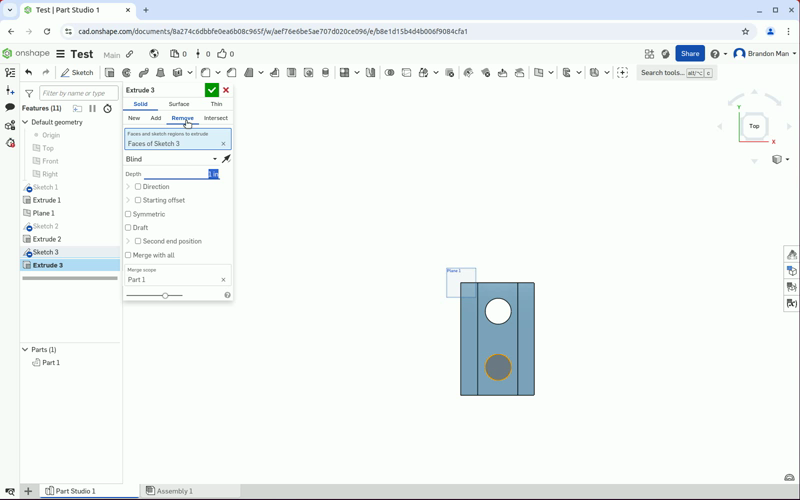
text(7.943)
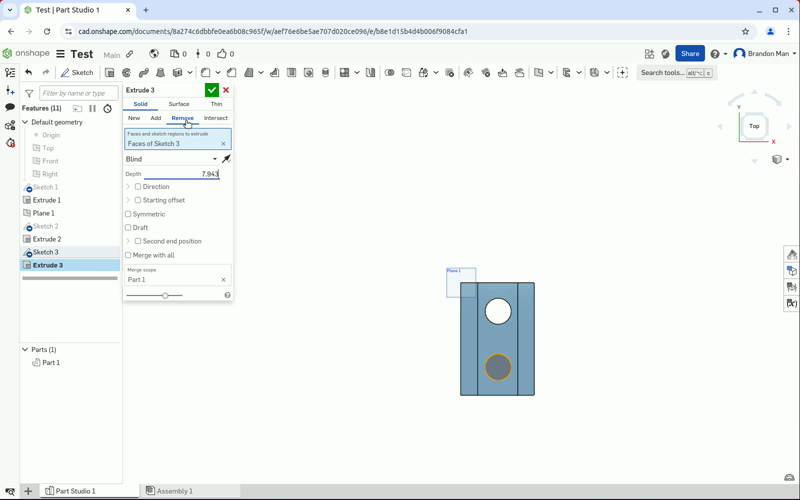
key(tab, 6)
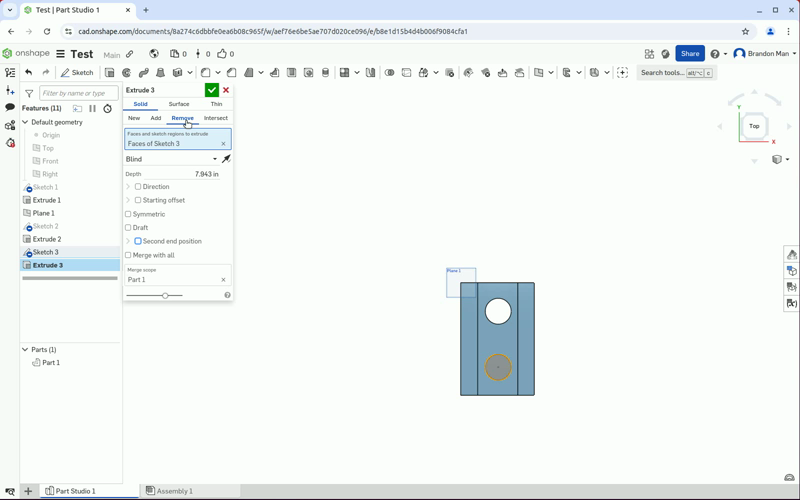
key(space)
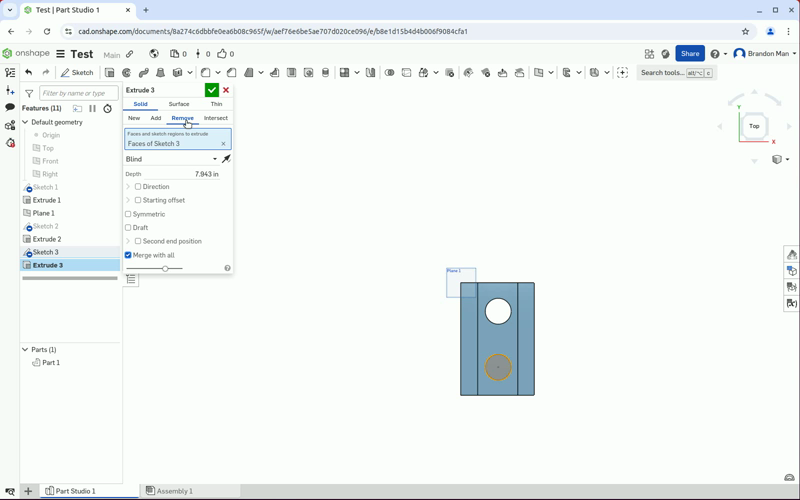
key(enter)
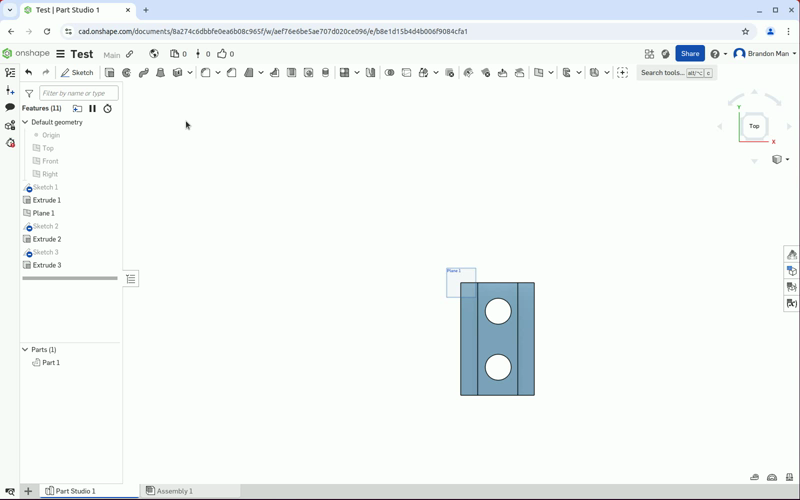
key(shift+h)
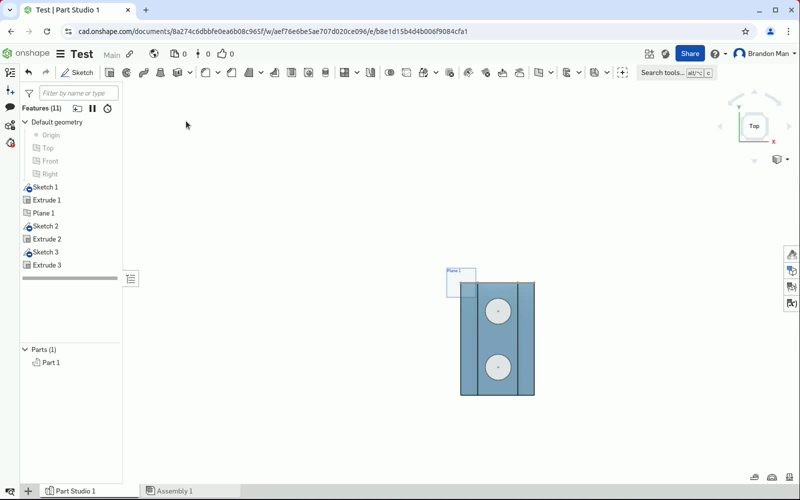
key(shift+h)
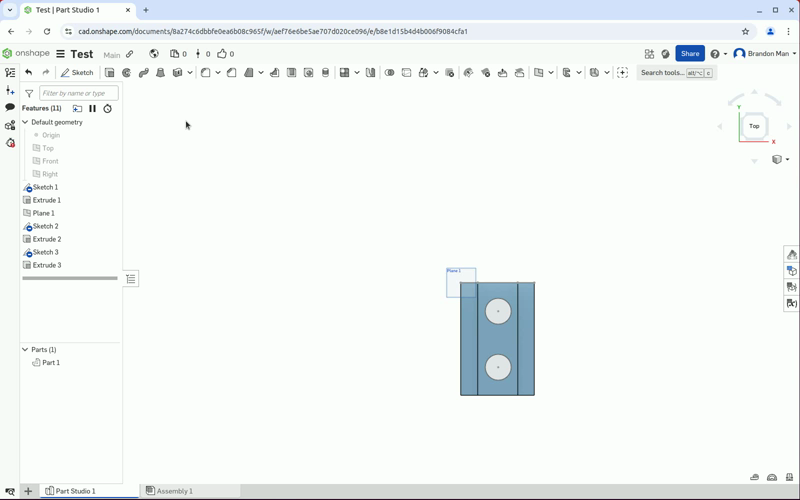
key(shift+7)
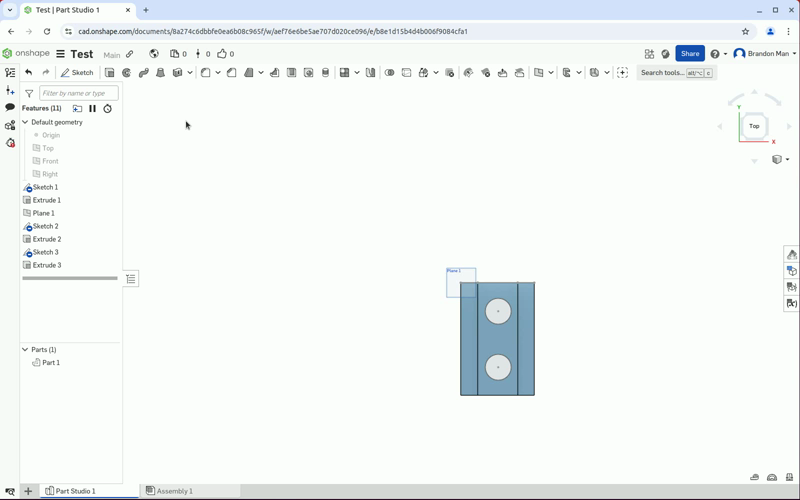
key(up, 3)
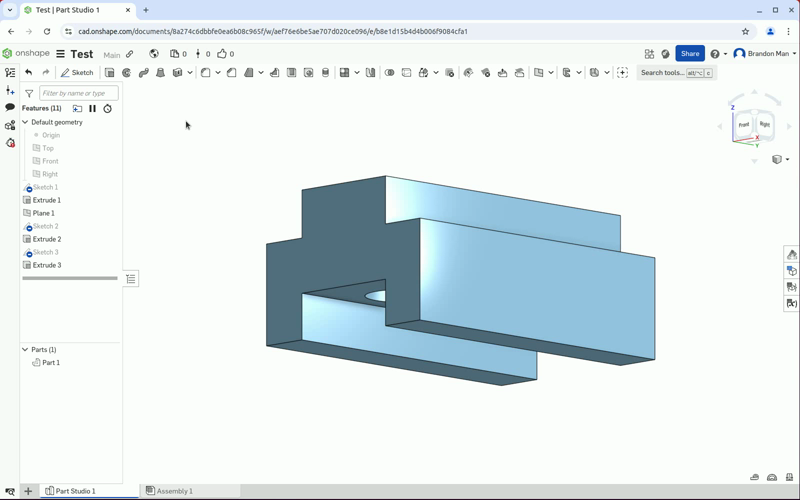
key(left, 3)
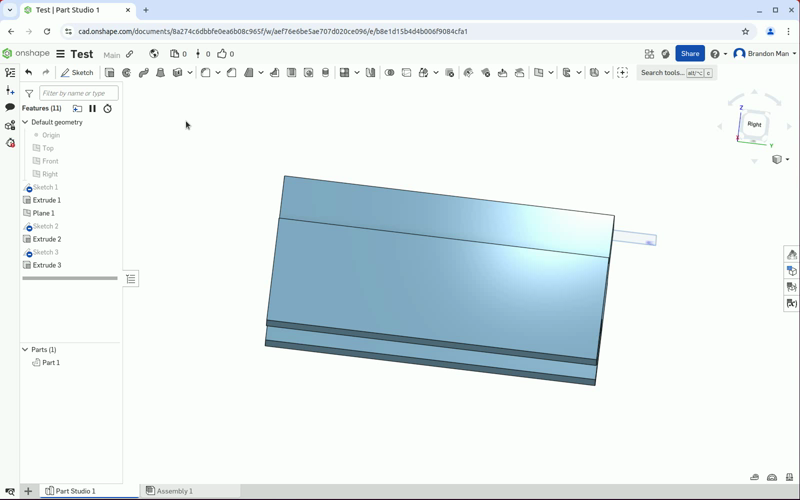
key(right, 3)
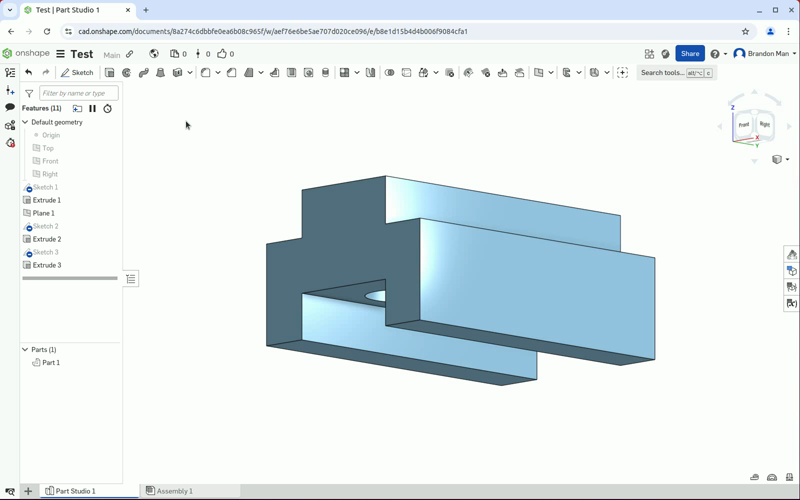
key(down, 3)
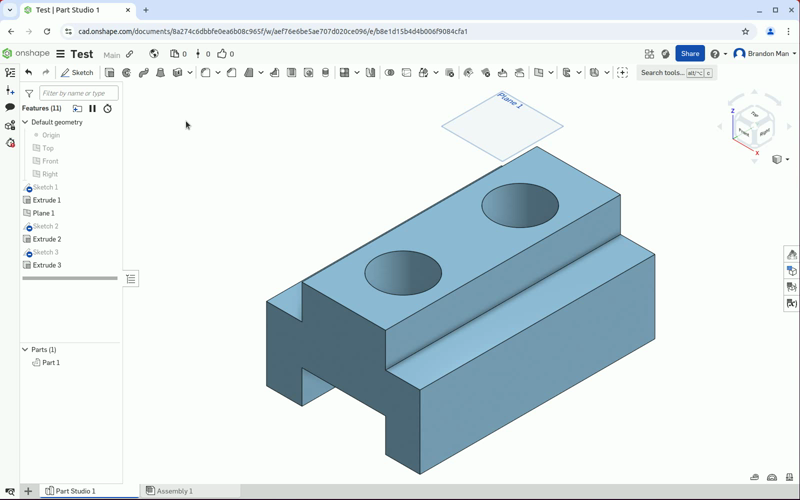
mouse_move(73, 189)
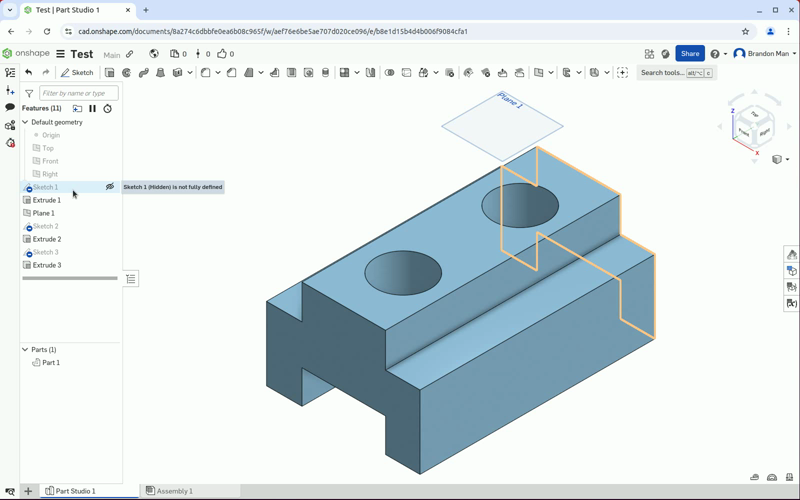
click(73, 189)